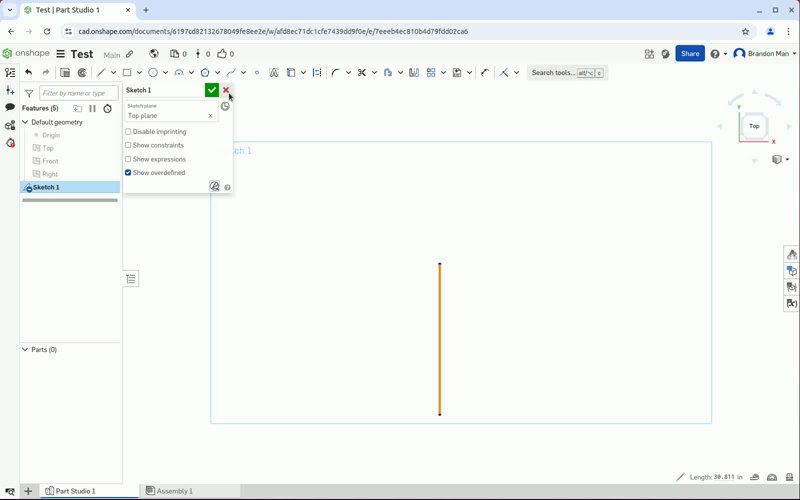
key(shift+h)
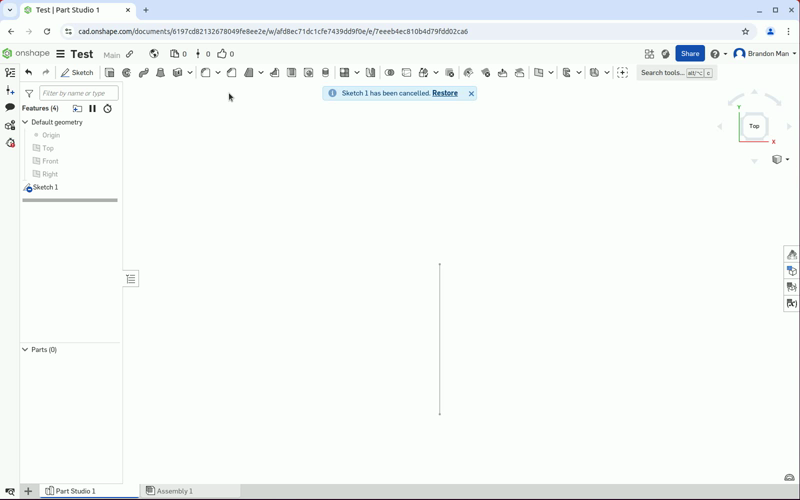
mouse_move(73, 352)
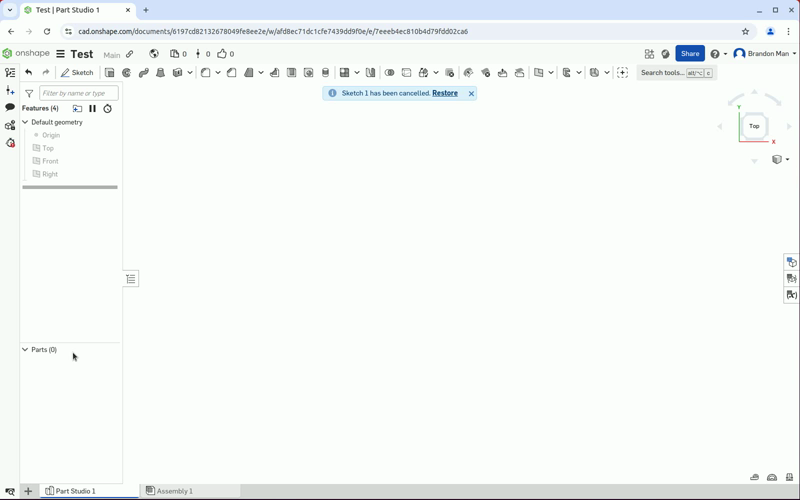
key(y)
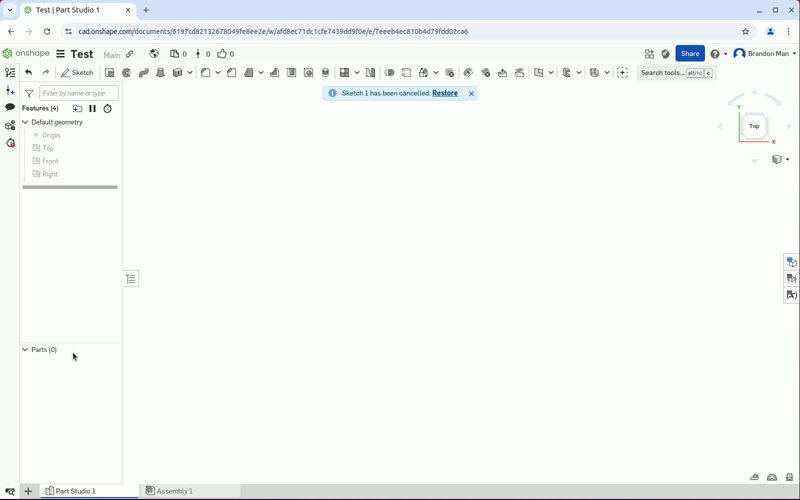
key(shift+p)
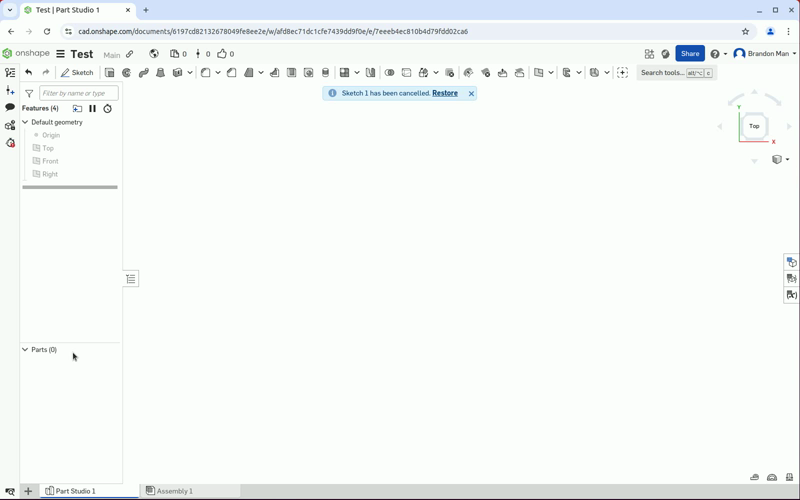
key(space)
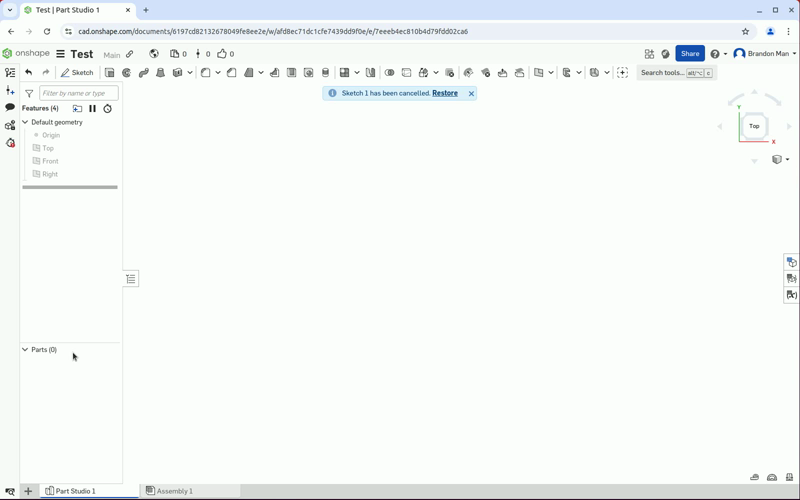
key_down(shift)
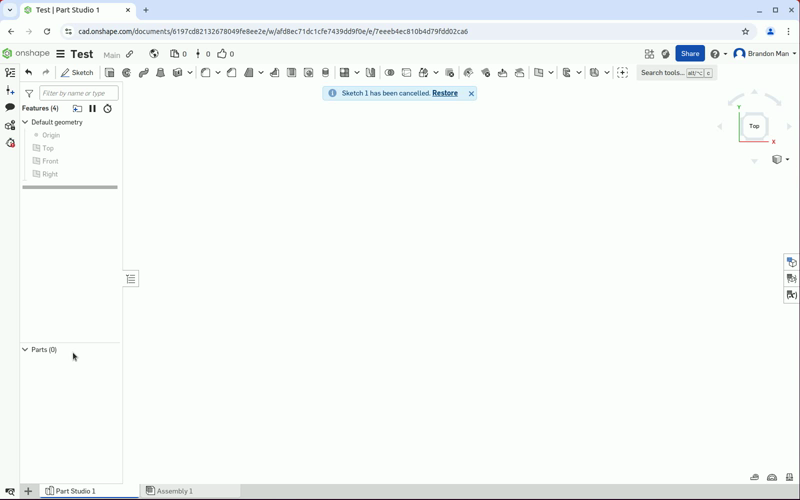
key(up)
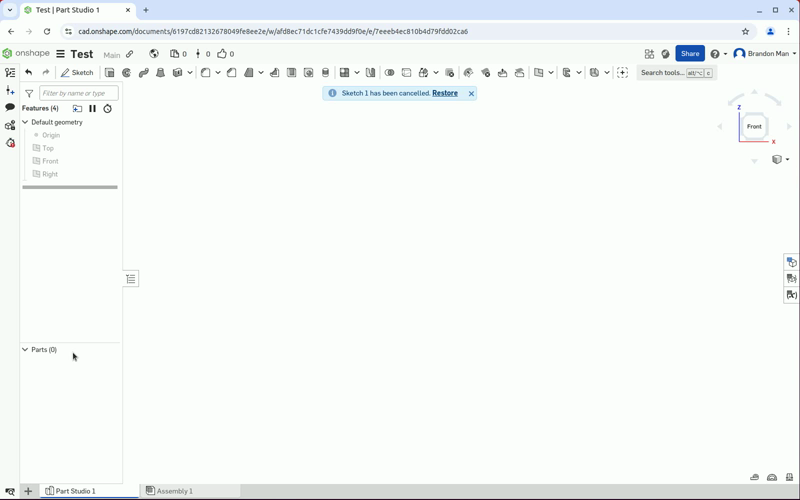
key_up(shift)
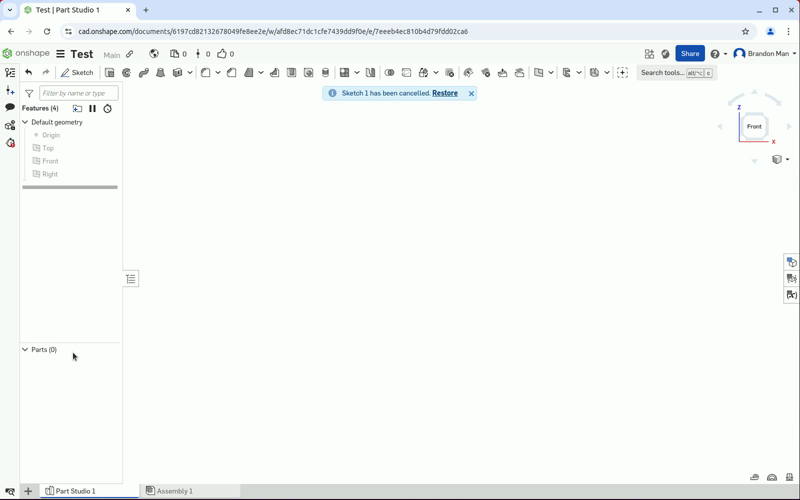
mouse_move(73, 352)
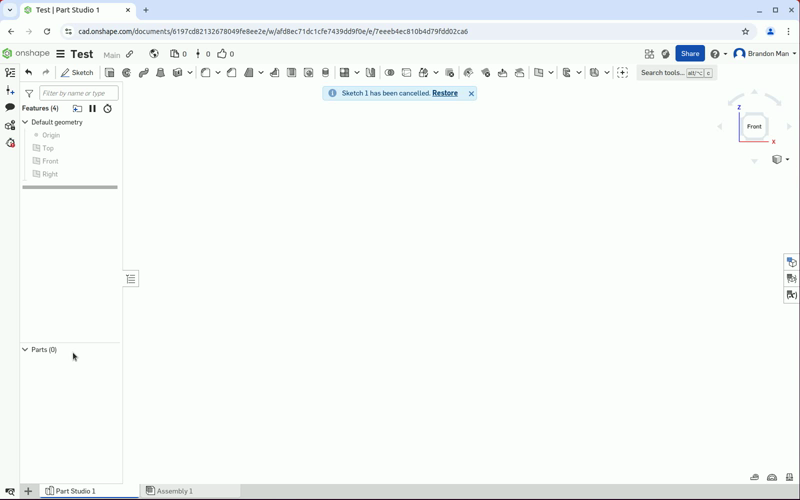
key(shift+y)
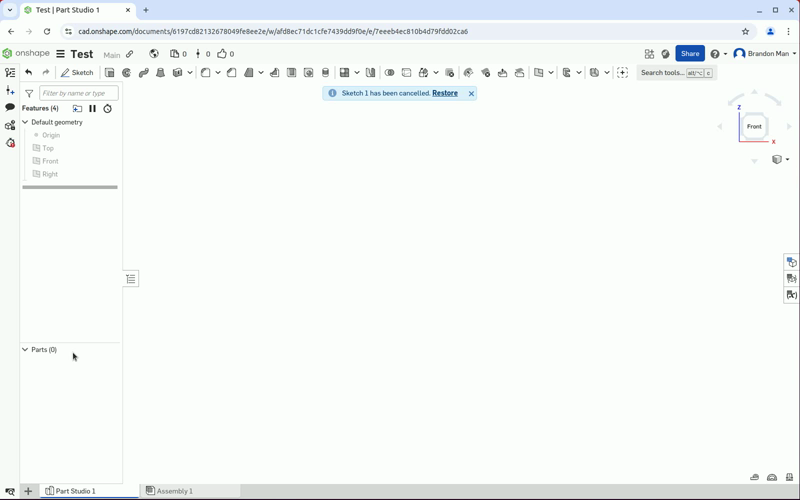
key(shift+s)
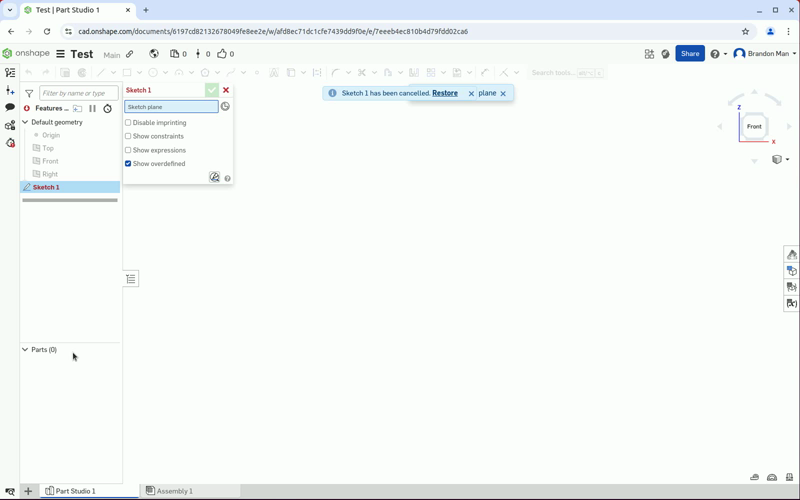
mouse_move(73, 163)
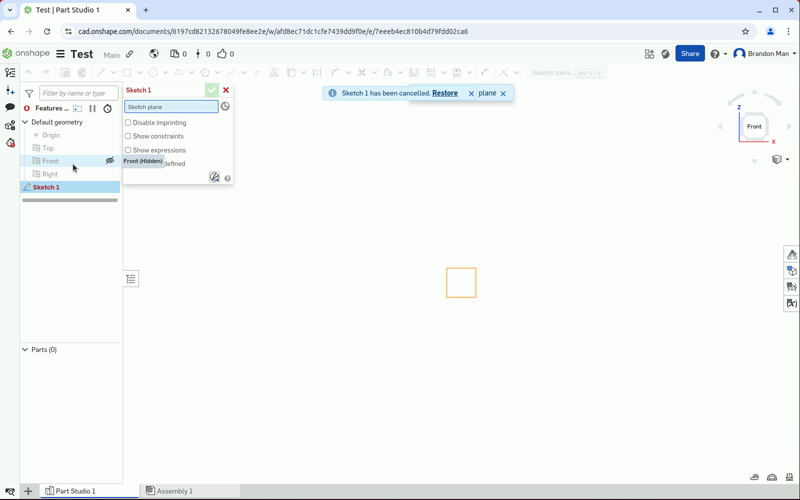
click(73, 163)
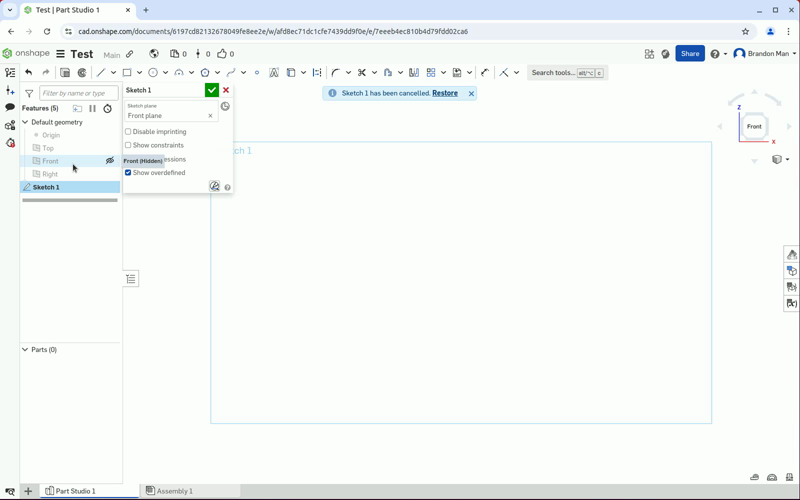
mouse_move(73, 352)
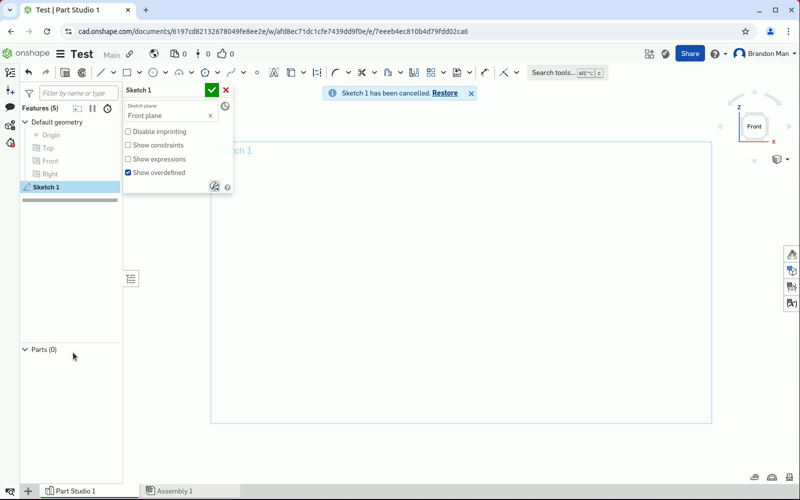
key(y)
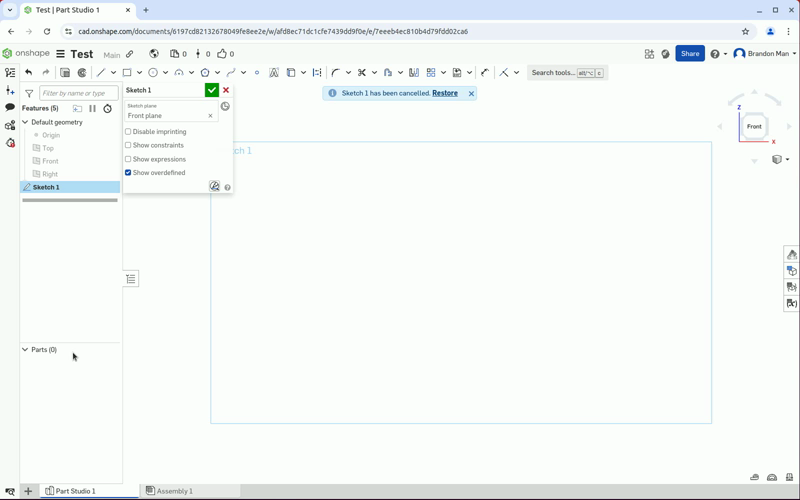
key(c)
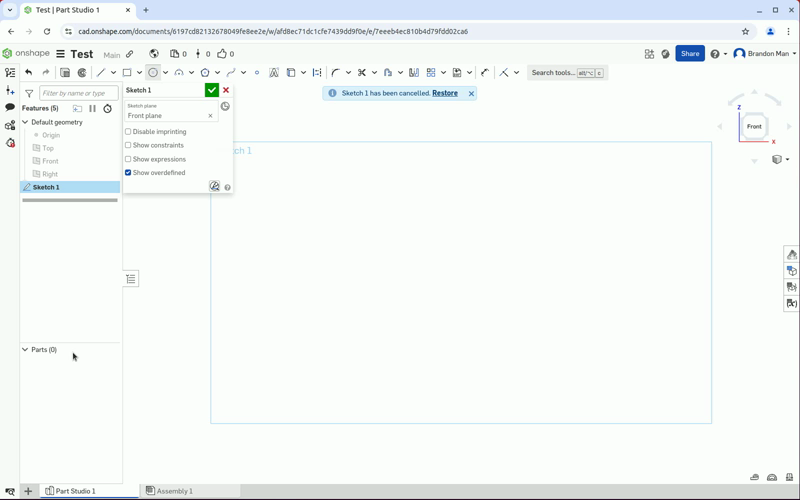
key_down(shift)
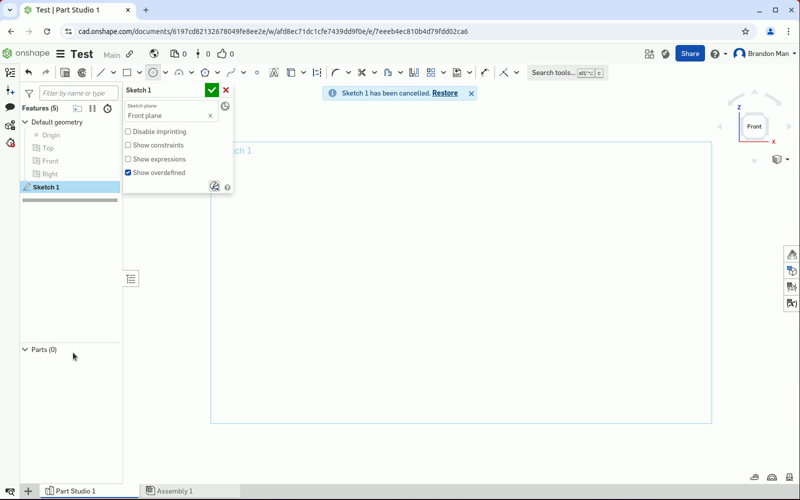
mouse_move(546, 224)
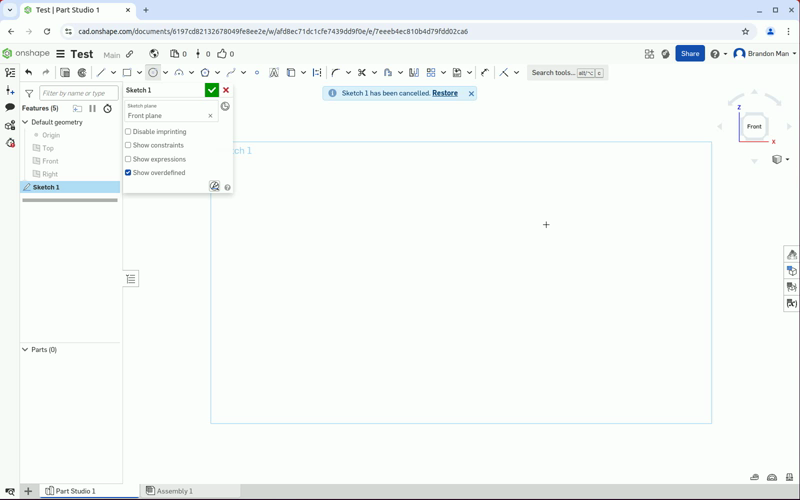
click(546, 224)
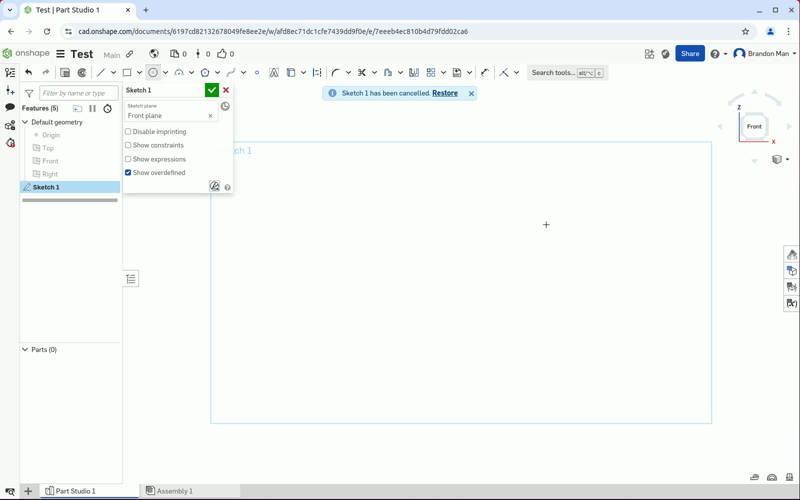
key_up(shift)
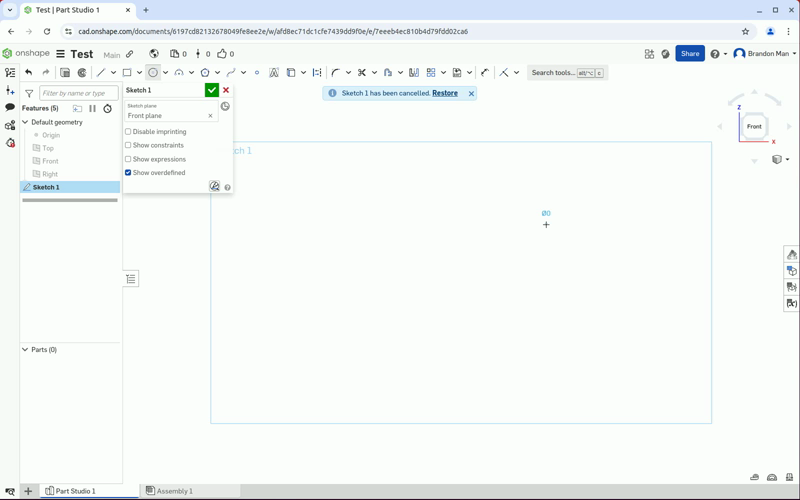
mouse_move(556, 224)
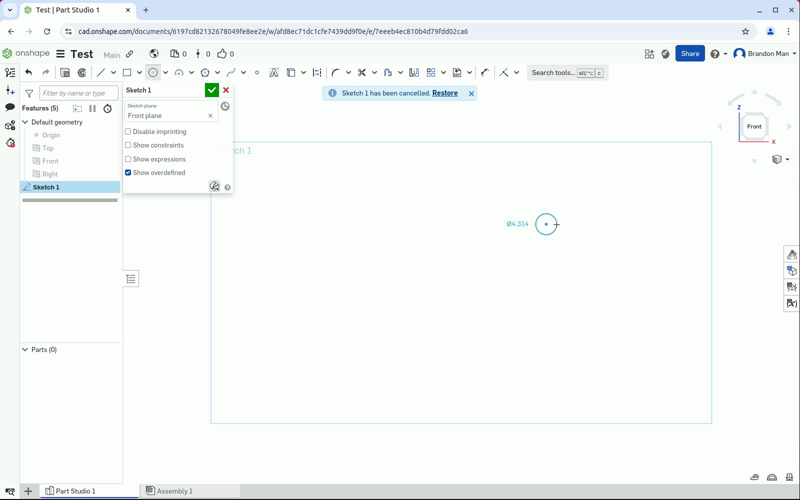
click(556, 224)
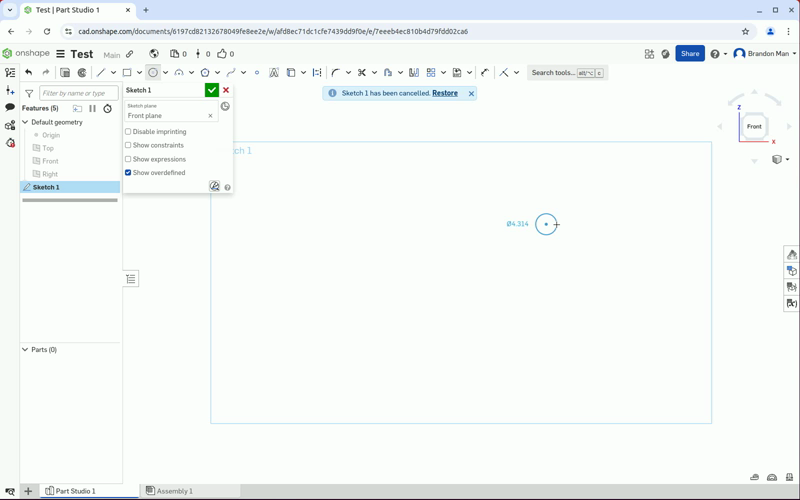
key(esc)
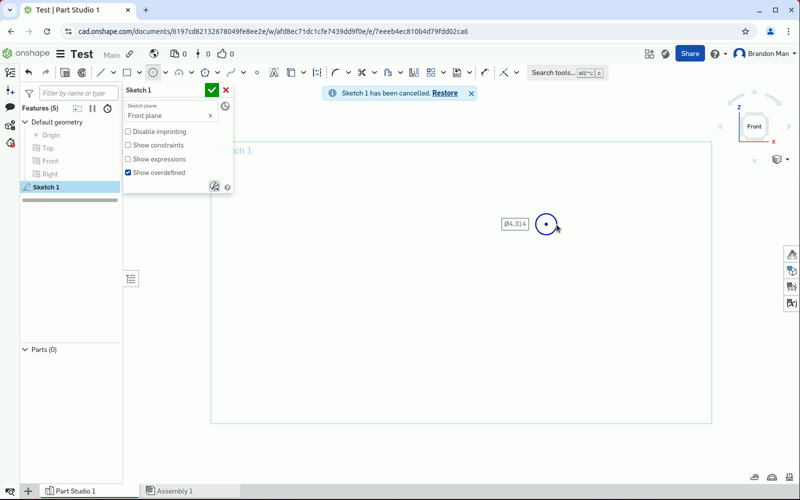
mouse_move(545, 220)
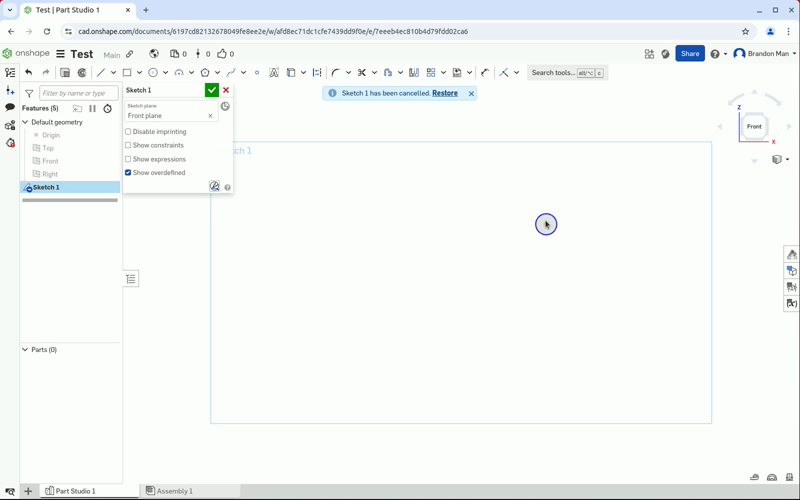
scroll(6)
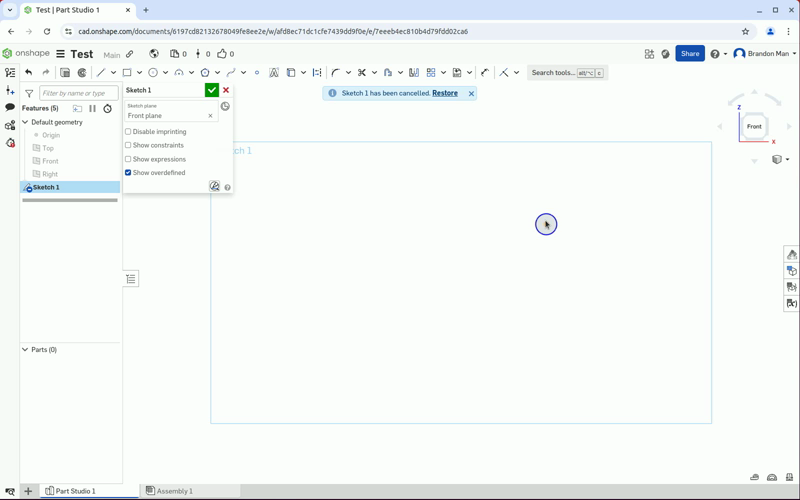
scroll(6)
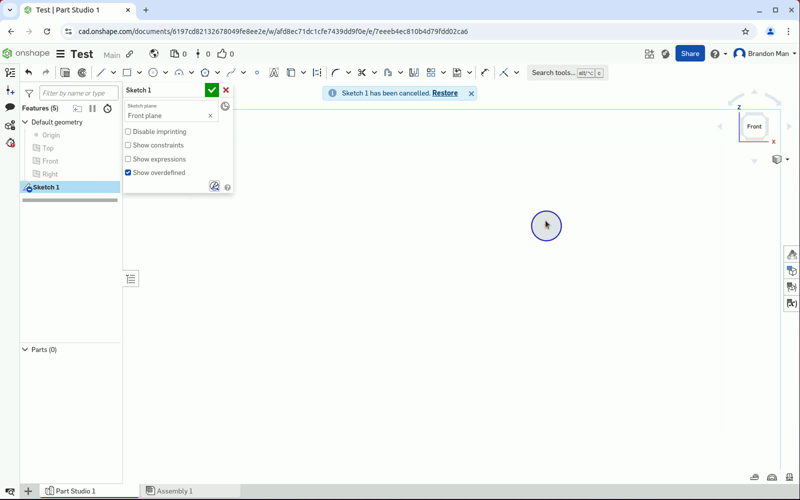
scroll(6)
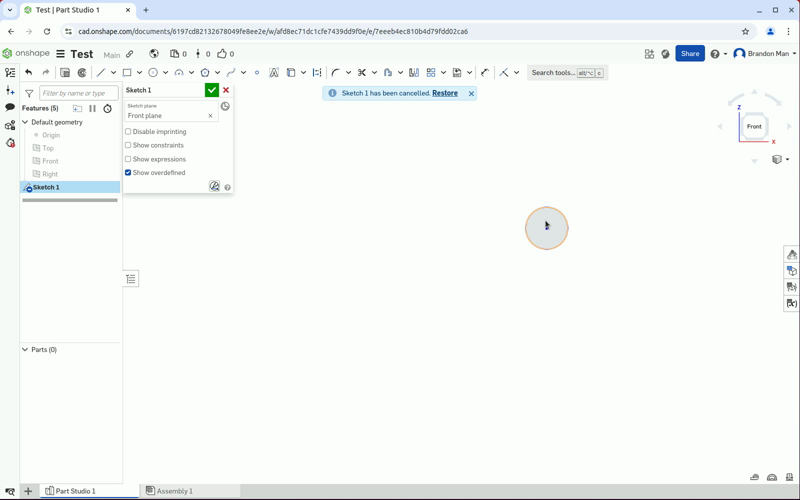
scroll(6)
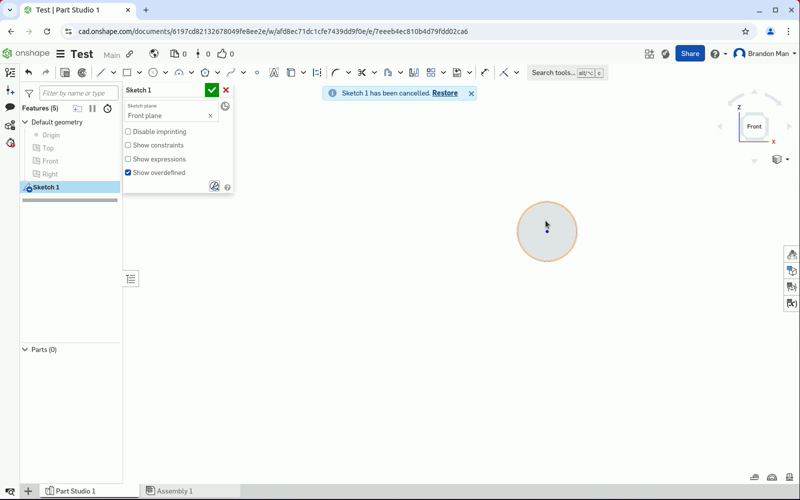
scroll(6)
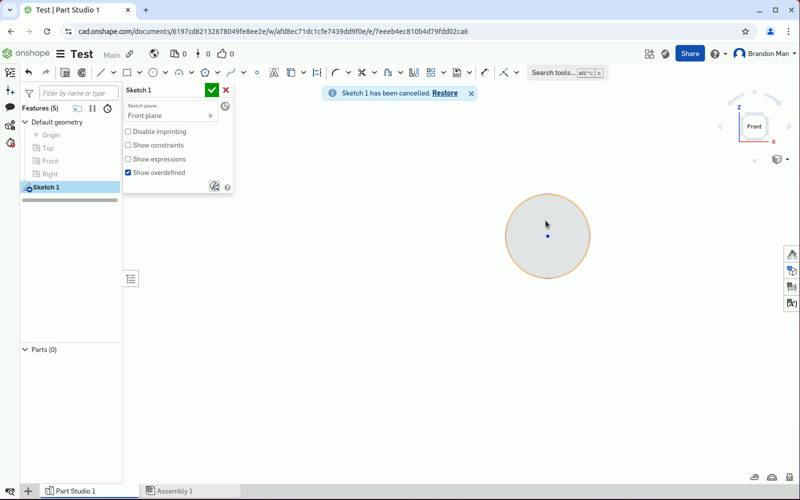
scroll(6)
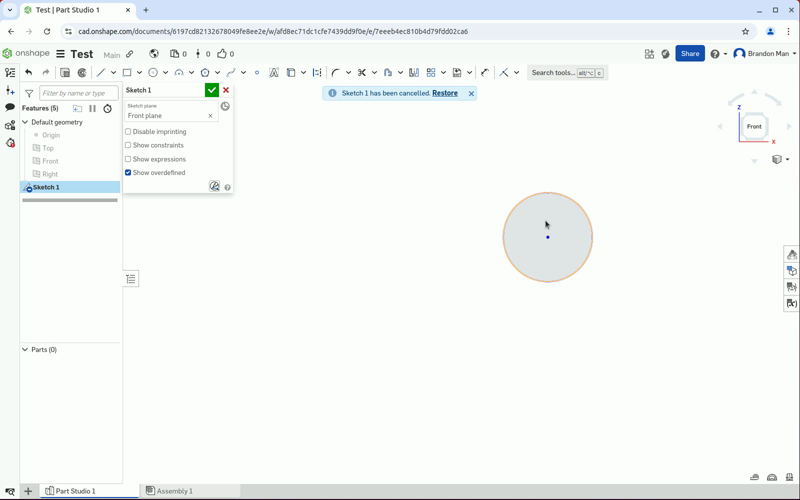
scroll(6)
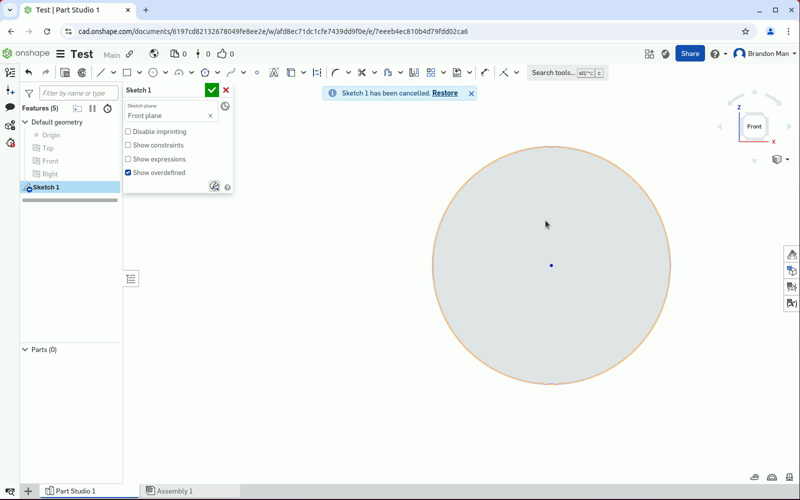
click(545, 220)
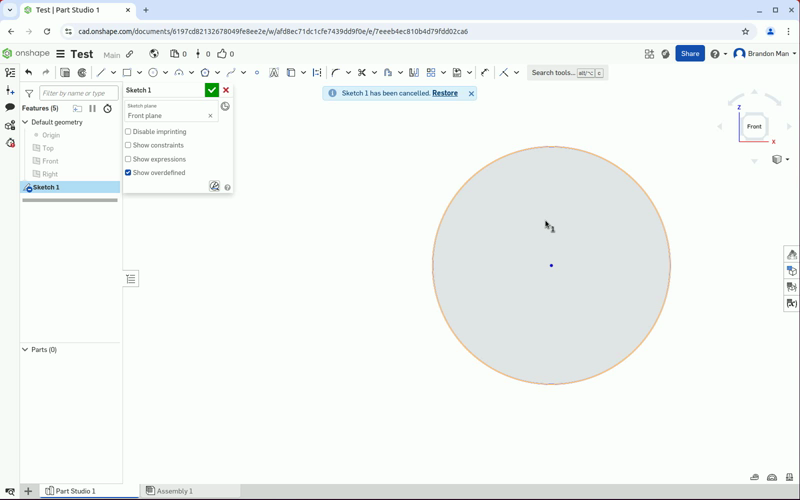
scroll(-6)
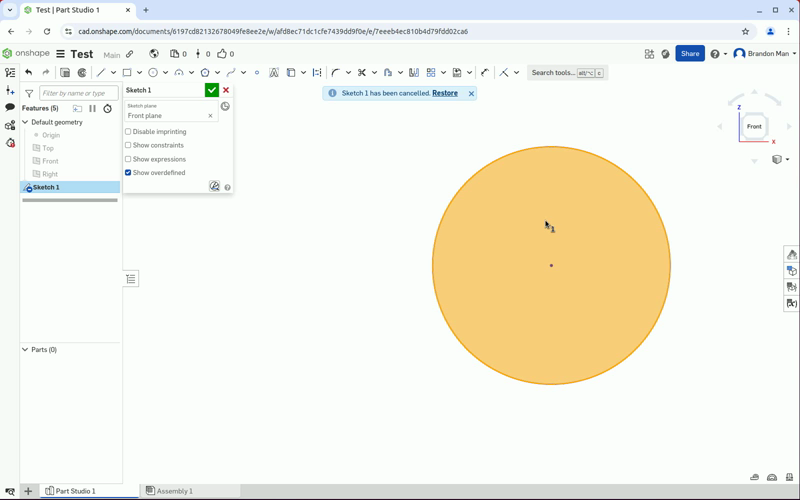
scroll(-6)
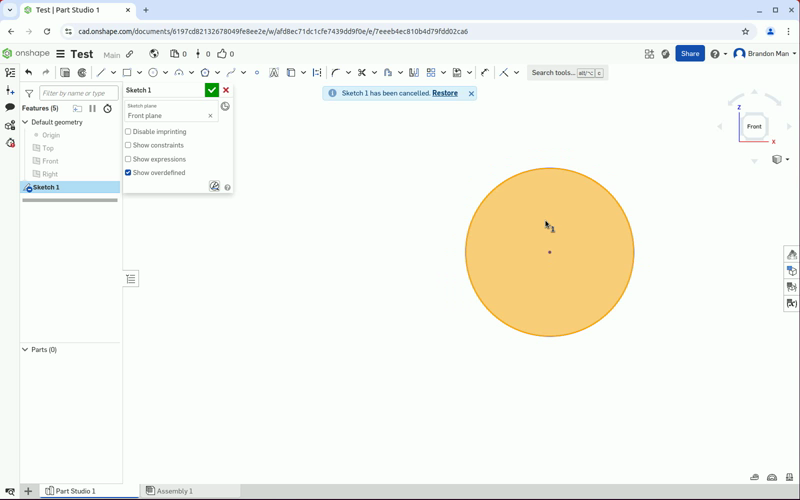
scroll(-6)
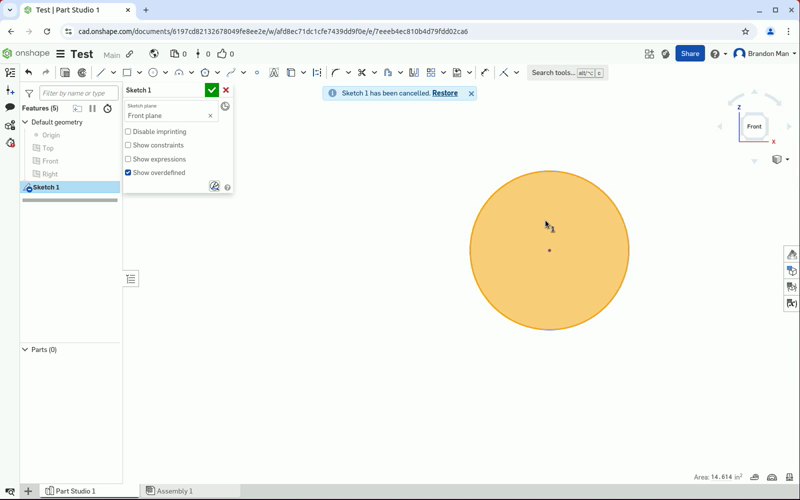
scroll(-6)
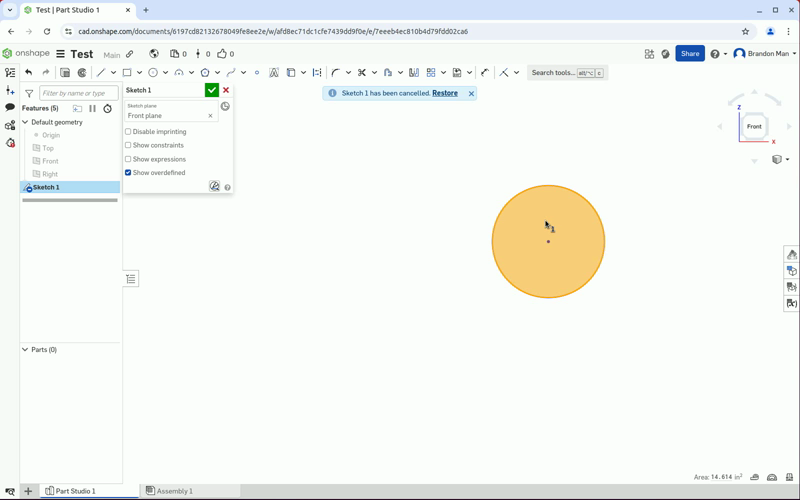
scroll(-6)
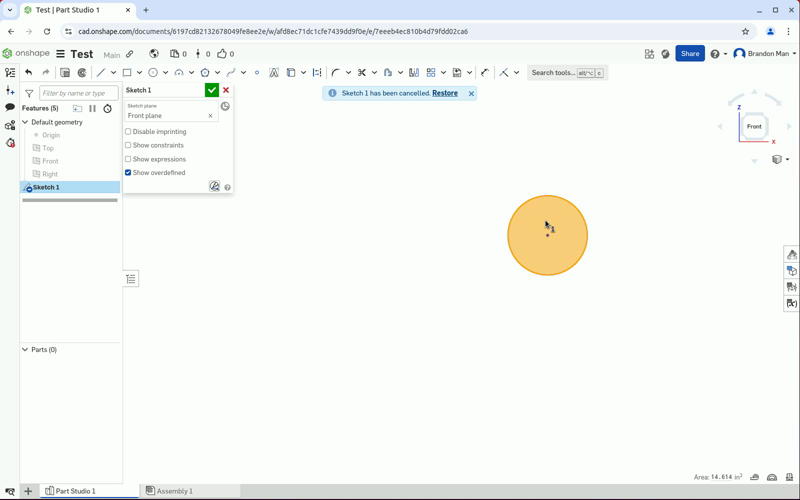
scroll(-6)
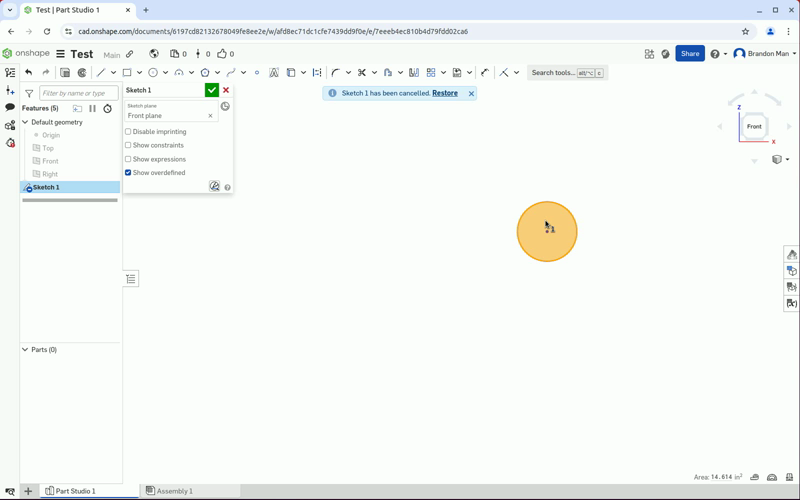
scroll(-6)
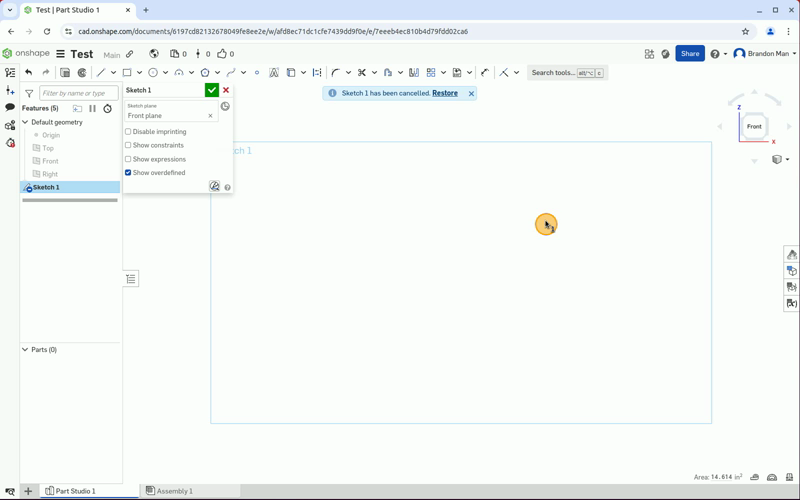
mouse_move(73, 352)
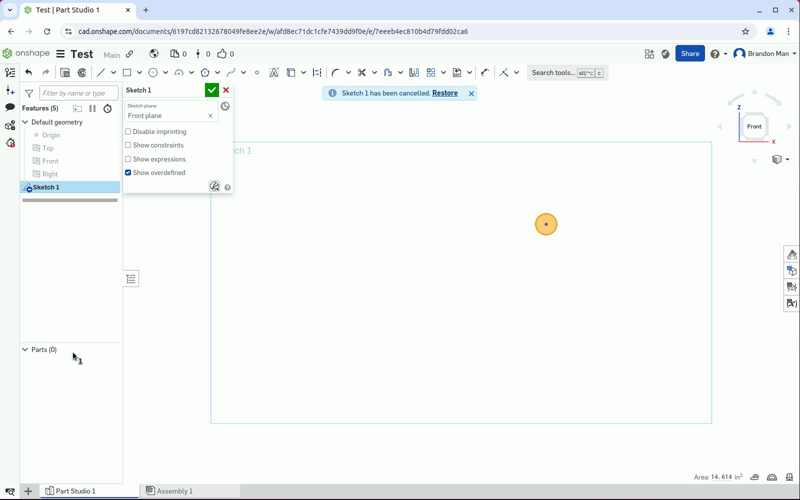
key(shift+y)
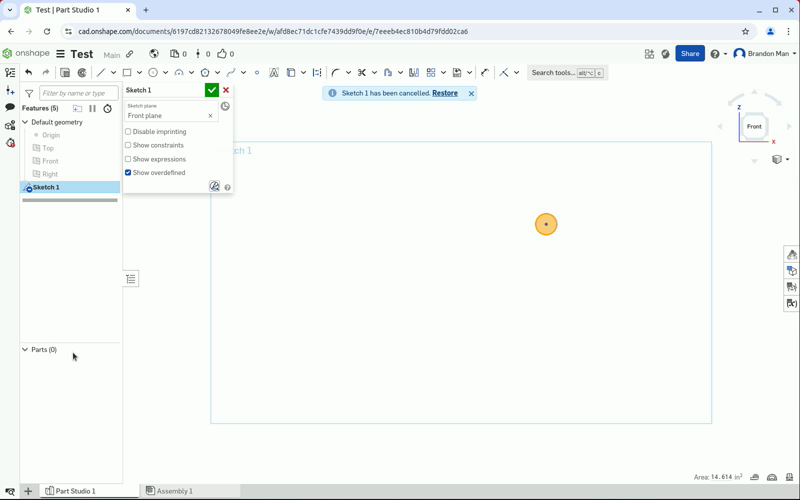
key(shift+e)
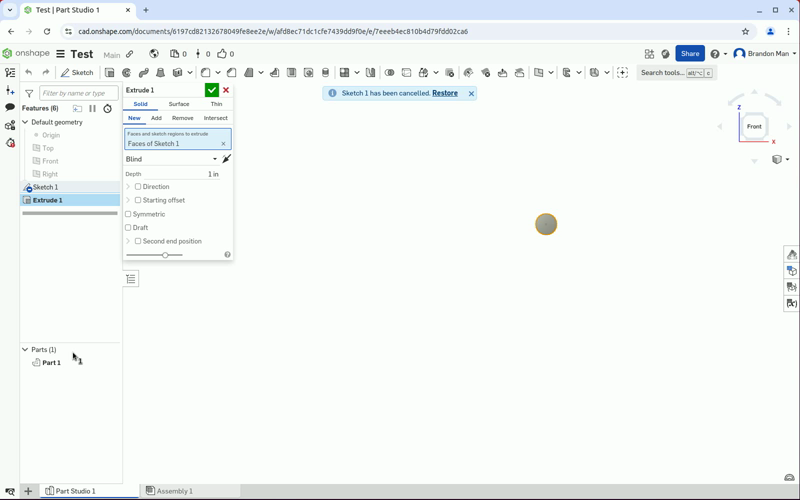
mouse_move(143, 106)
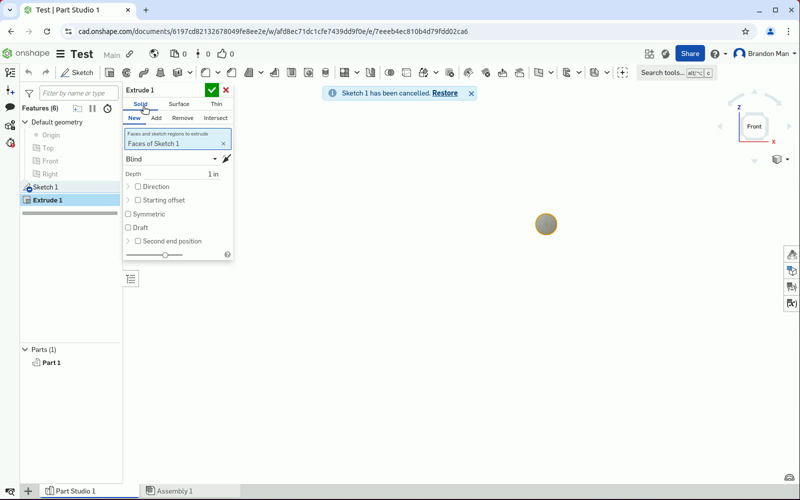
click(143, 106)
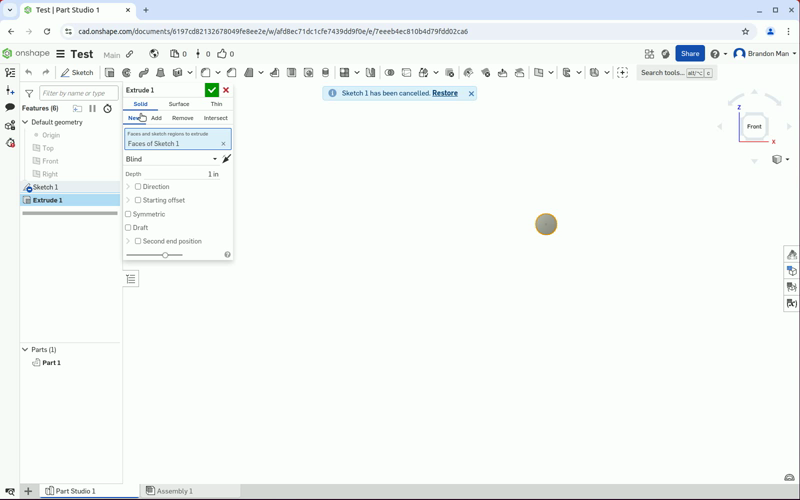
mouse_move(137, 120)
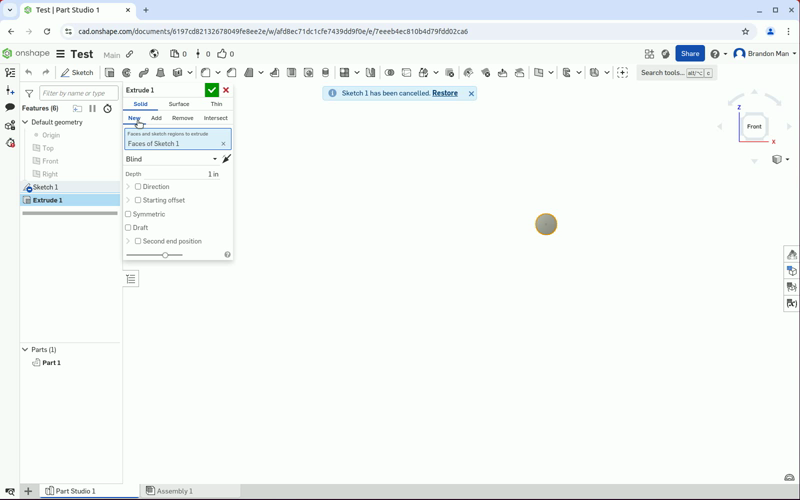
click(137, 120)
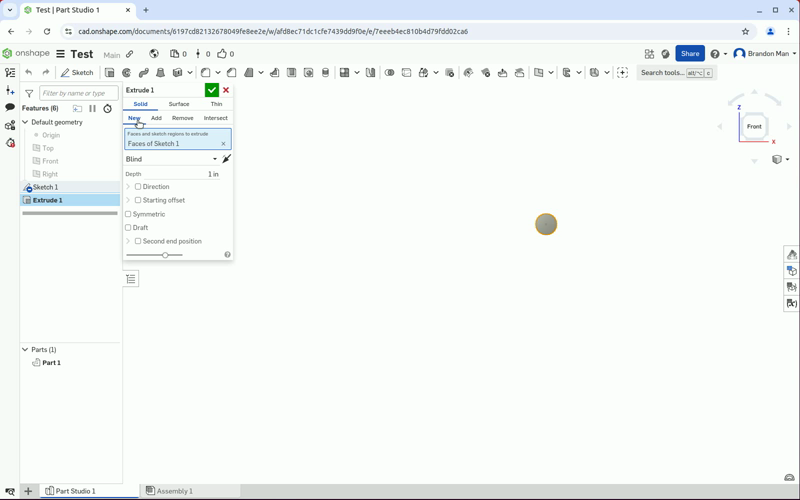
key(tab, 4)
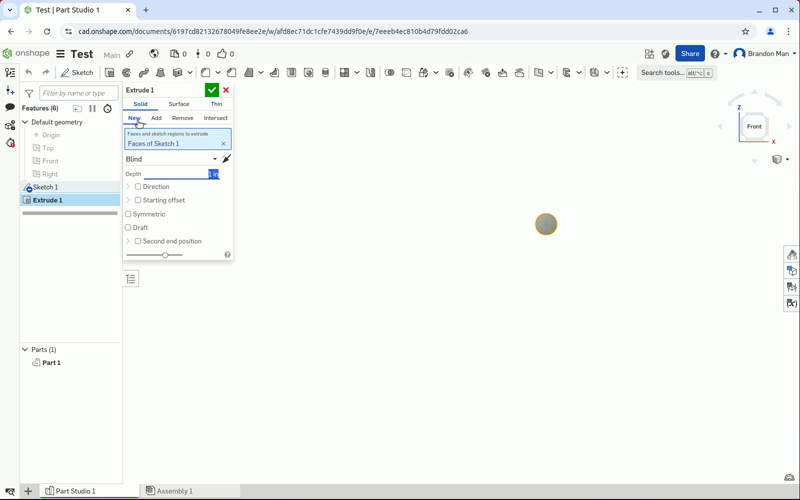
text(13.239)
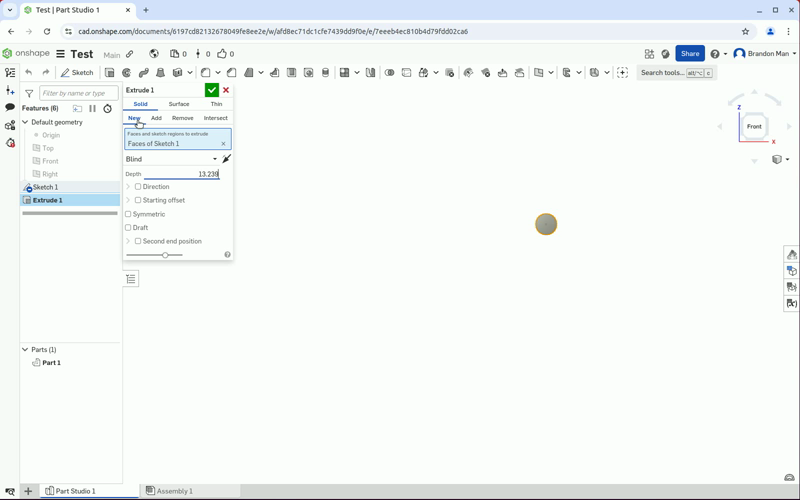
key(enter)
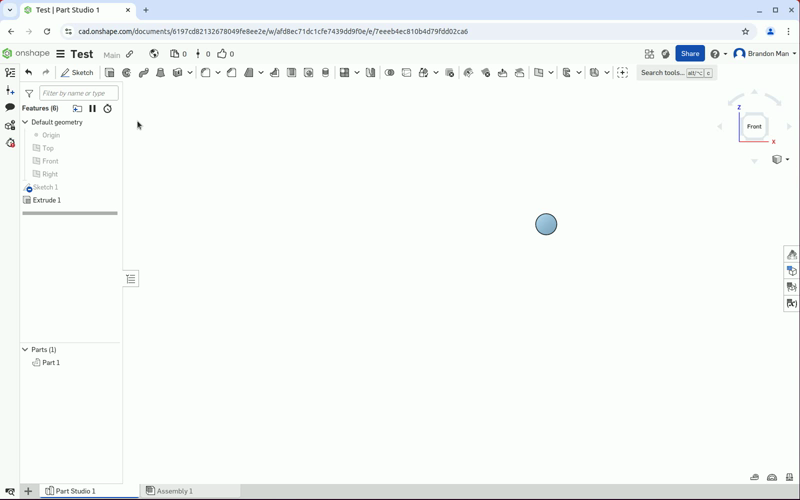
key(shift+h)
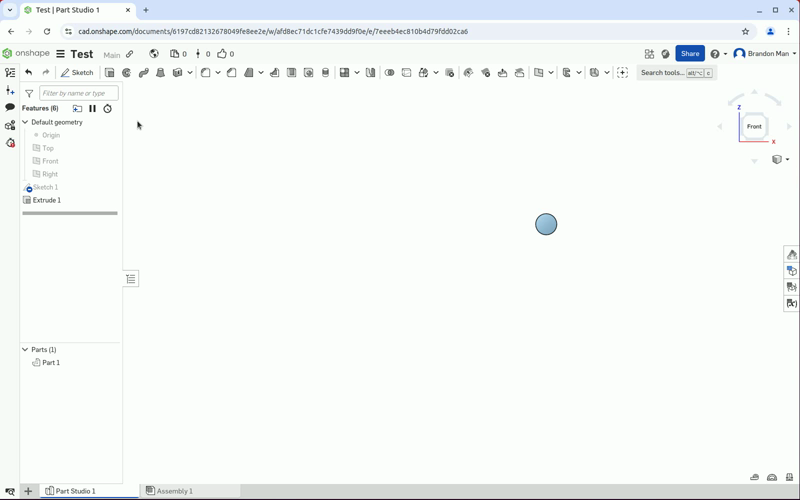
key(shift+h)
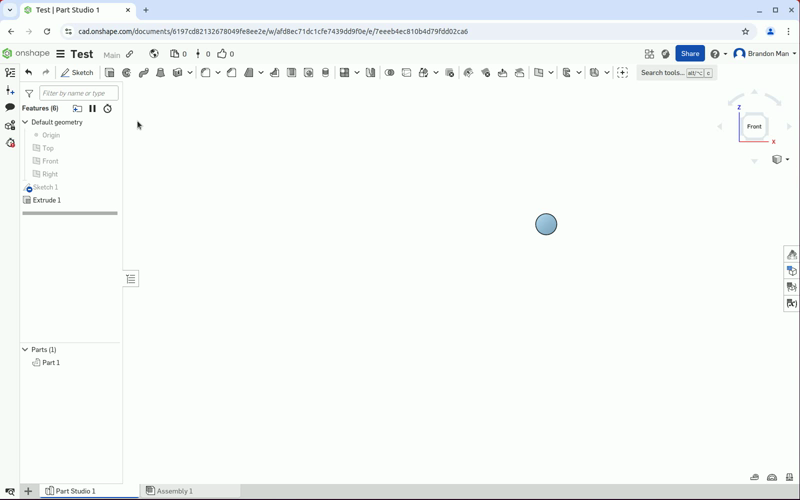
mouse_move(73, 189)
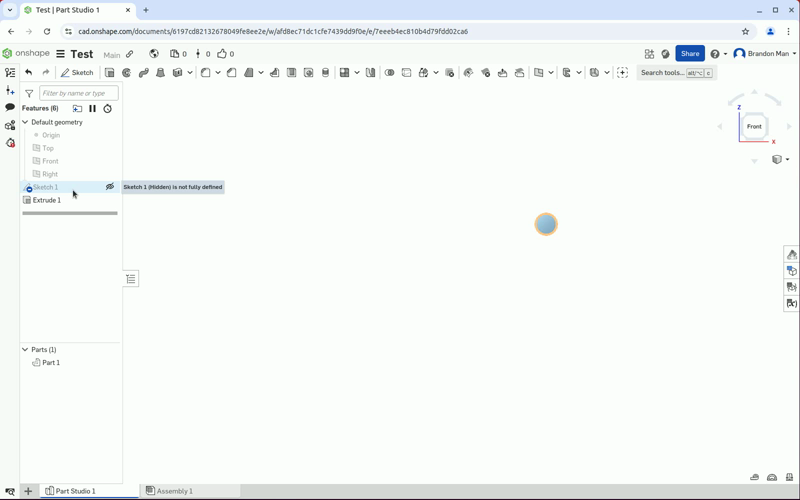
click(73, 189)
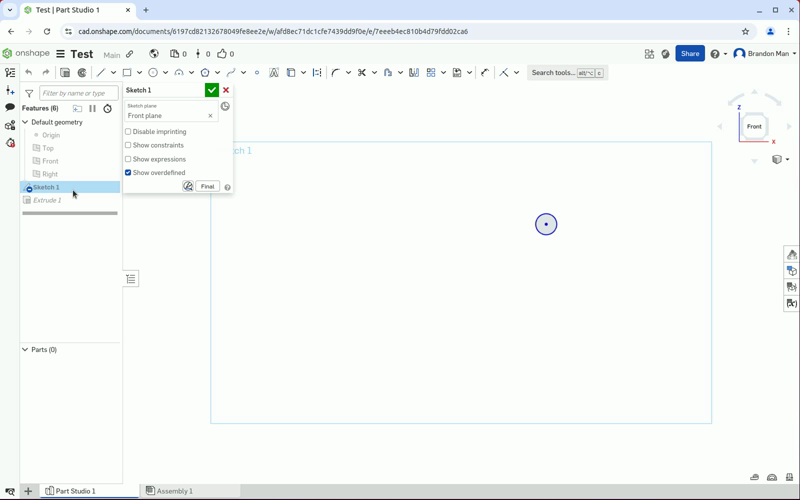
mouse_move(229, 92)
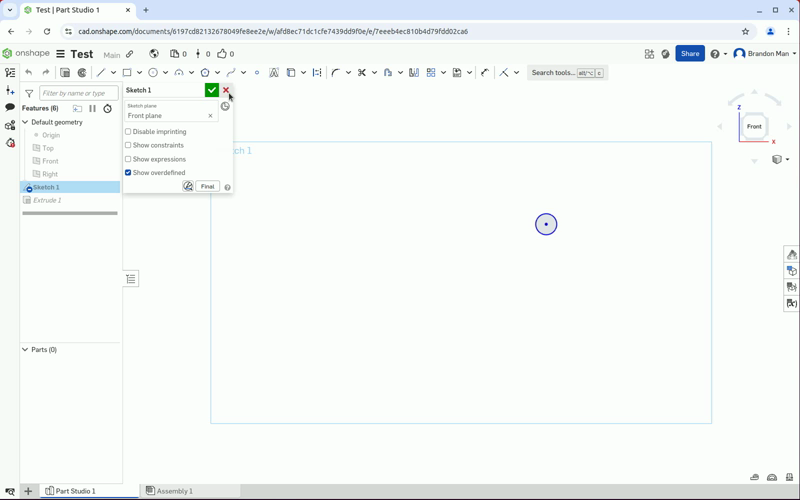
click(229, 92)
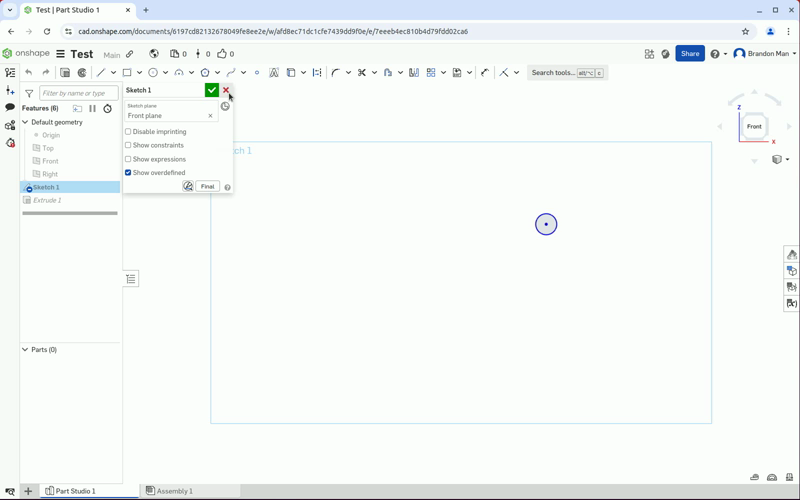
key(shift+s)
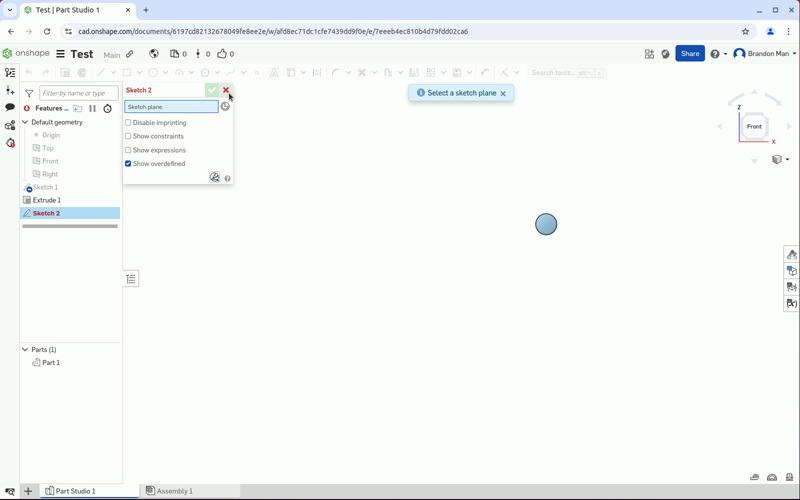
mouse_move(73, 163)
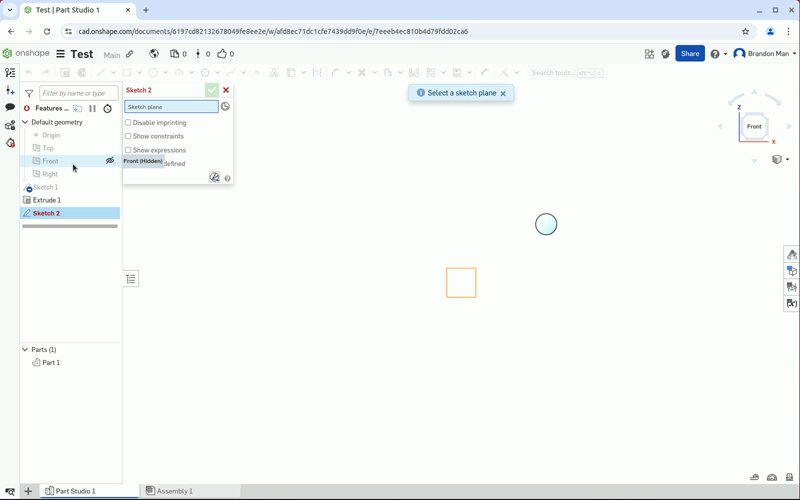
click(73, 163)
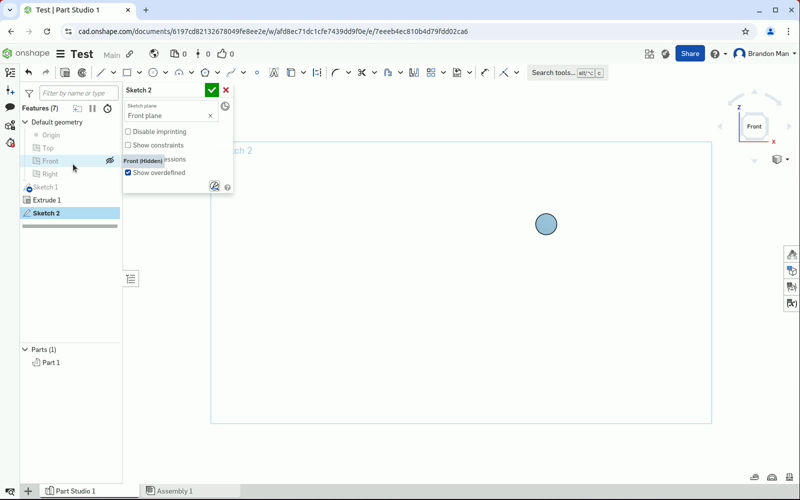
mouse_move(73, 352)
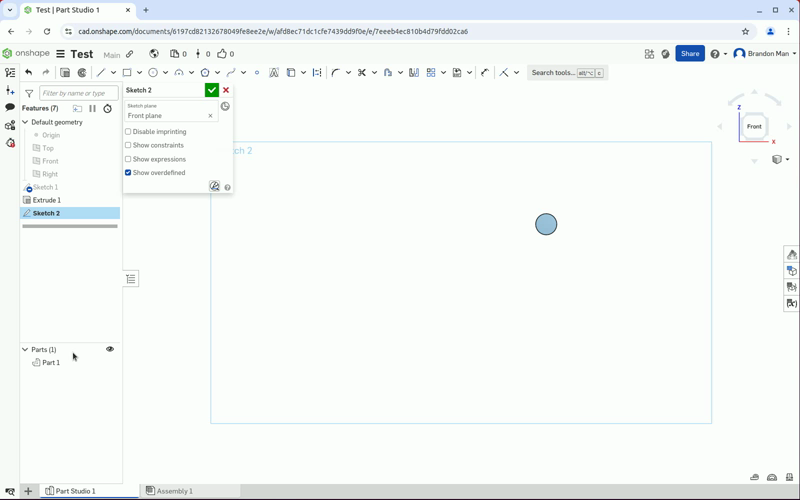
key(y)
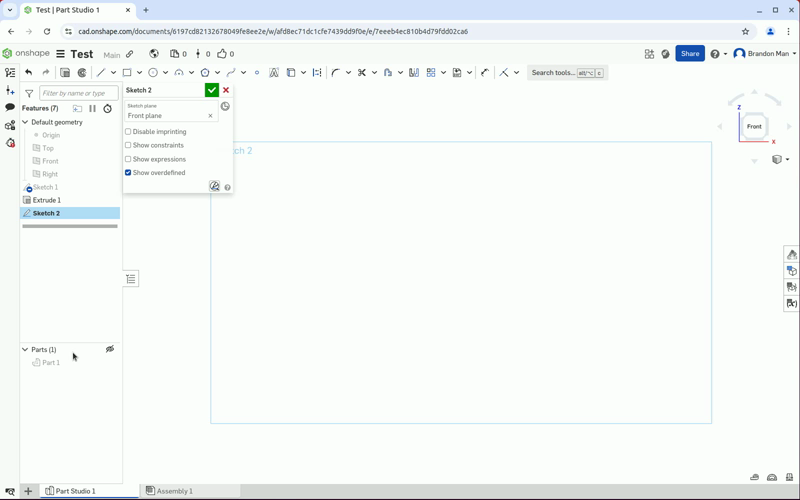
key(l)
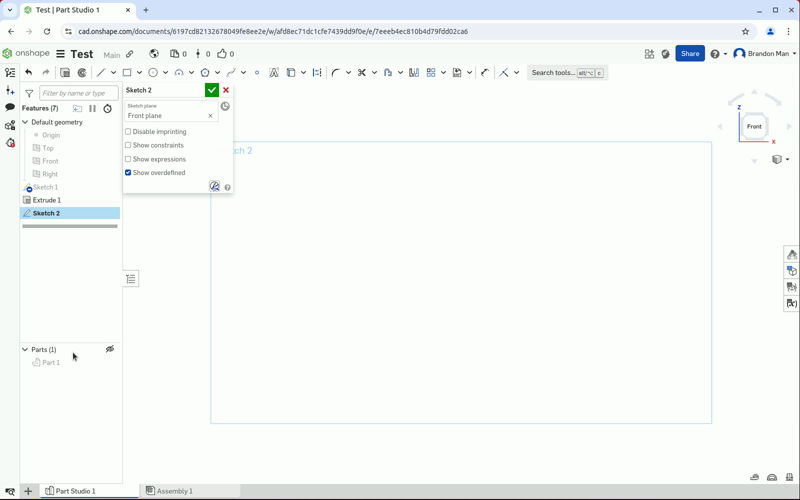
key_down(shift)
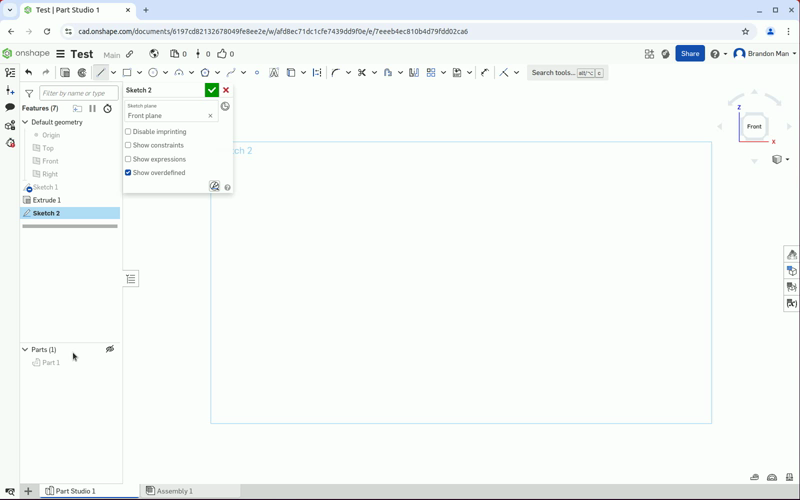
mouse_move(366, 230)
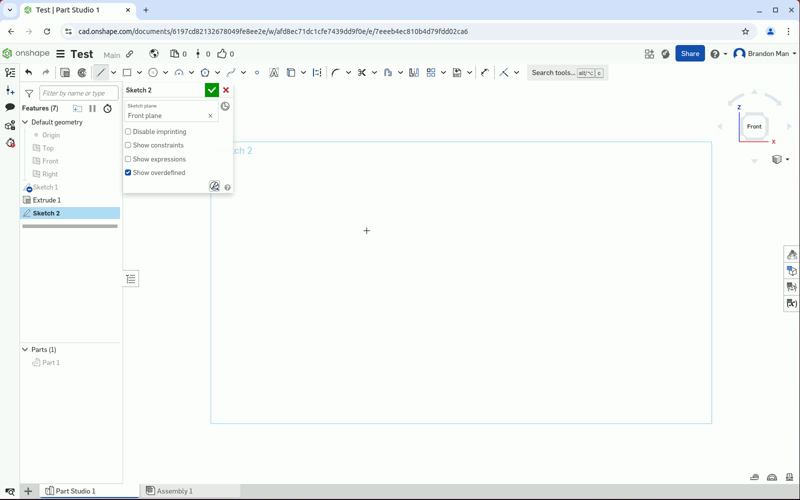
click(366, 230)
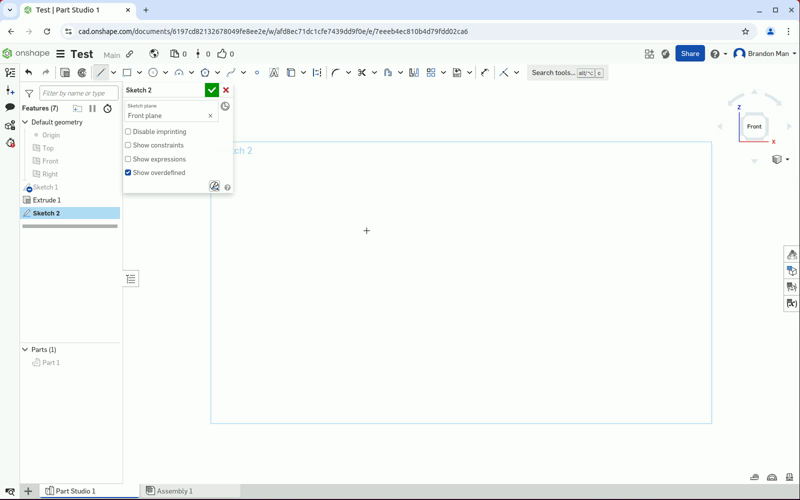
key_up(shift)
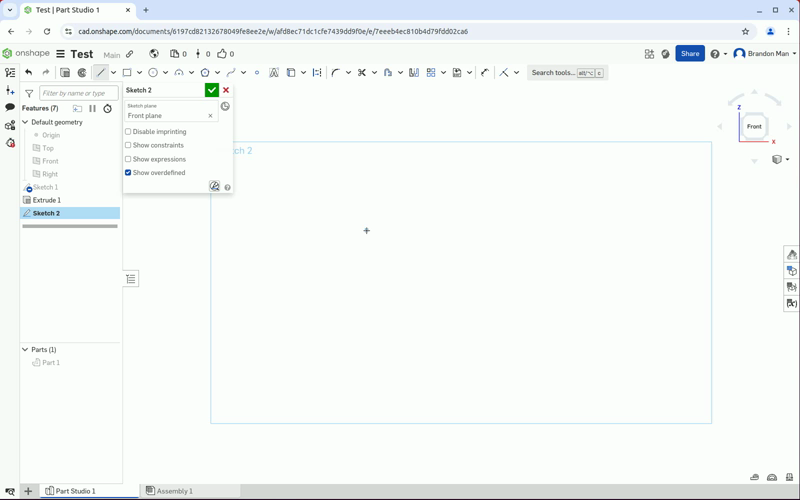
key_down(shift)
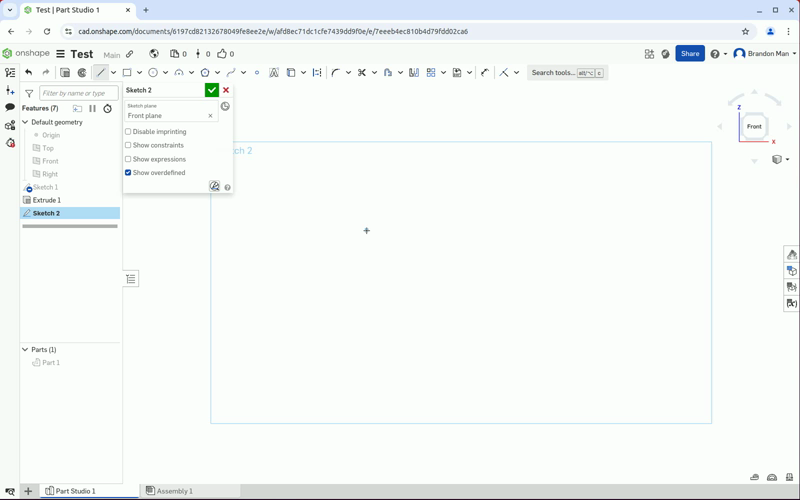
mouse_move(432, 260)
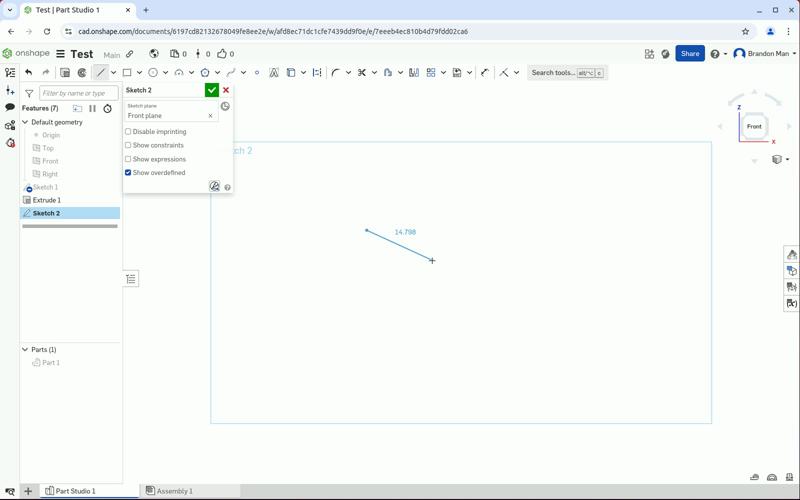
click(432, 260)
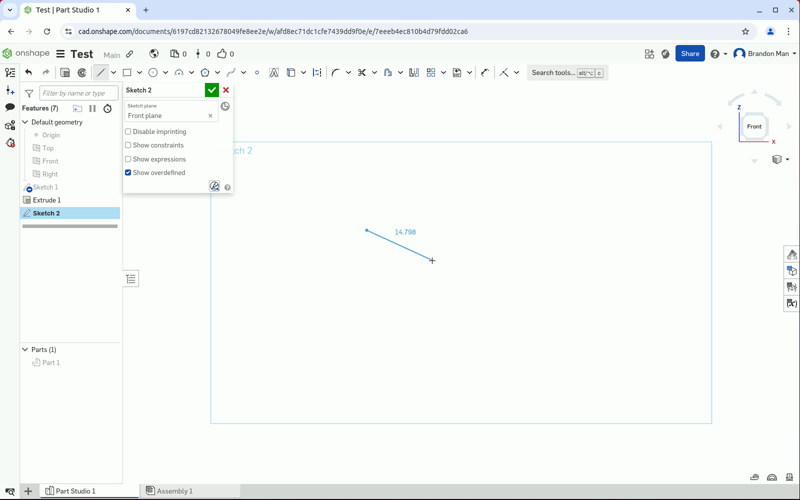
key_up(shift)
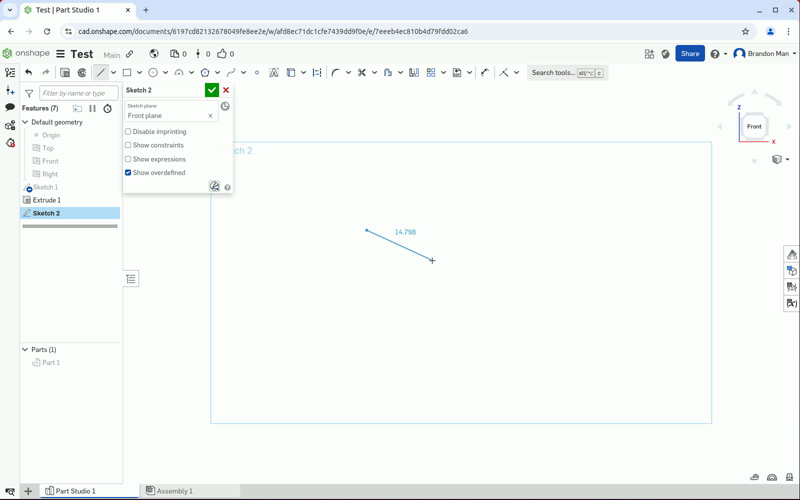
key_down(shift)
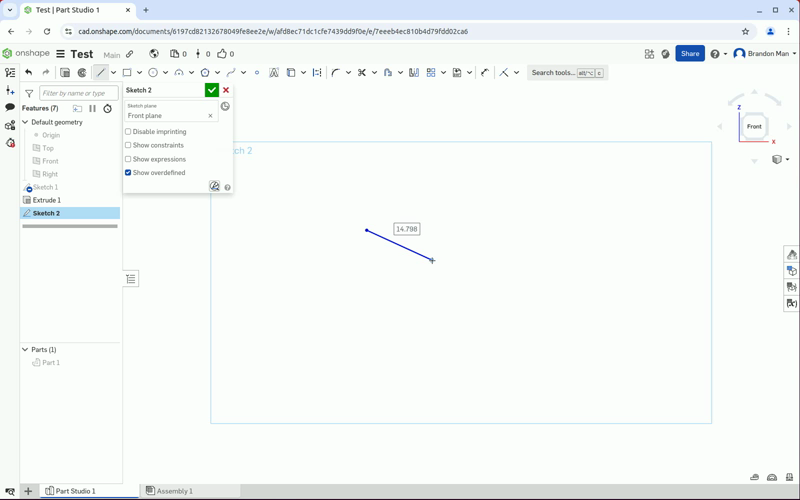
mouse_move(462, 260)
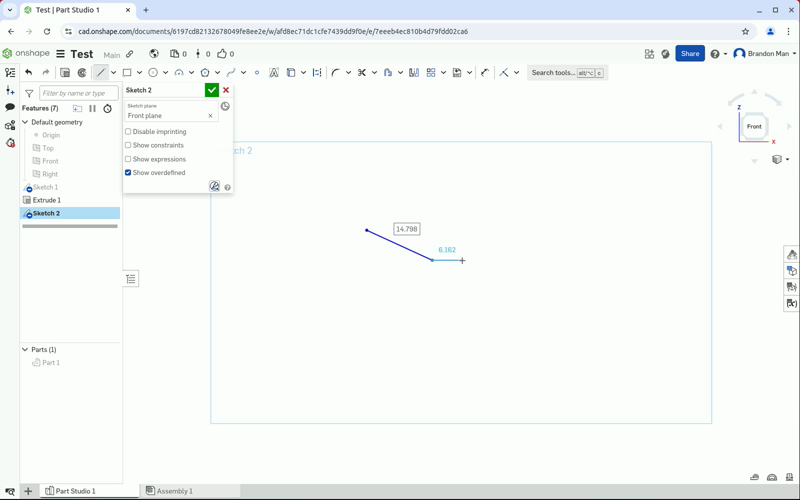
mouse_move(480, 260)
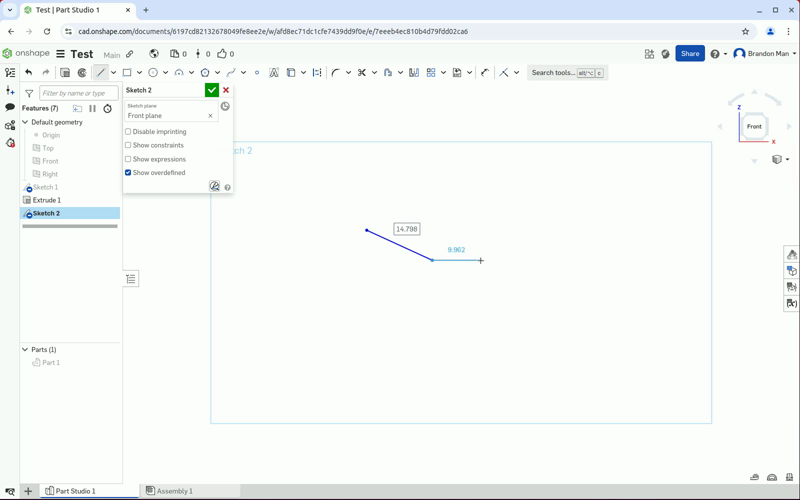
click(480, 260)
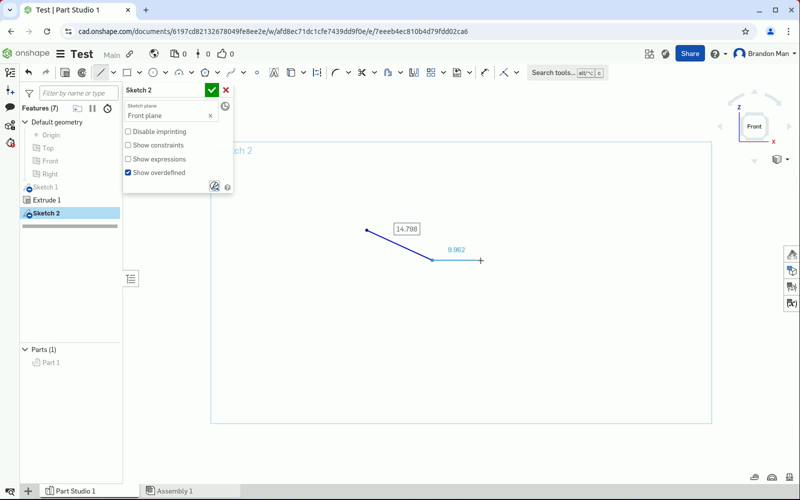
key_up(shift)
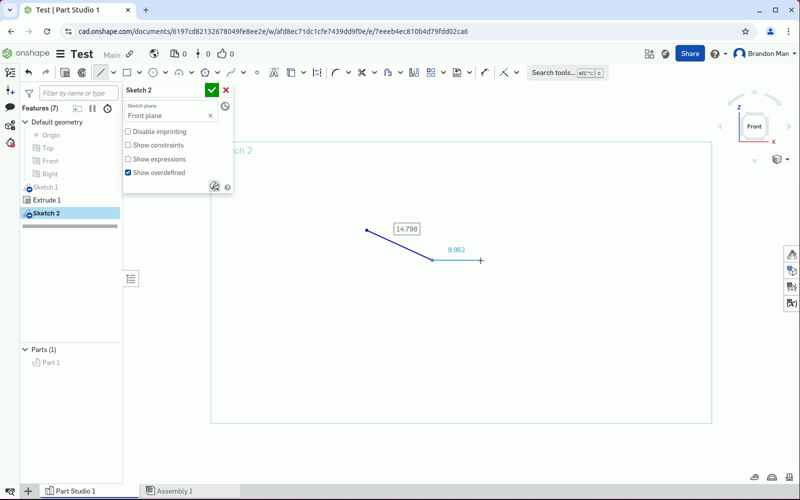
key_down(shift)
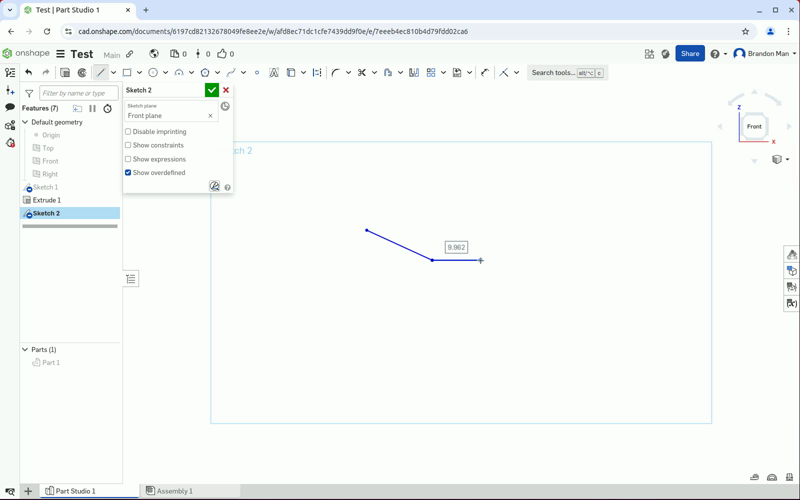
mouse_move(544, 233)
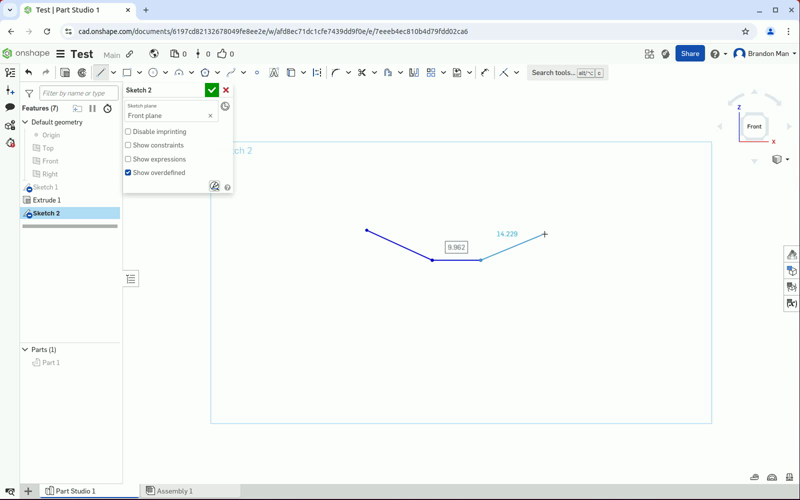
click(544, 233)
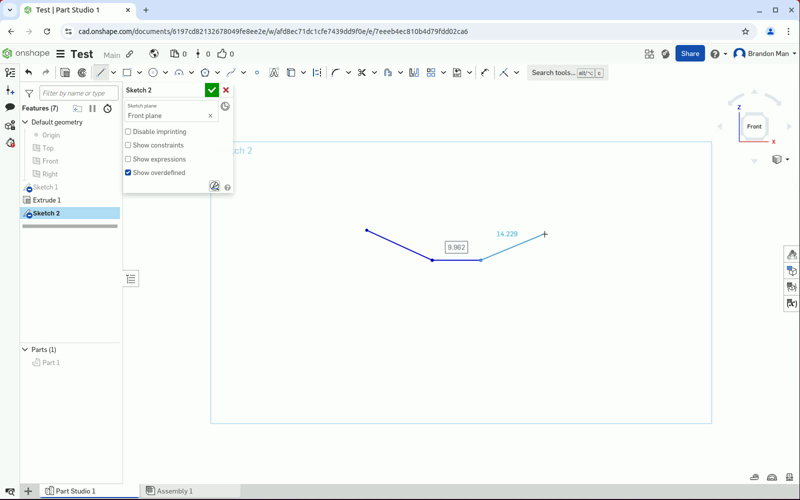
key_up(shift)
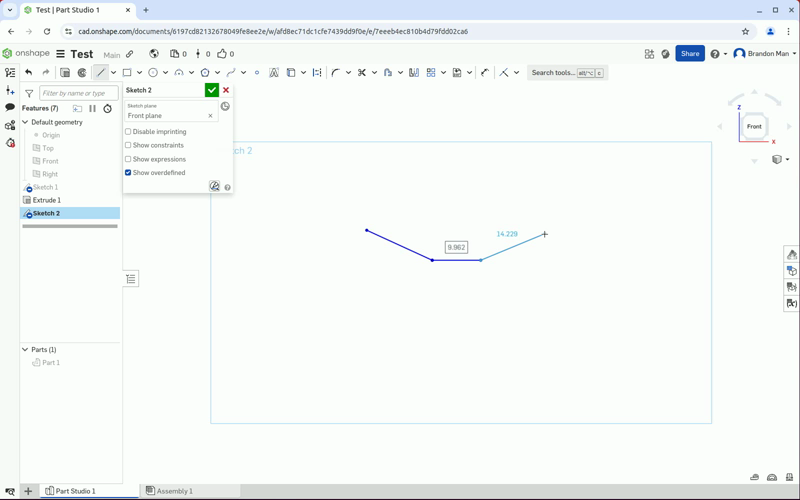
key_down(shift)
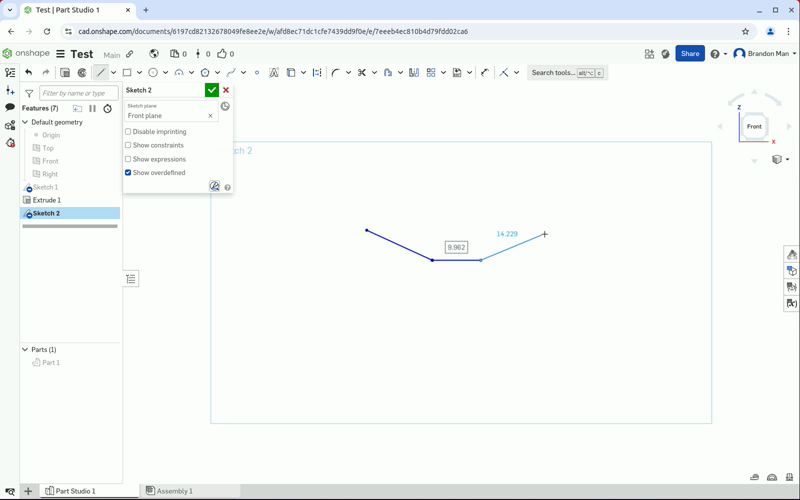
mouse_move(574, 233)
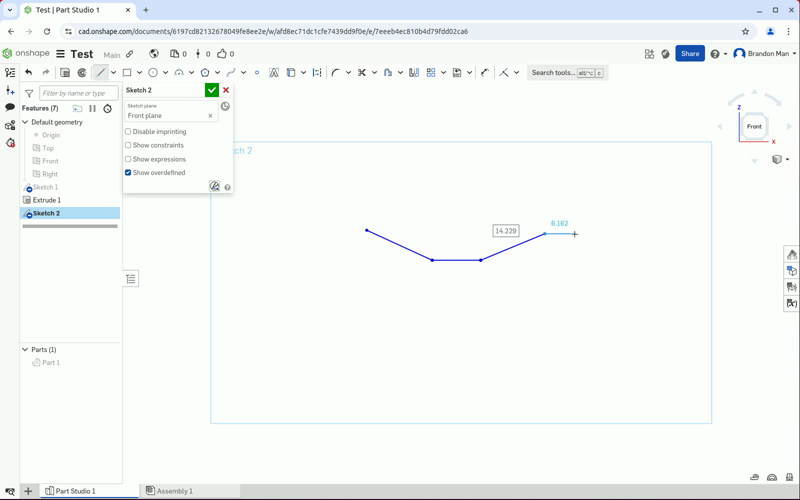
mouse_move(538, 228)
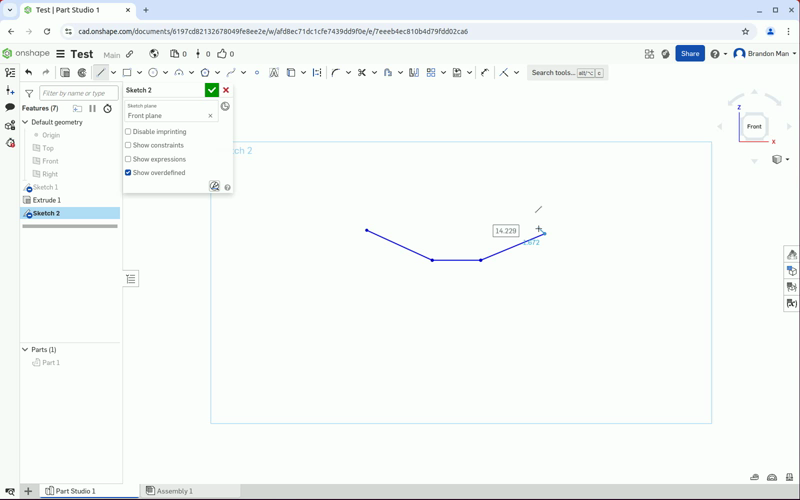
click(538, 228)
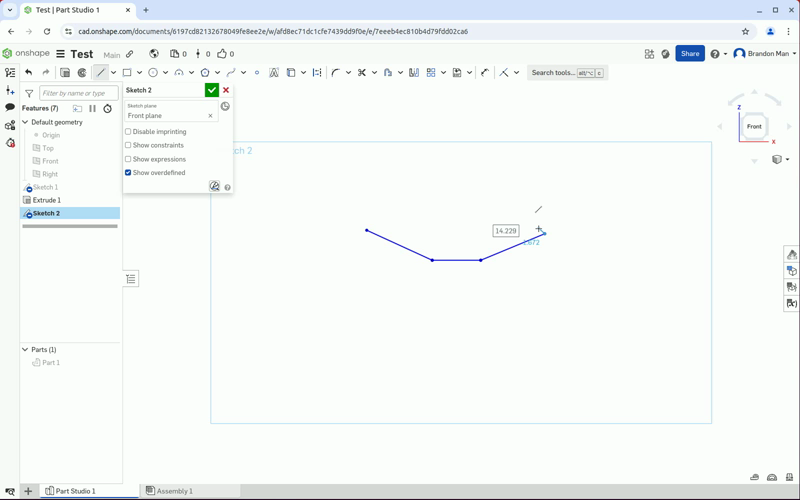
key_up(shift)
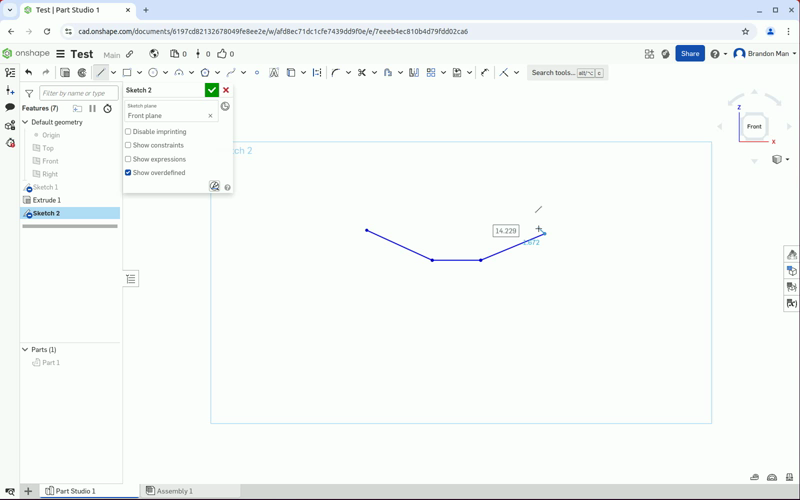
key_down(shift)
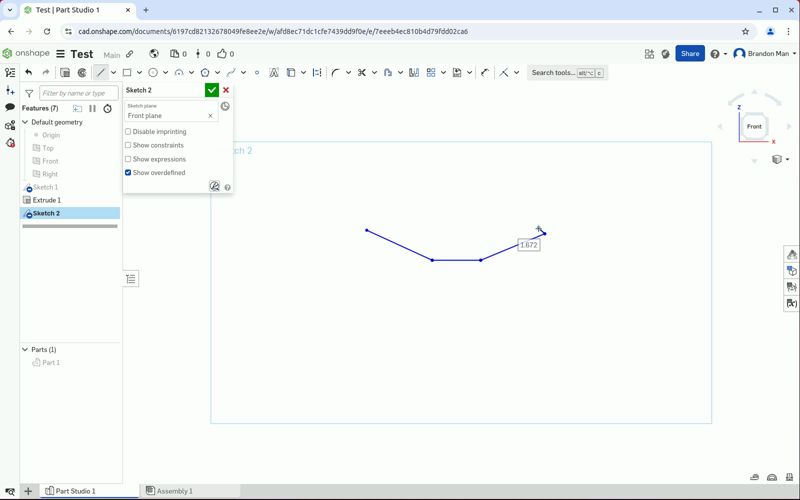
mouse_move(471, 252)
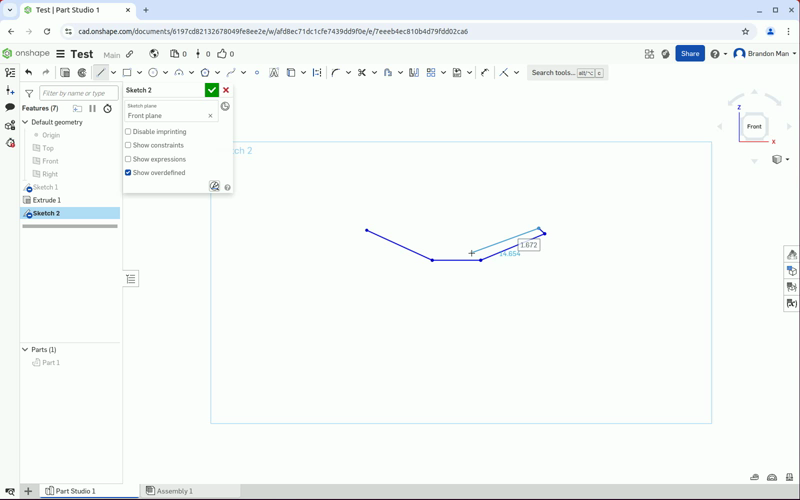
click(471, 252)
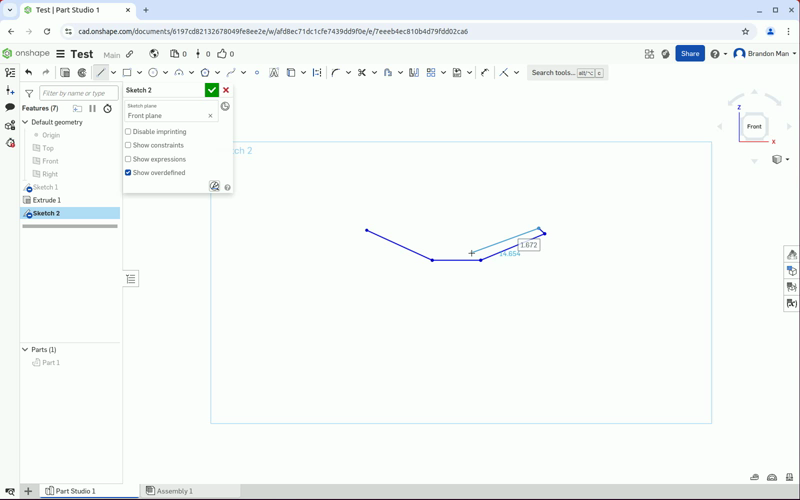
key_up(shift)
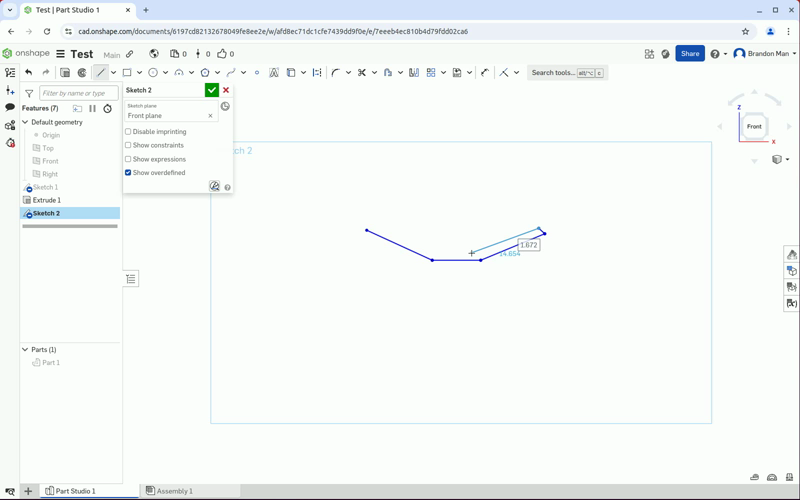
key_down(shift)
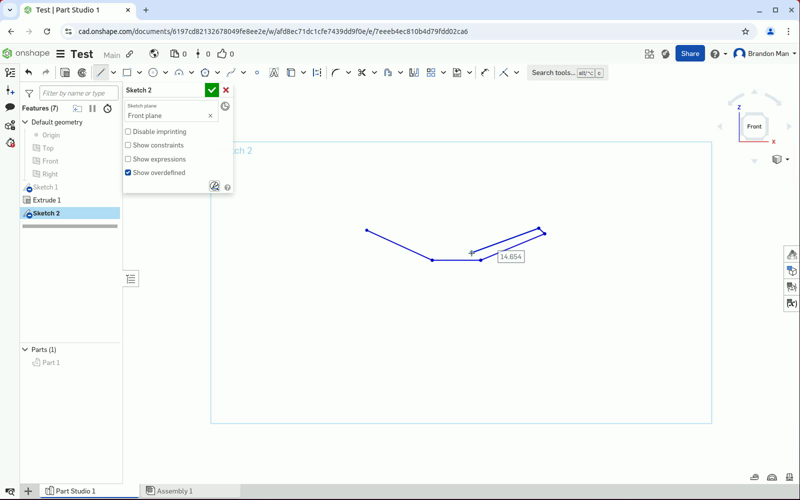
mouse_move(501, 252)
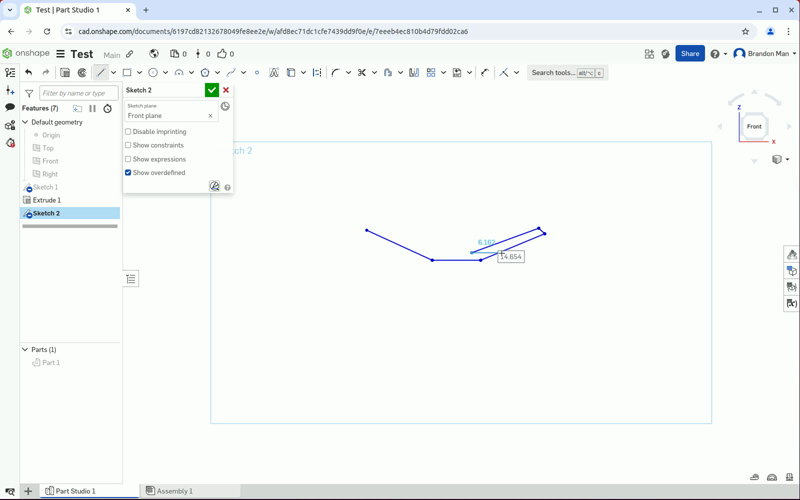
mouse_move(445, 252)
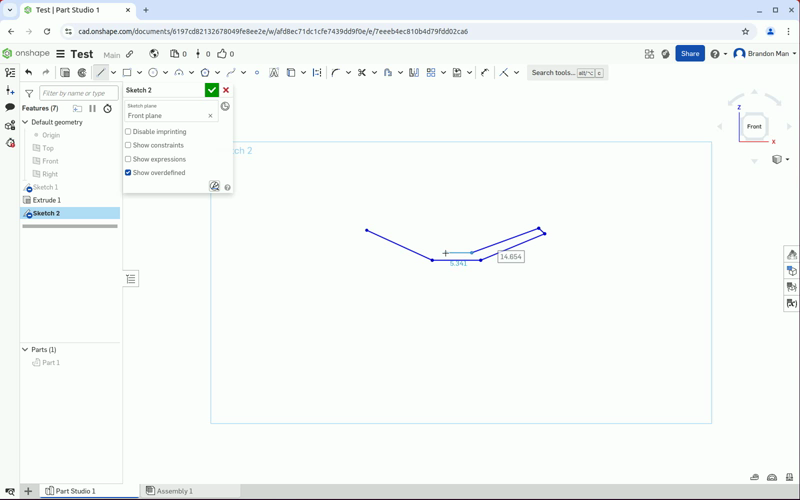
click(445, 252)
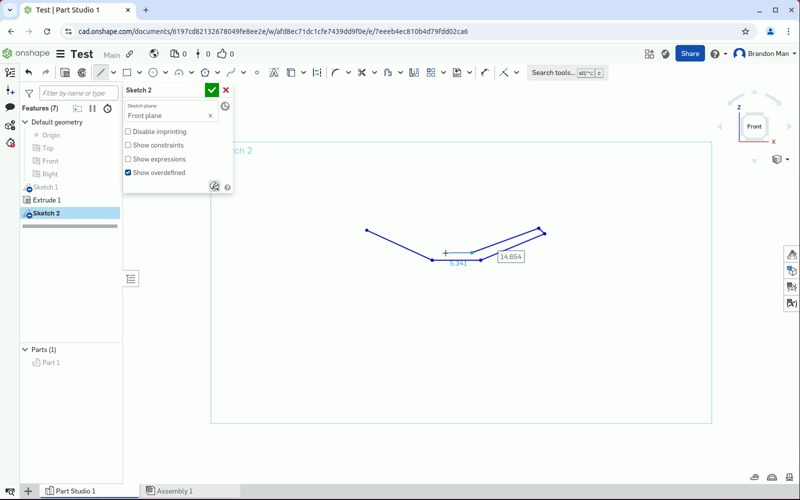
key_up(shift)
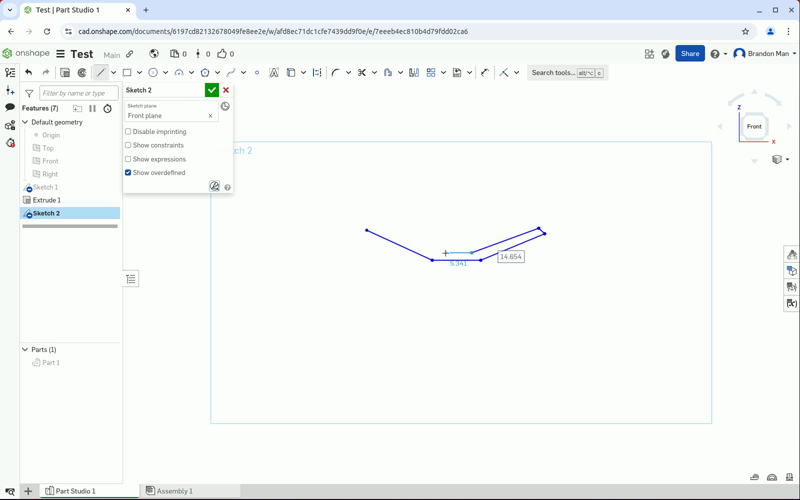
key_down(shift)
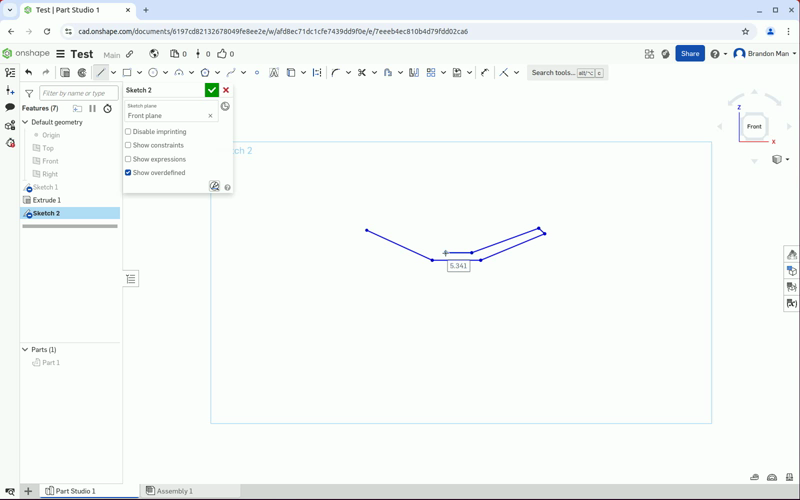
mouse_move(378, 228)
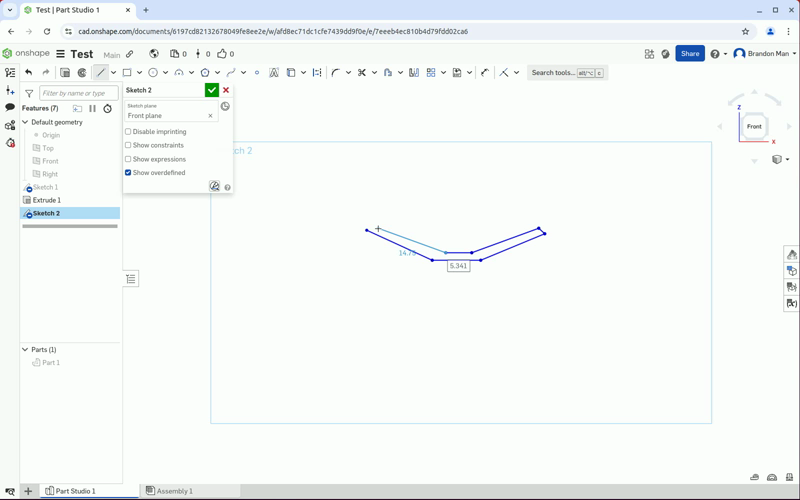
click(378, 228)
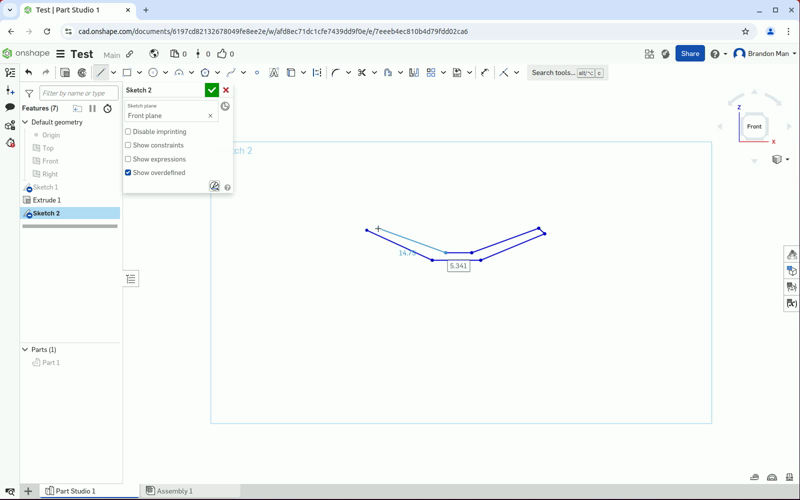
key_up(shift)
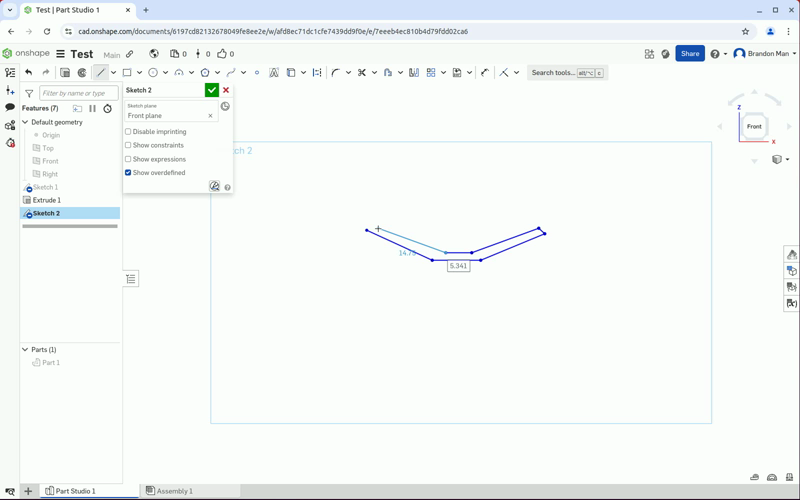
mouse_move(408, 228)
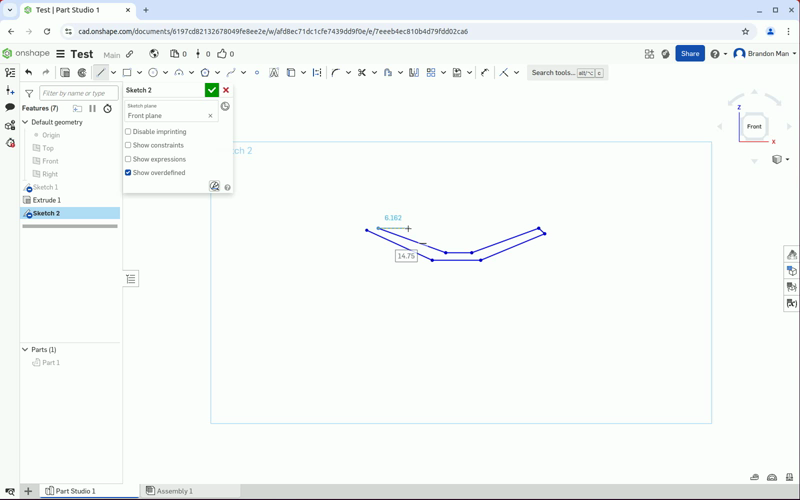
key_down(shift)
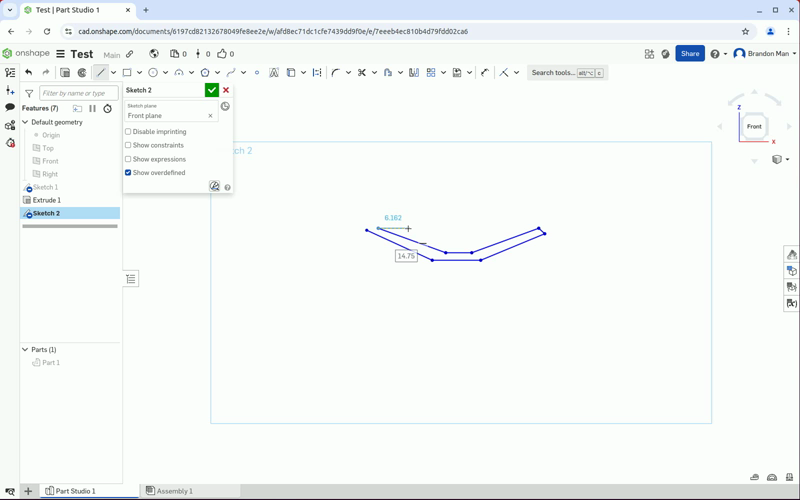
mouse_move(366, 230)
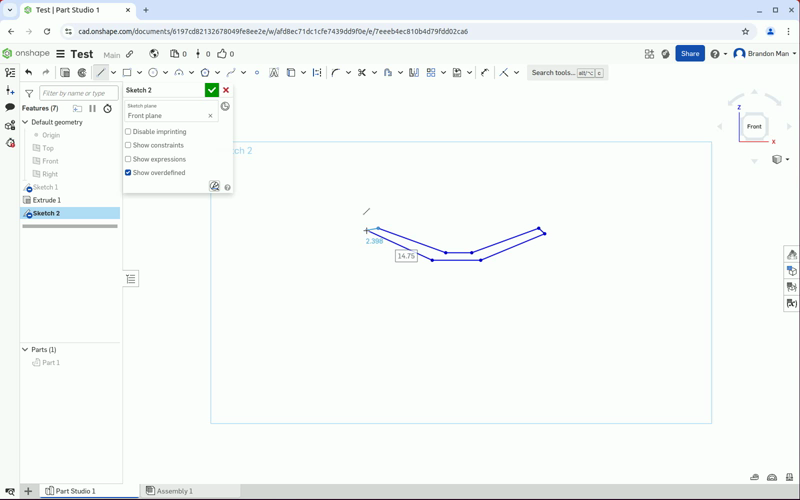
key_up(shift)
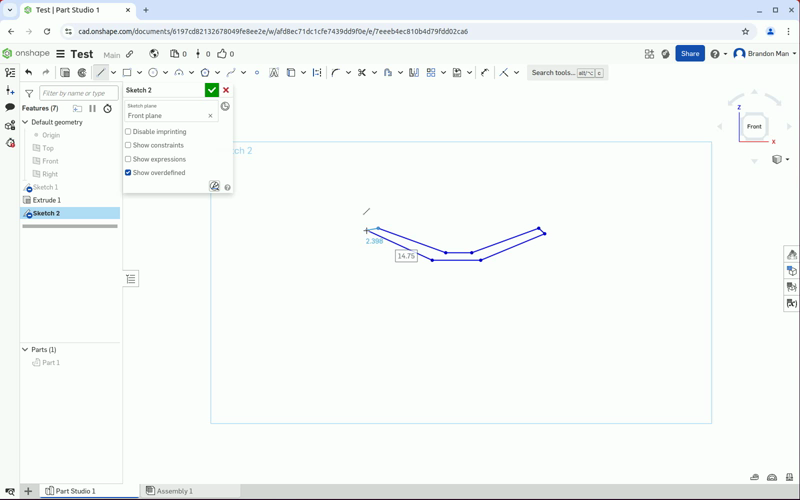
click(366, 230)
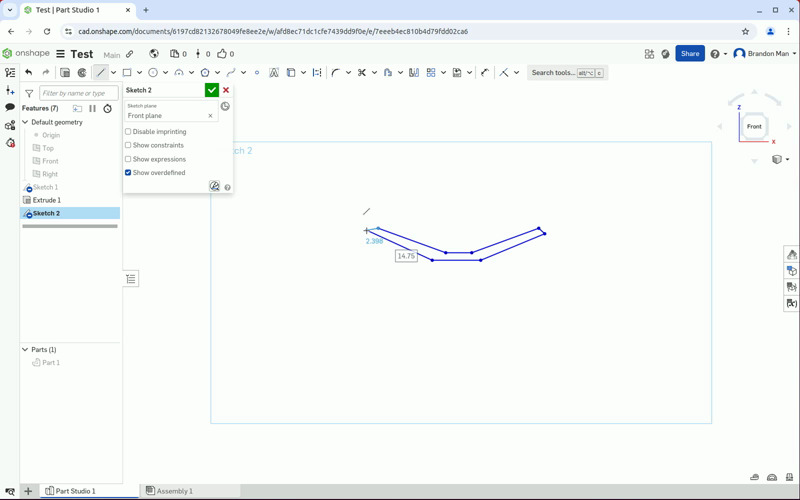
key(esc)
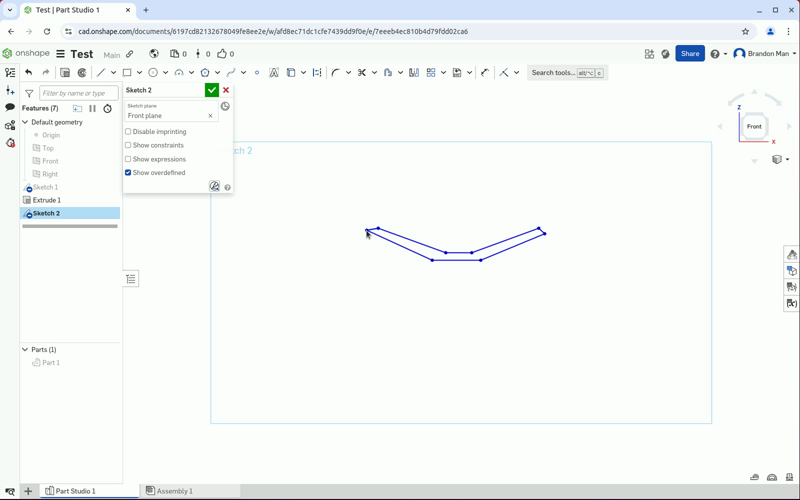
mouse_move(420, 248)
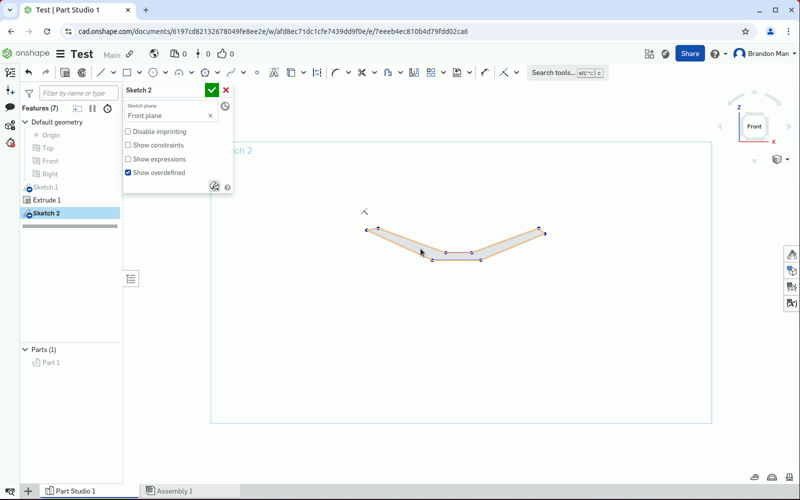
scroll(6)
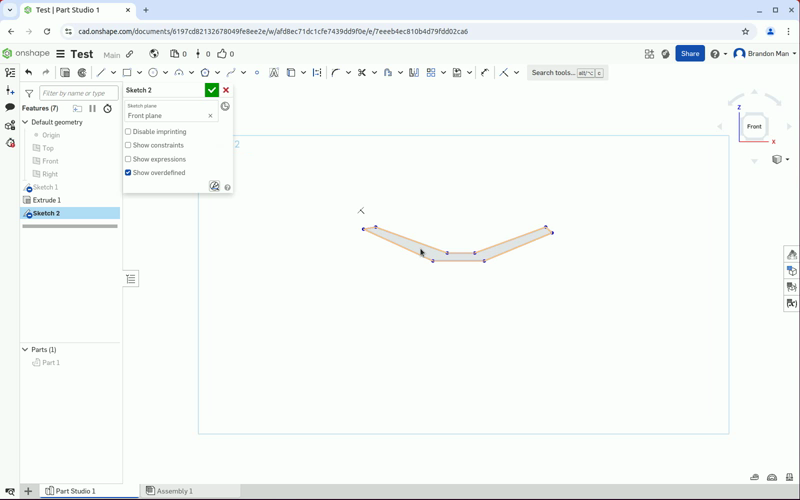
scroll(6)
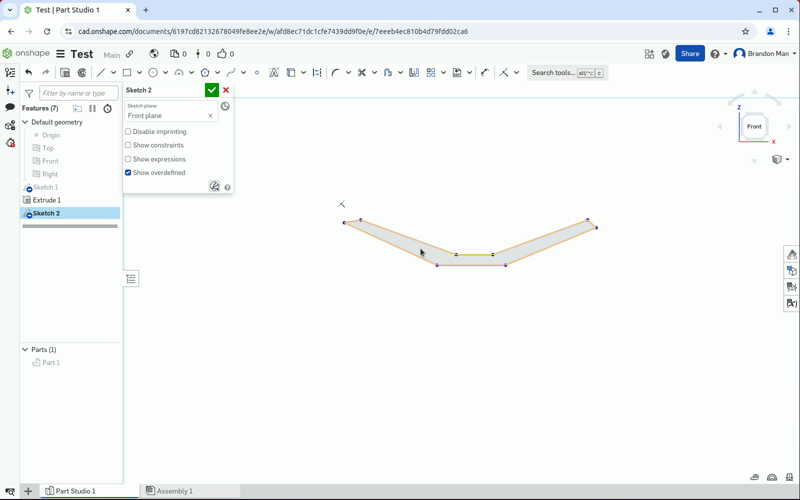
scroll(6)
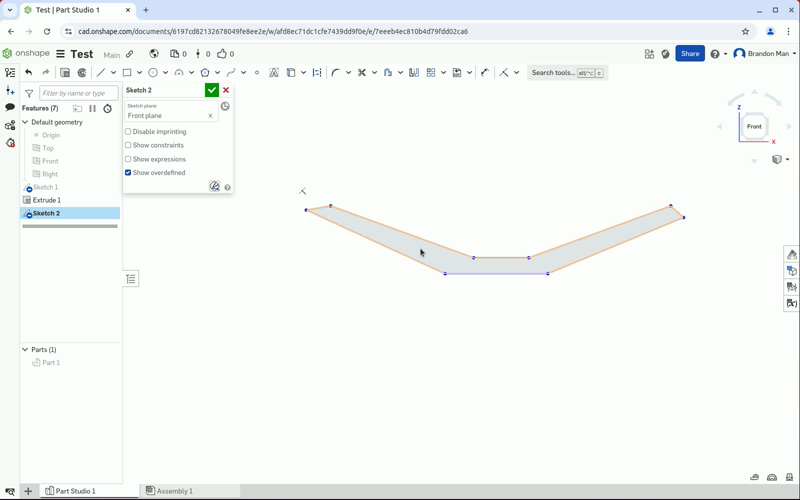
scroll(6)
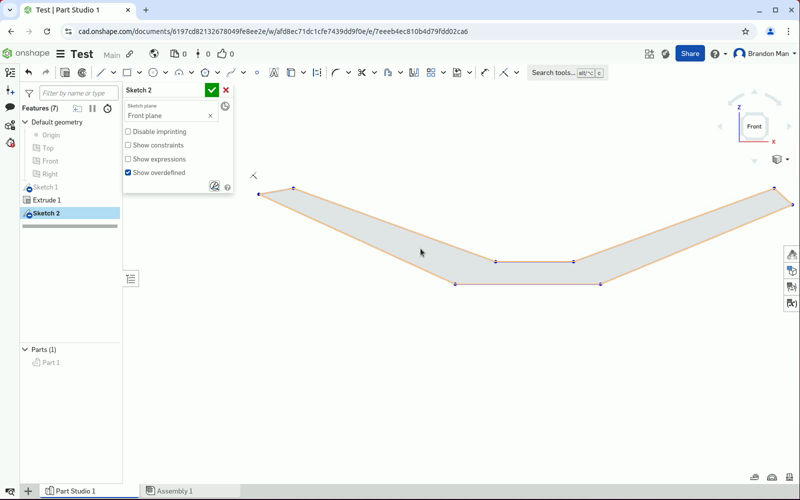
scroll(6)
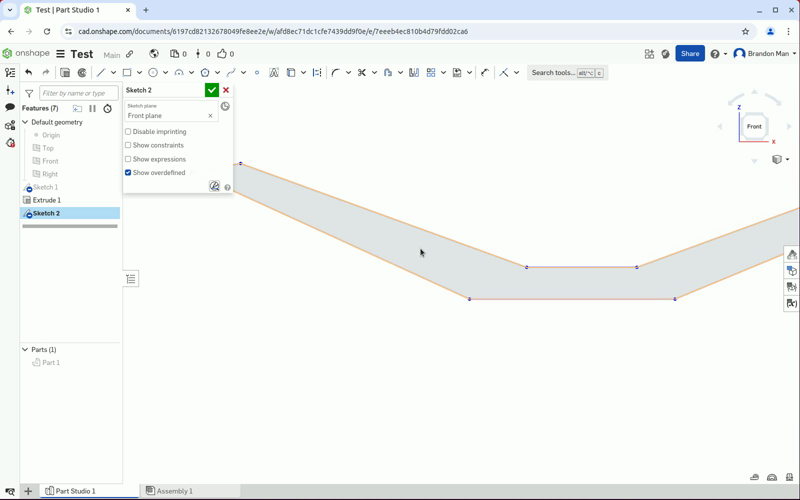
scroll(6)
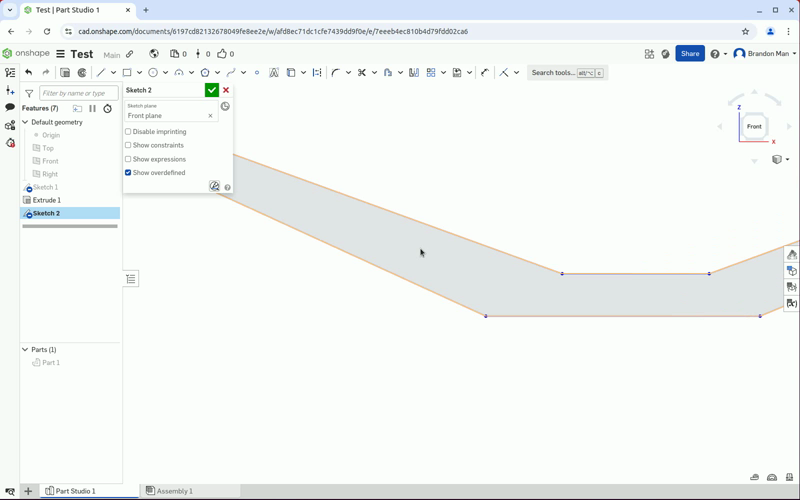
scroll(6)
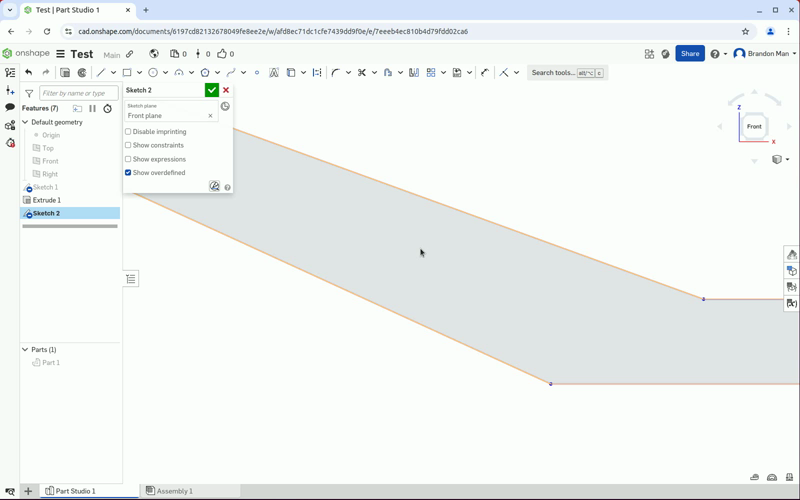
click(420, 248)
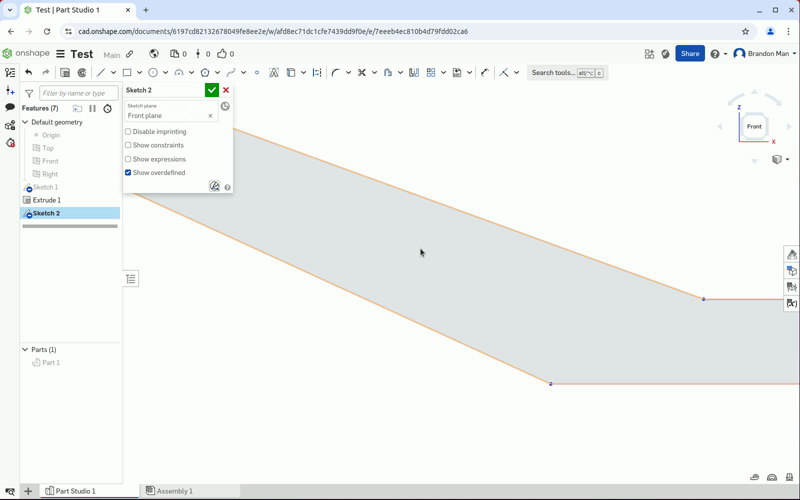
scroll(-6)
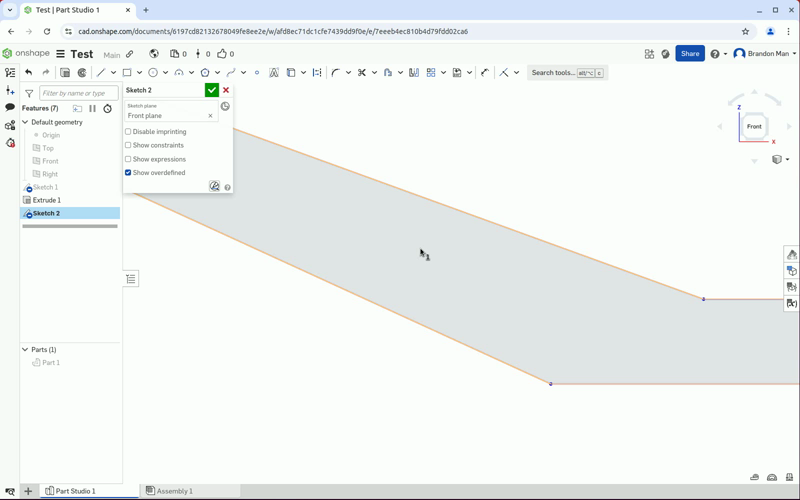
scroll(-6)
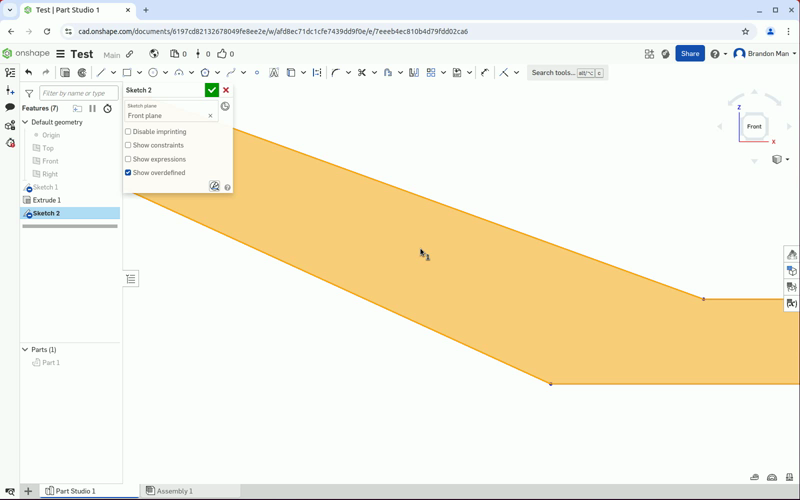
scroll(-6)
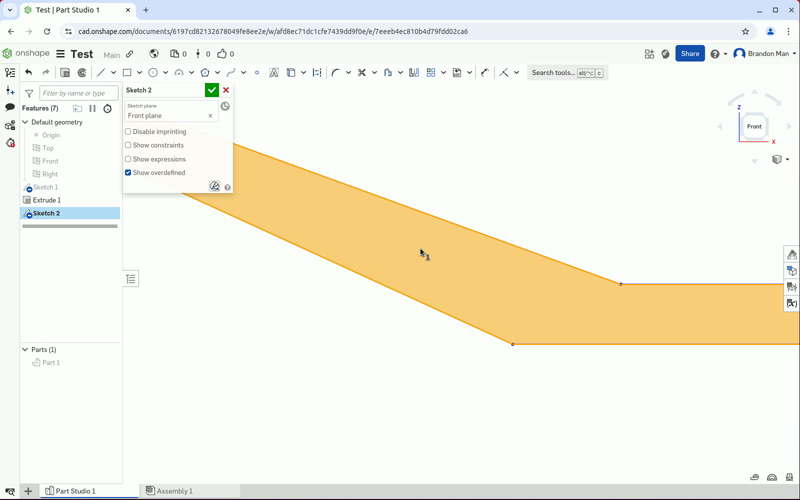
scroll(-6)
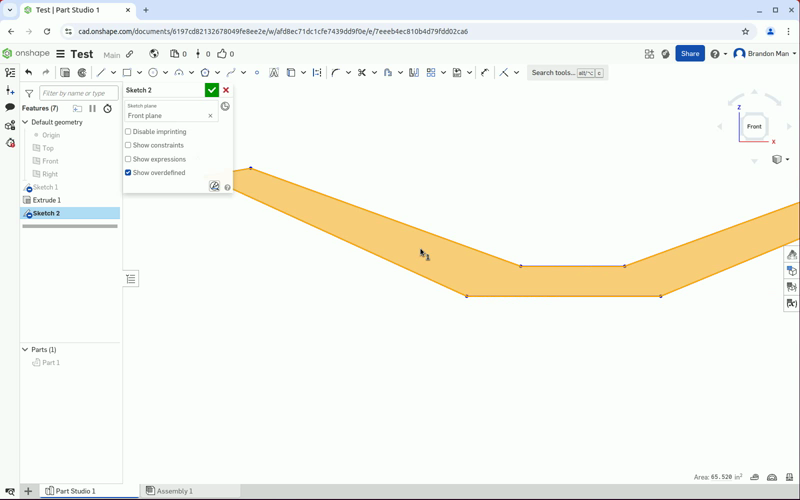
scroll(-6)
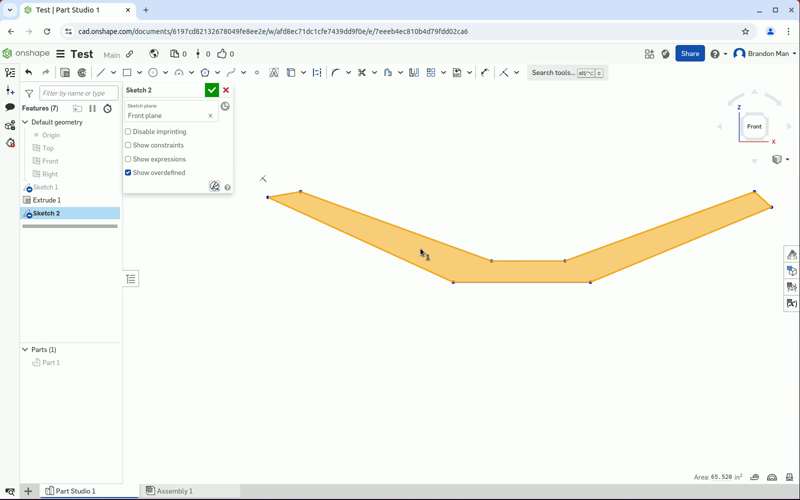
scroll(-6)
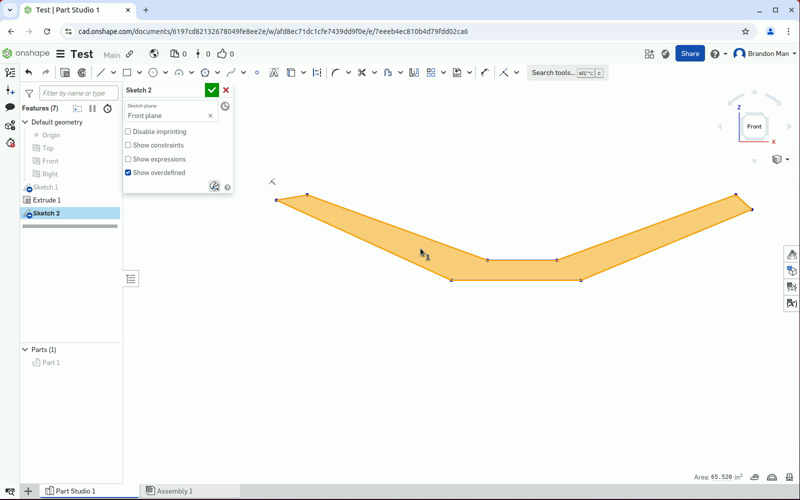
scroll(-6)
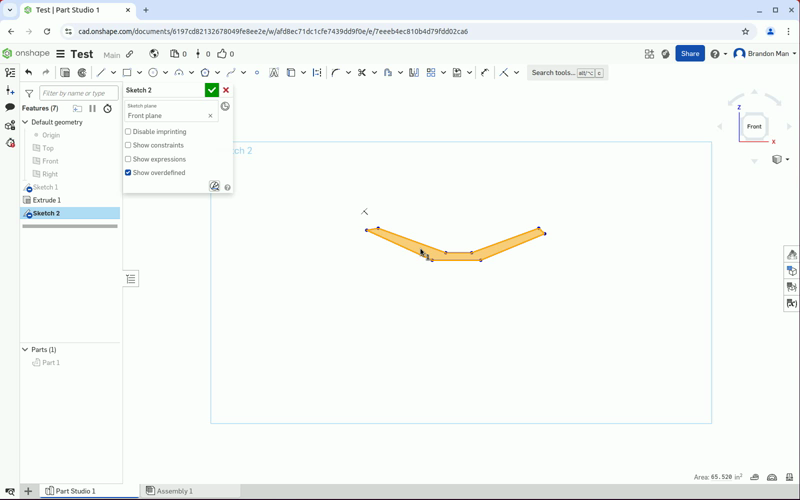
mouse_move(73, 352)
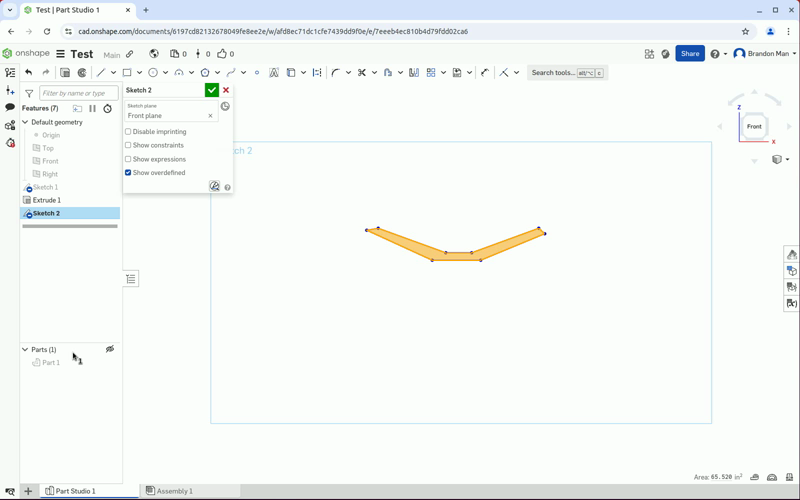
key(shift+y)
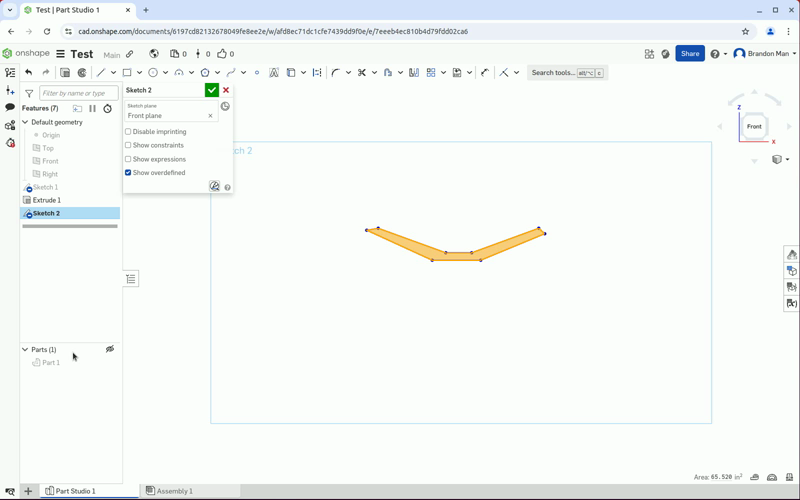
key(shift+e)
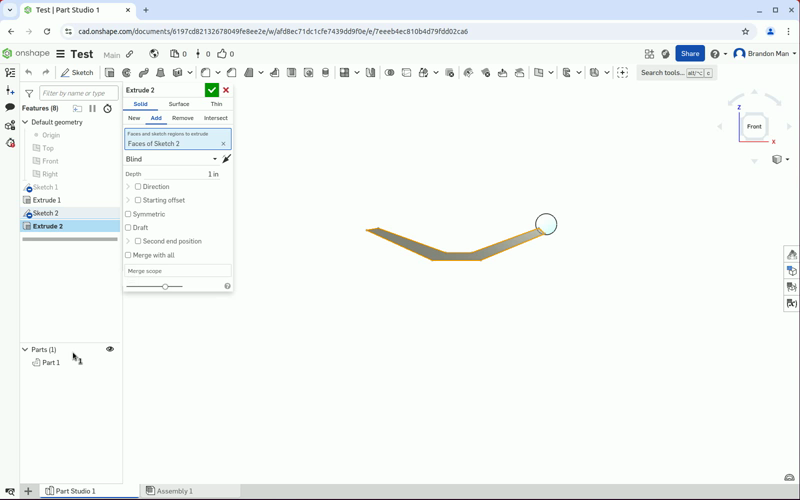
mouse_move(143, 106)
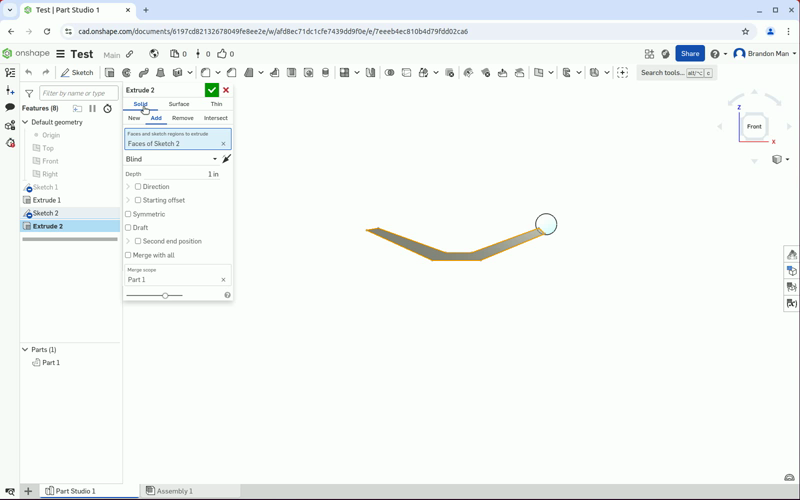
click(143, 106)
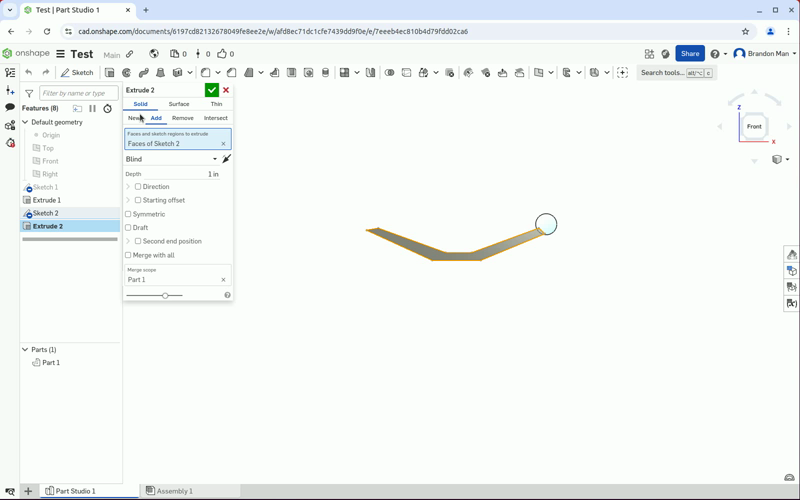
mouse_move(137, 120)
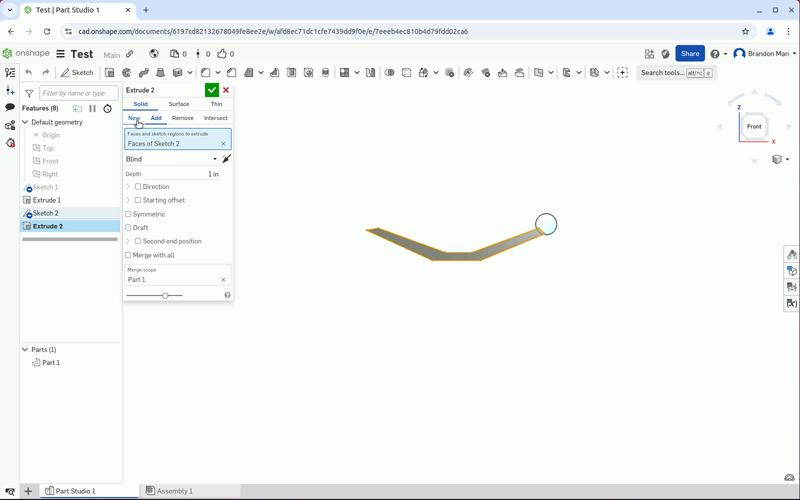
click(137, 120)
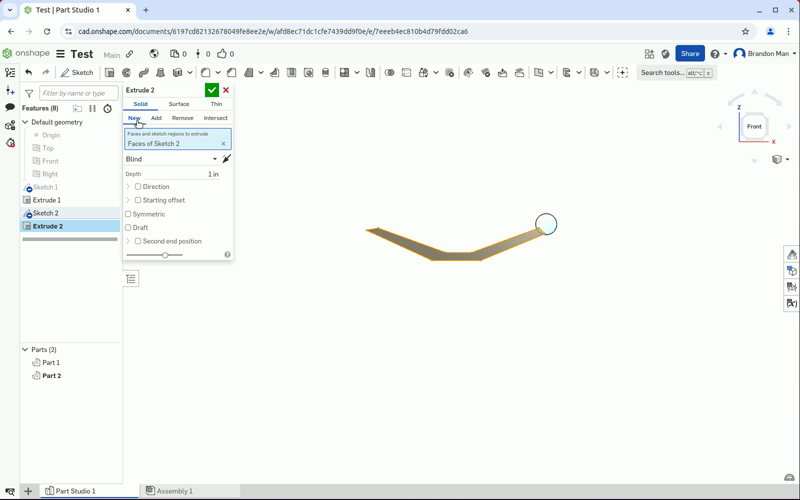
key(tab, 4)
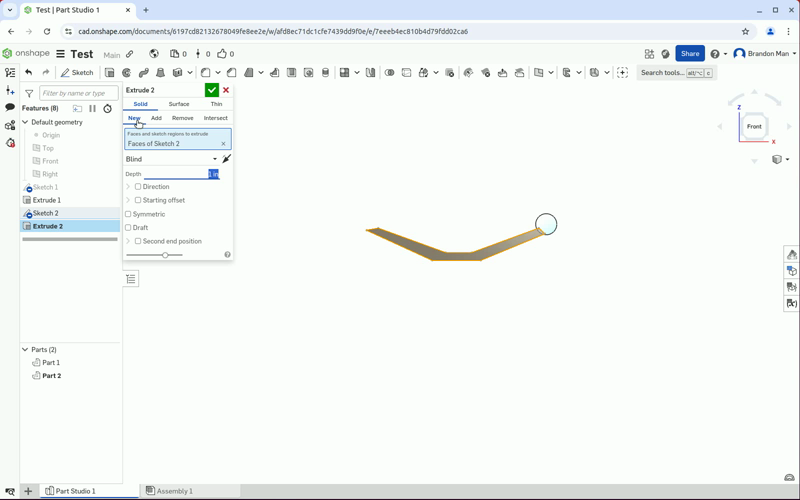
text(13.239)
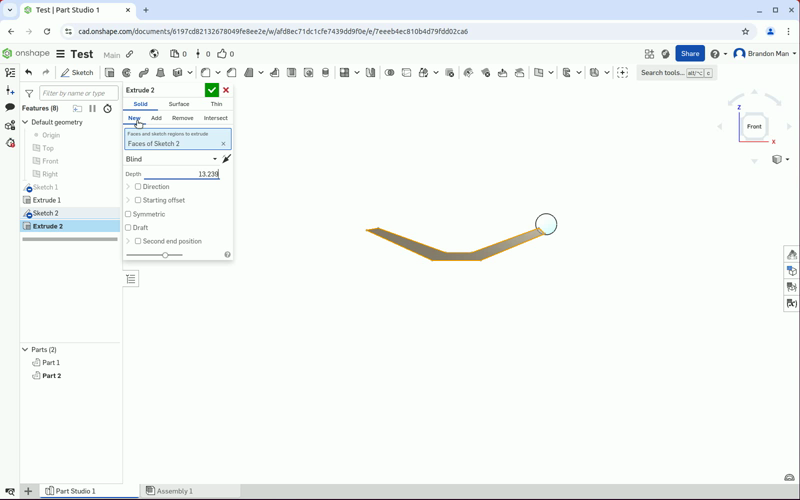
key(enter)
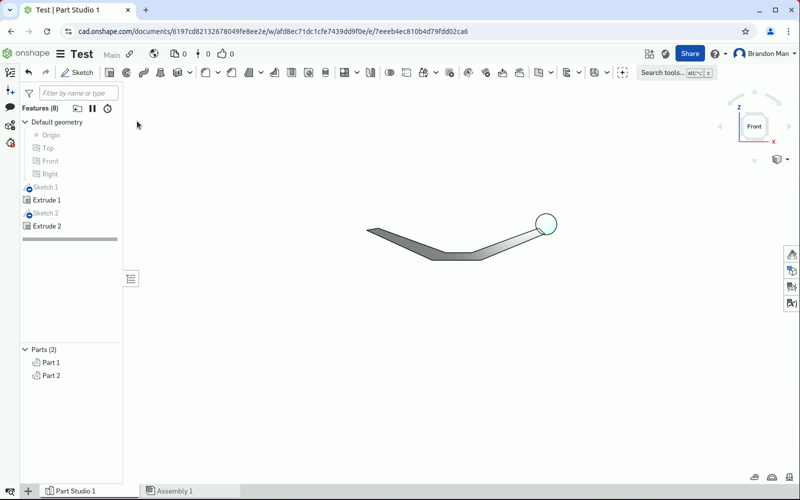
key(shift+h)
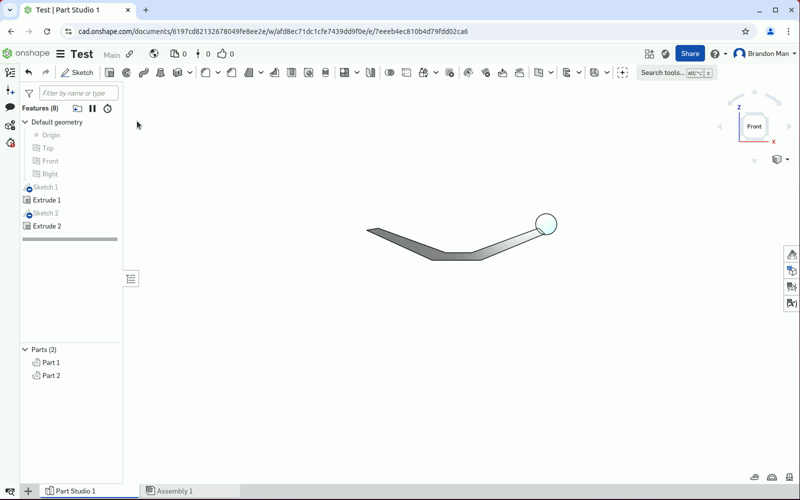
key(shift+h)
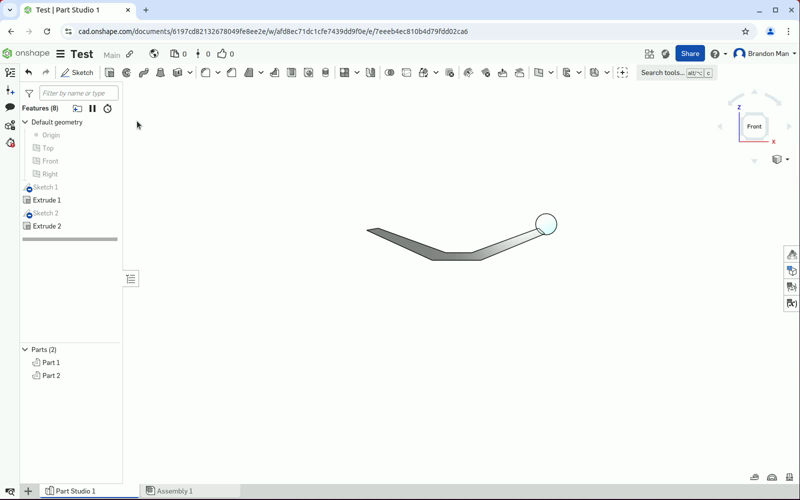
mouse_move(73, 189)
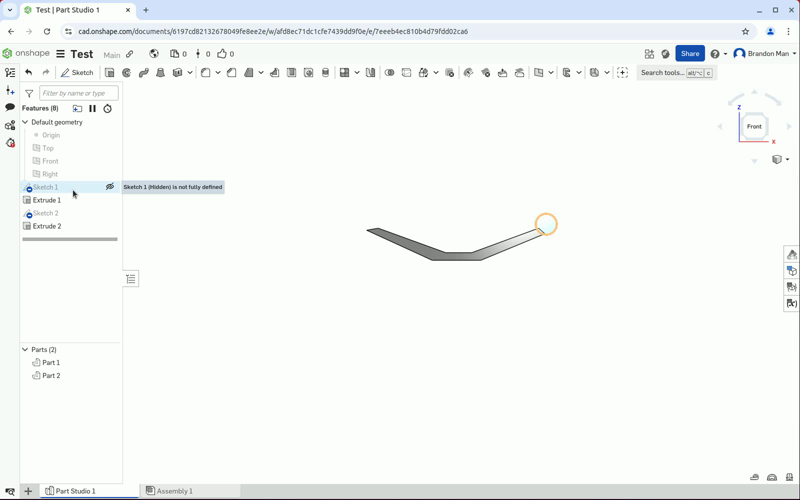
click(73, 189)
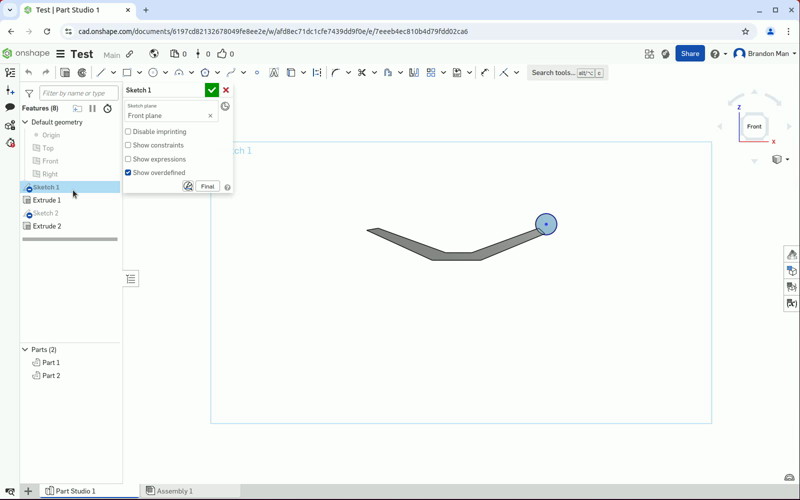
mouse_move(229, 92)
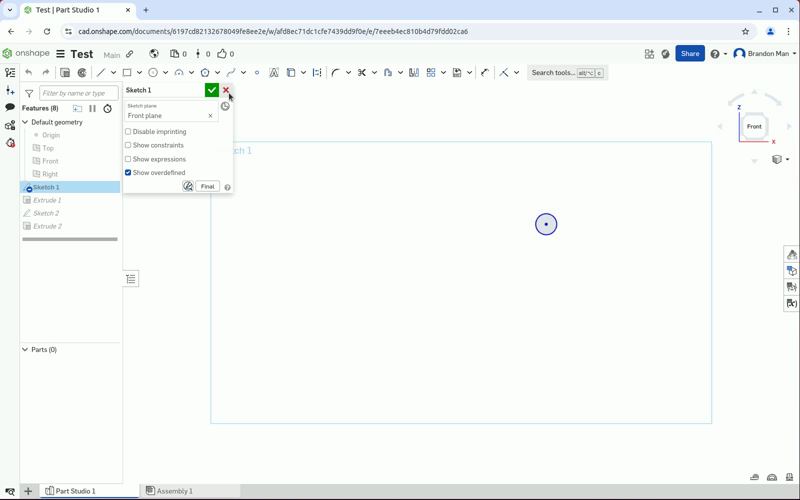
click(229, 92)
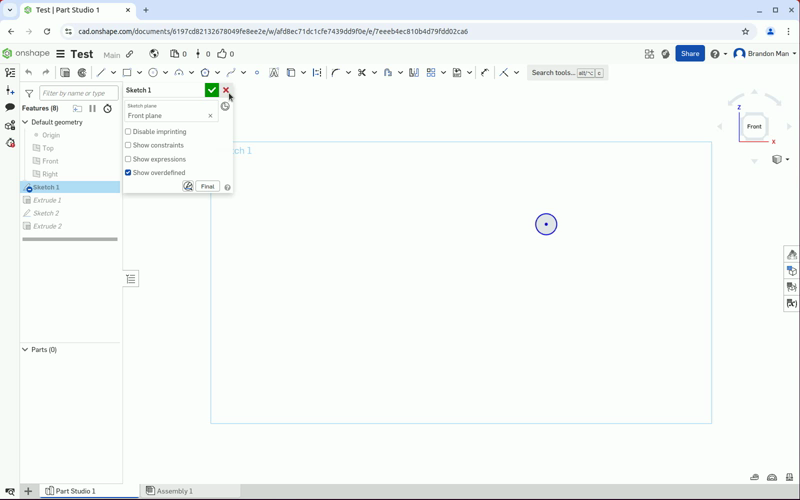
key(shift+s)
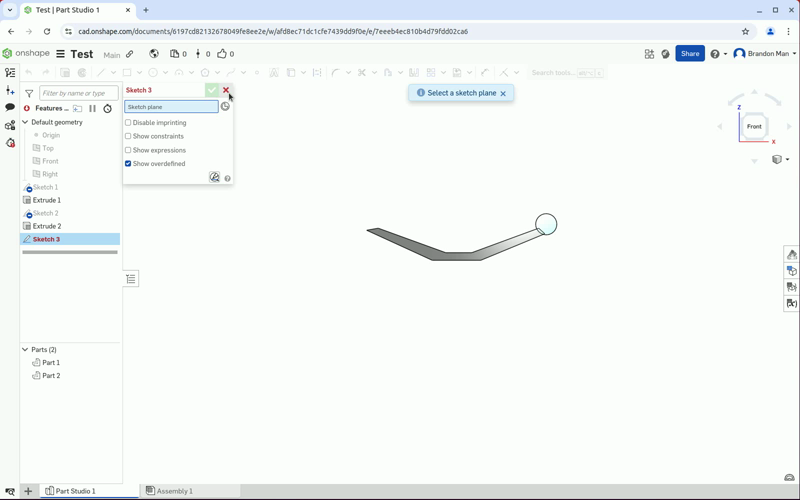
mouse_move(73, 163)
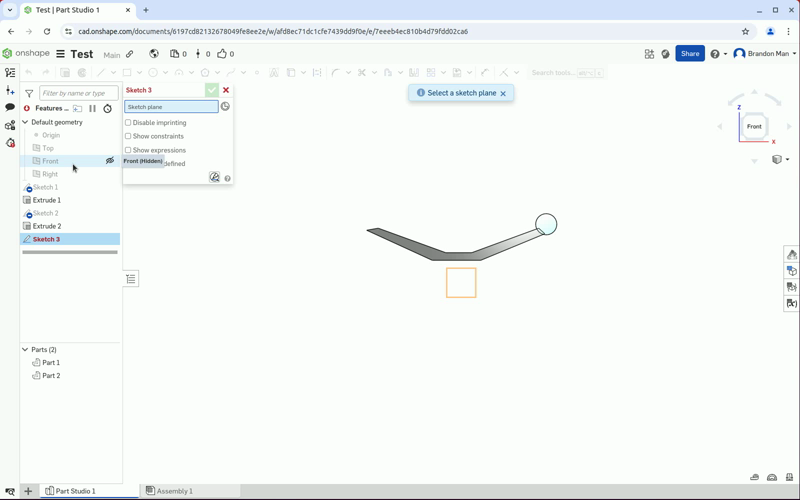
click(73, 163)
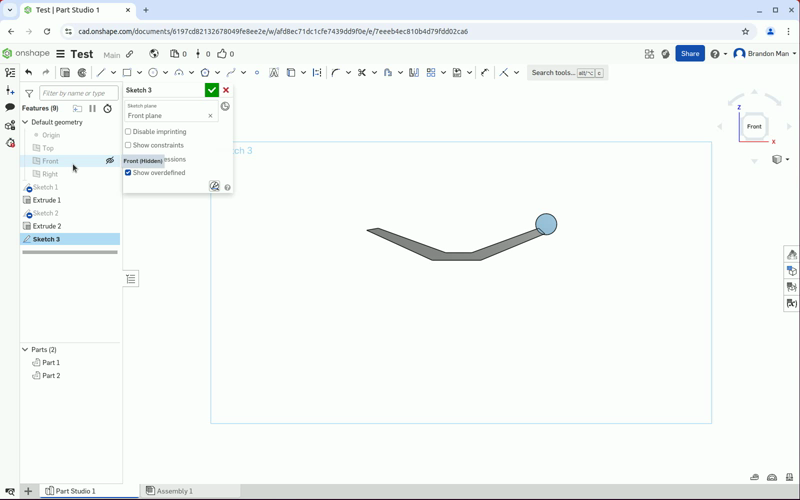
mouse_move(73, 352)
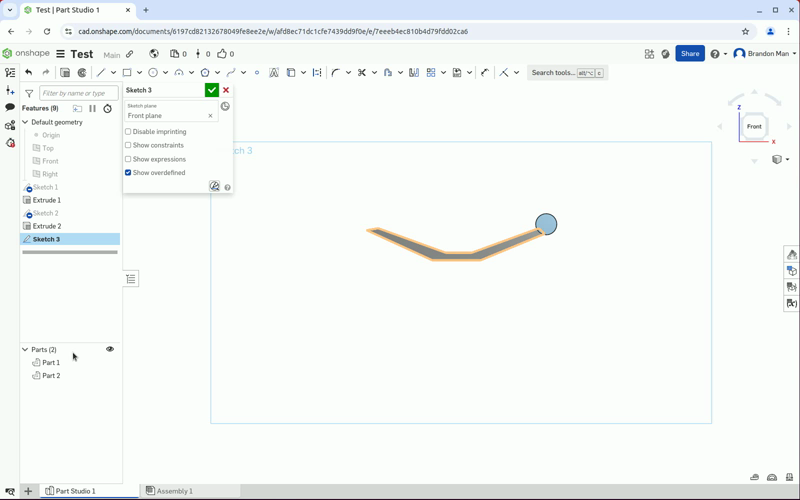
key(y)
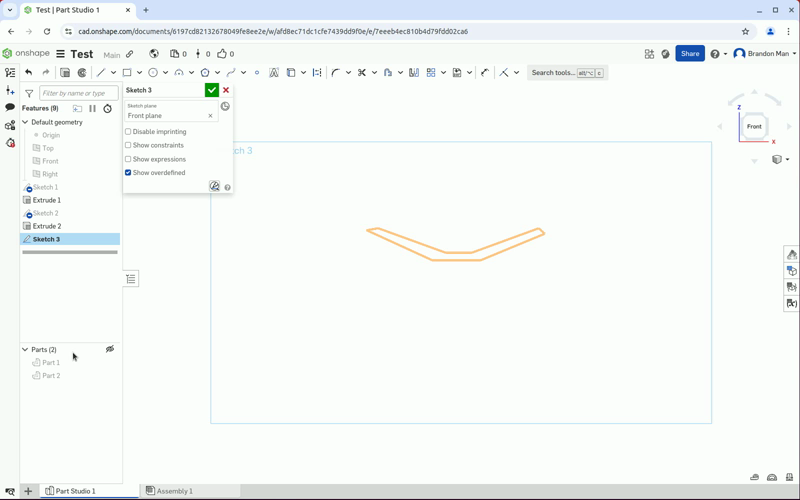
key(l)
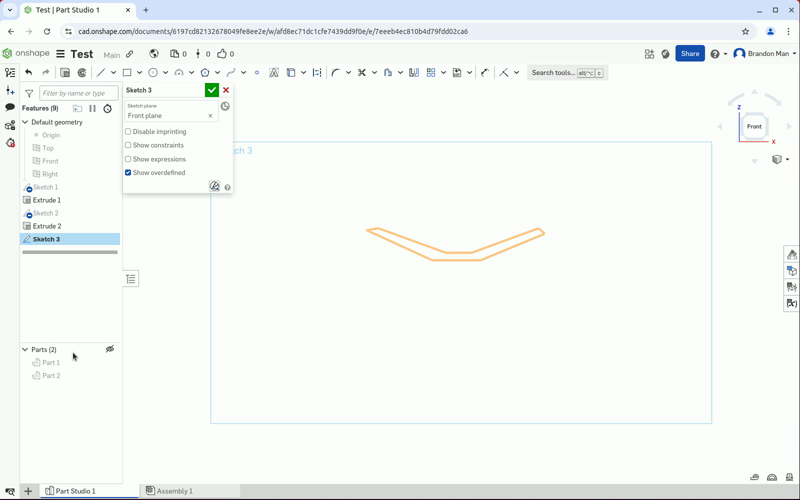
key_down(shift)
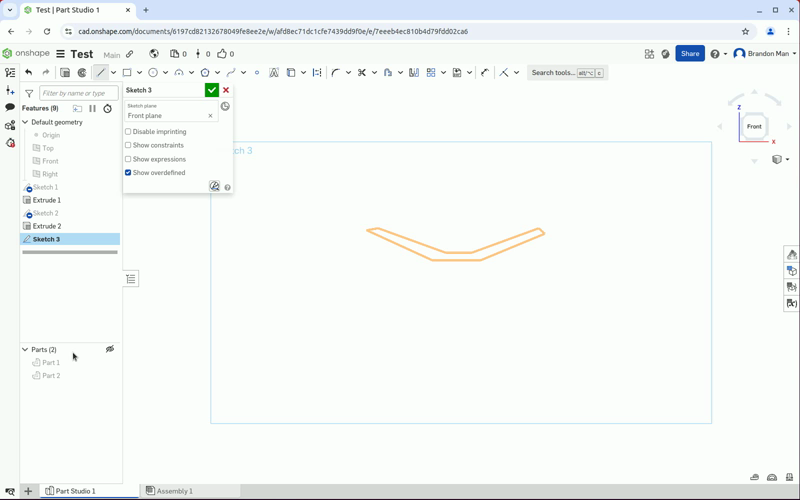
mouse_move(418, 278)
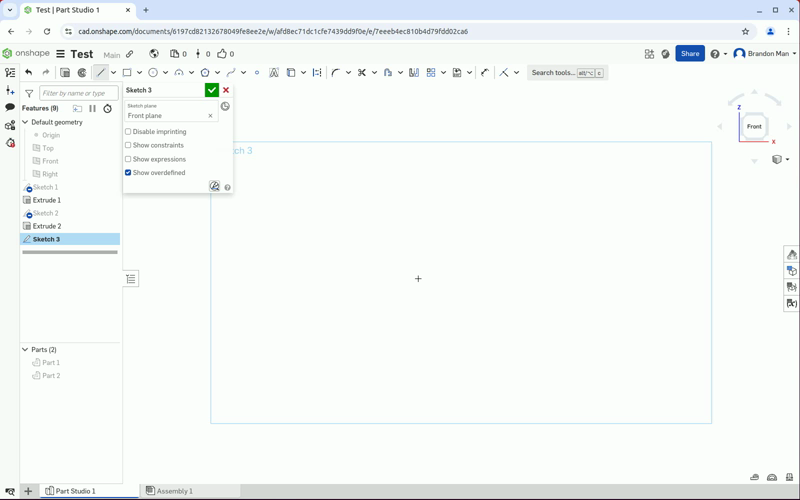
click(418, 278)
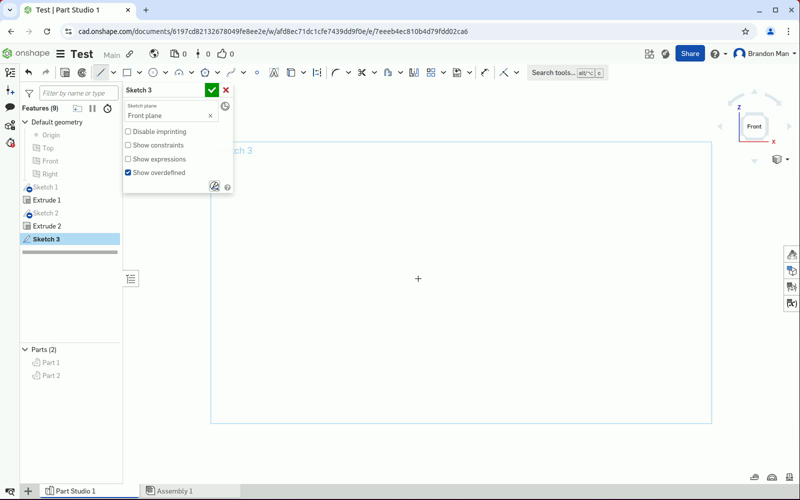
key_up(shift)
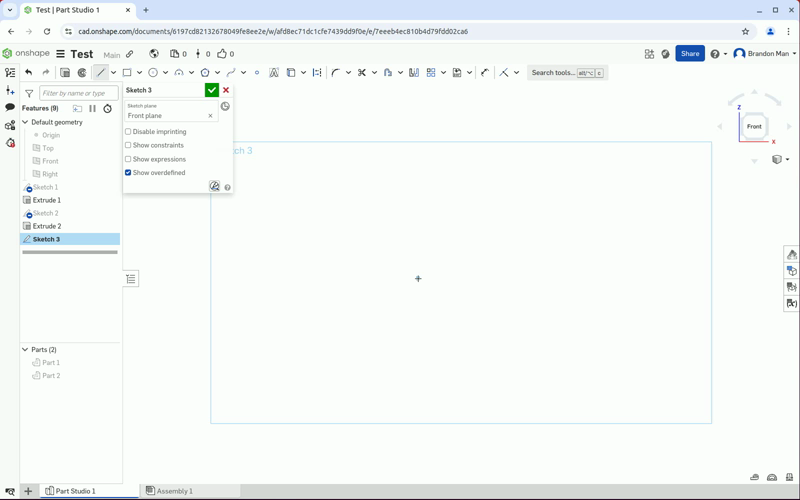
key_down(shift)
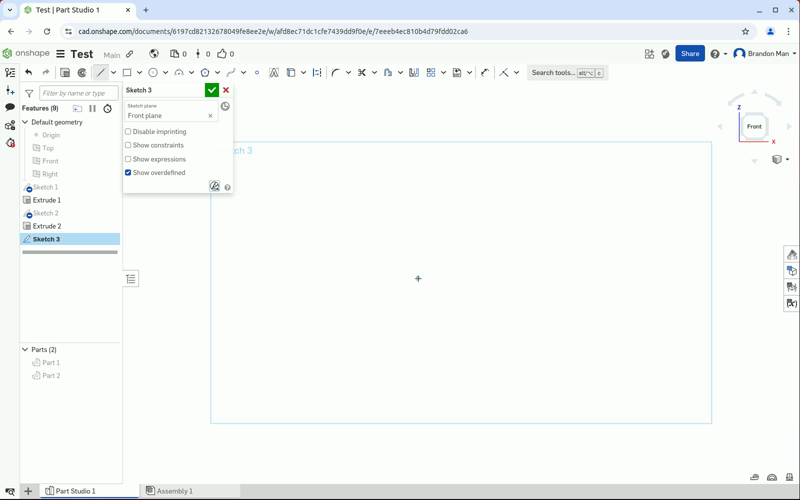
mouse_move(448, 278)
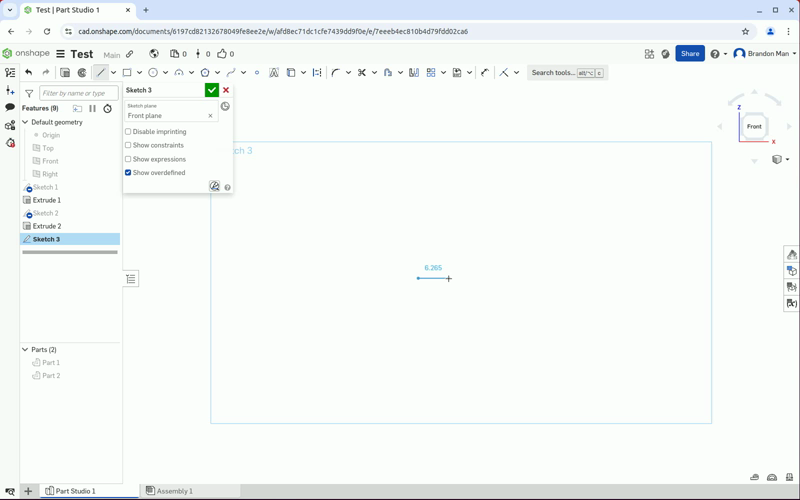
mouse_move(430, 300)
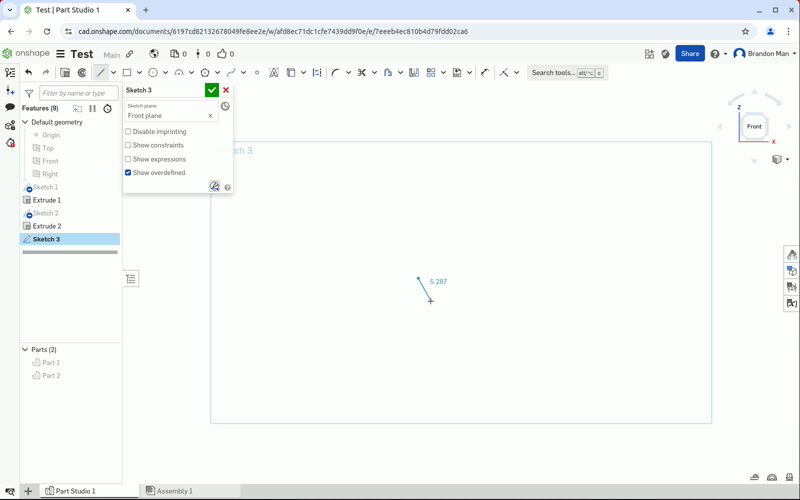
click(430, 300)
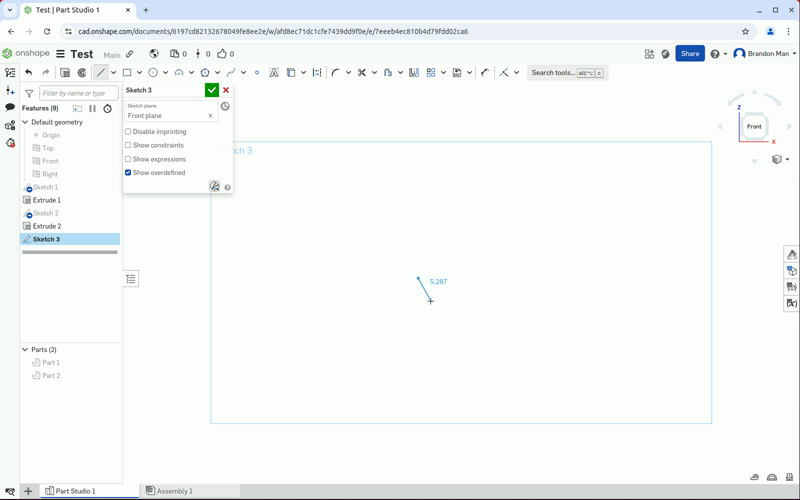
key_up(shift)
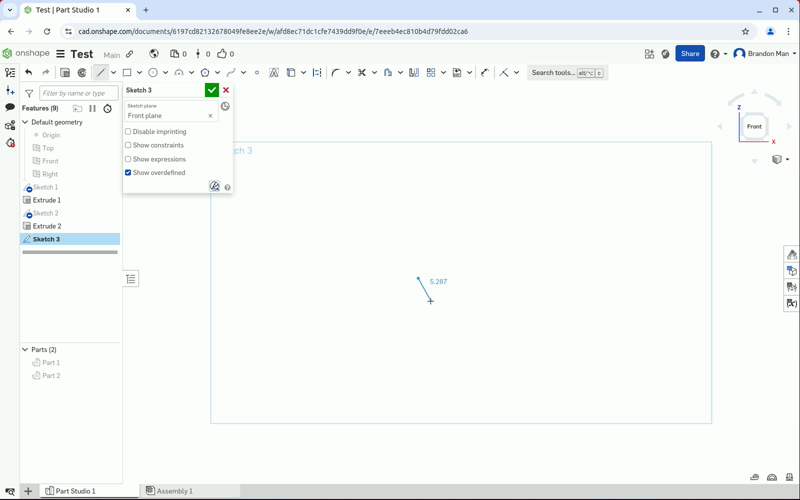
key_down(shift)
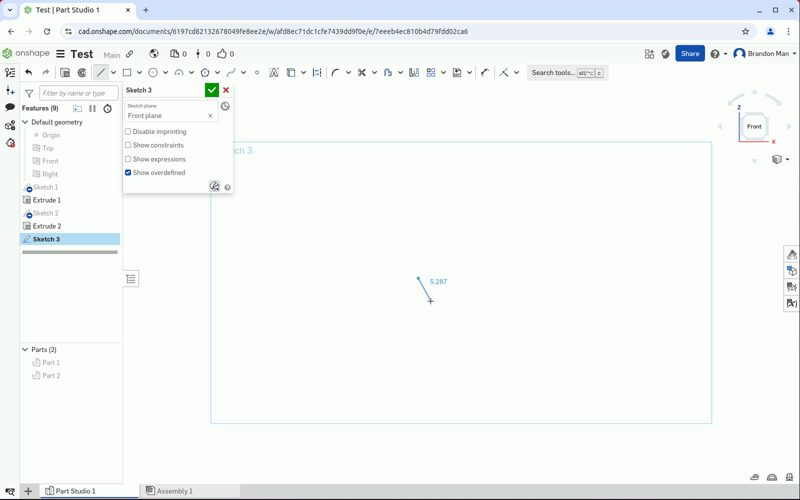
mouse_move(460, 300)
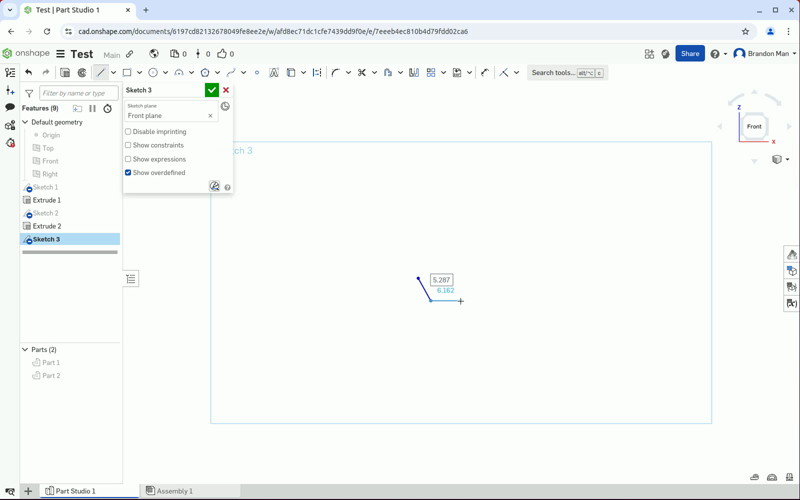
mouse_move(476, 300)
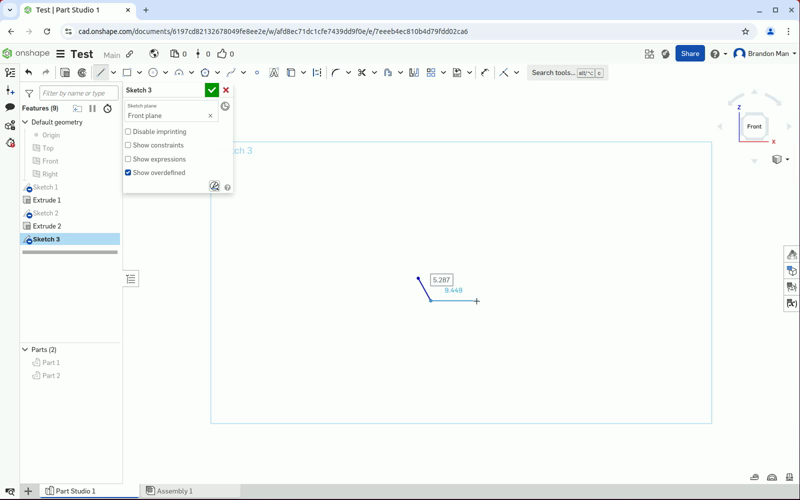
click(476, 300)
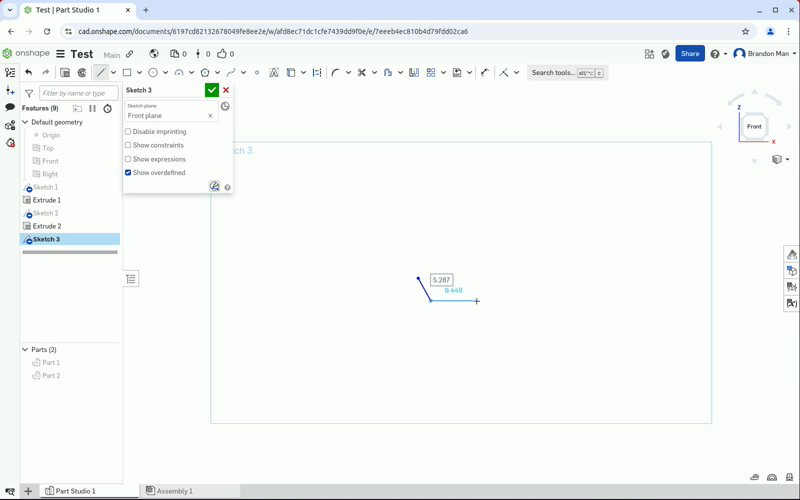
key_up(shift)
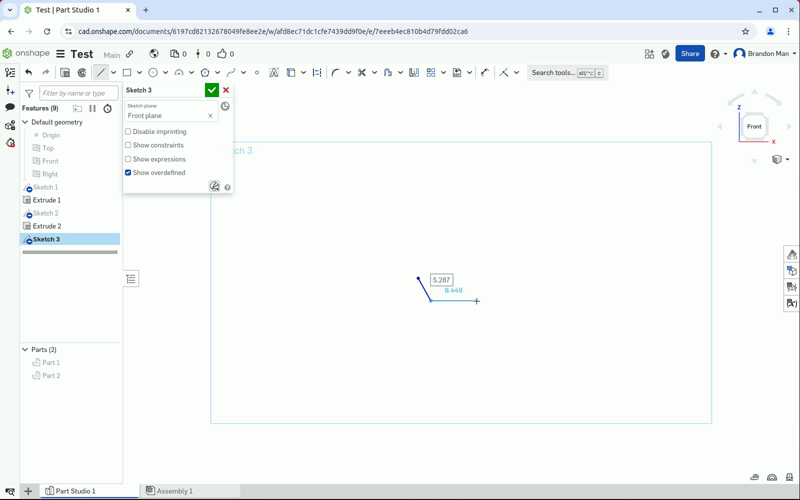
key_down(shift)
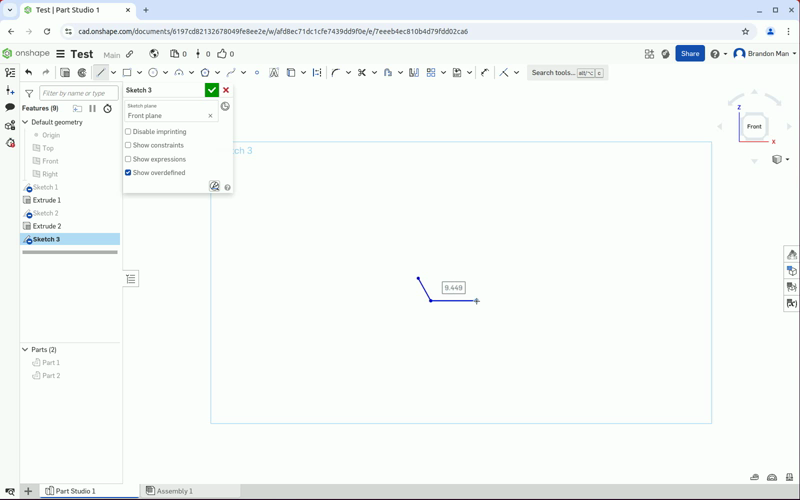
mouse_move(506, 300)
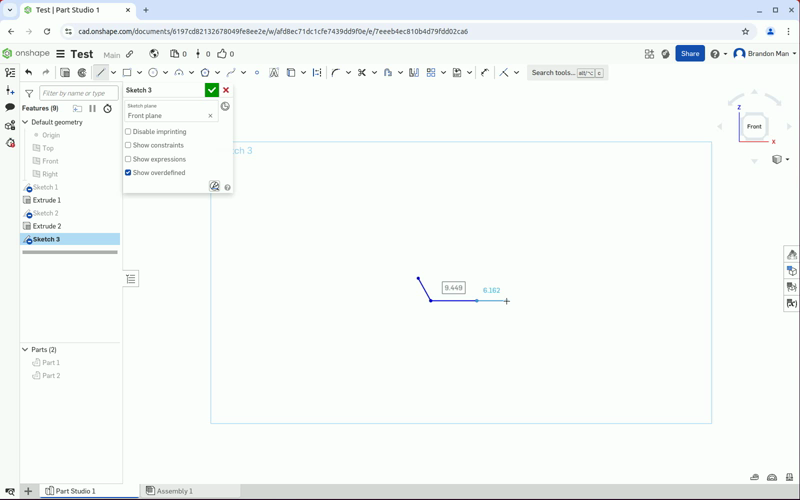
mouse_move(495, 277)
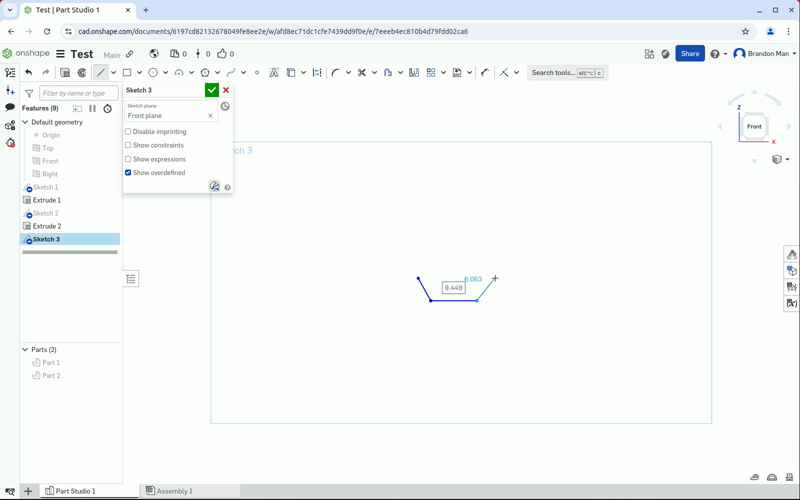
click(495, 277)
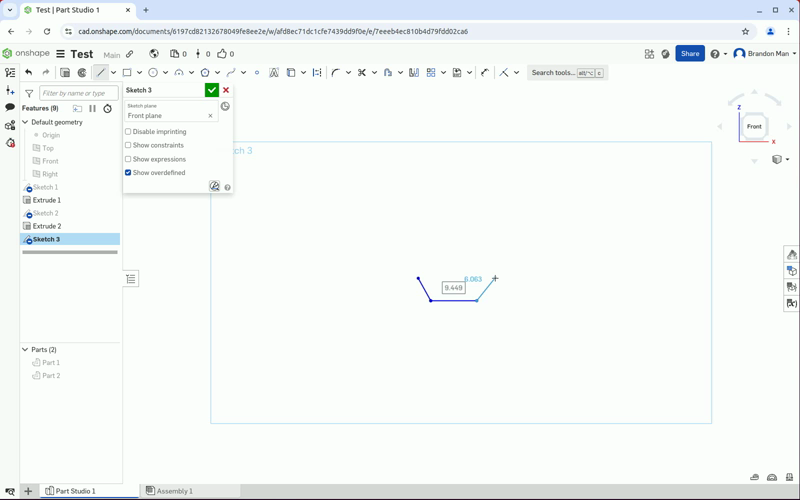
key_up(shift)
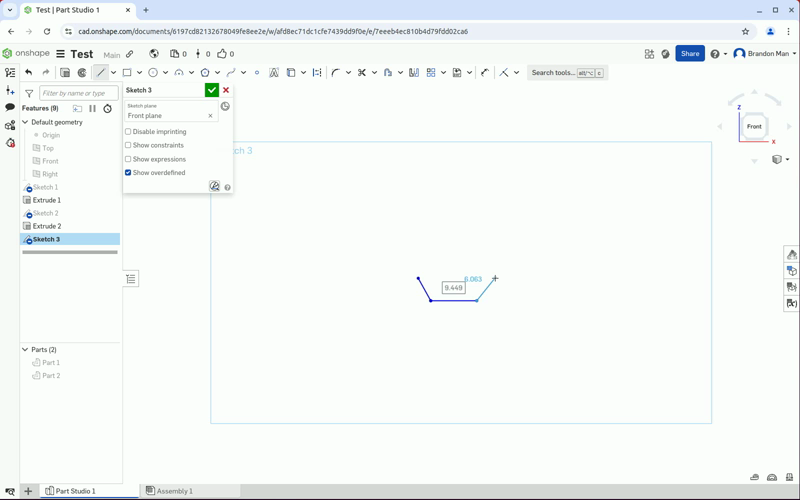
key_down(shift)
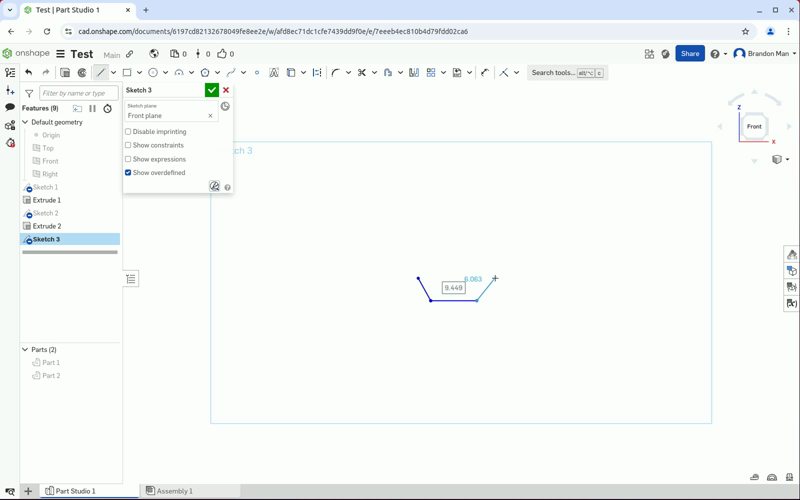
mouse_move(525, 277)
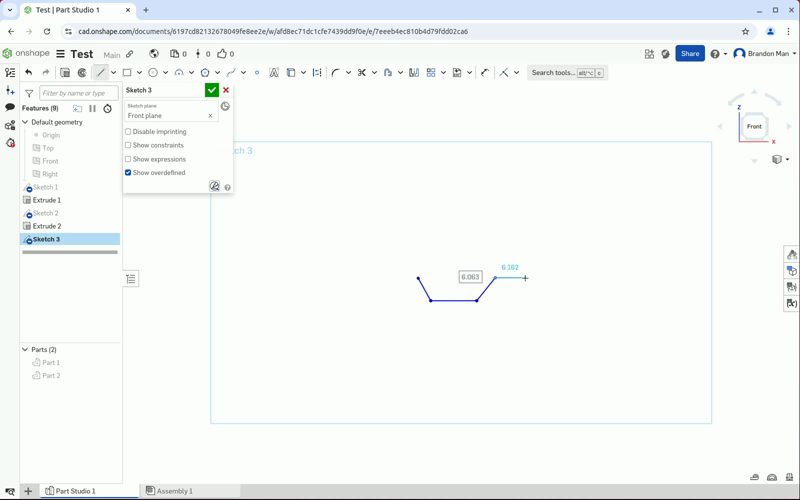
mouse_move(483, 262)
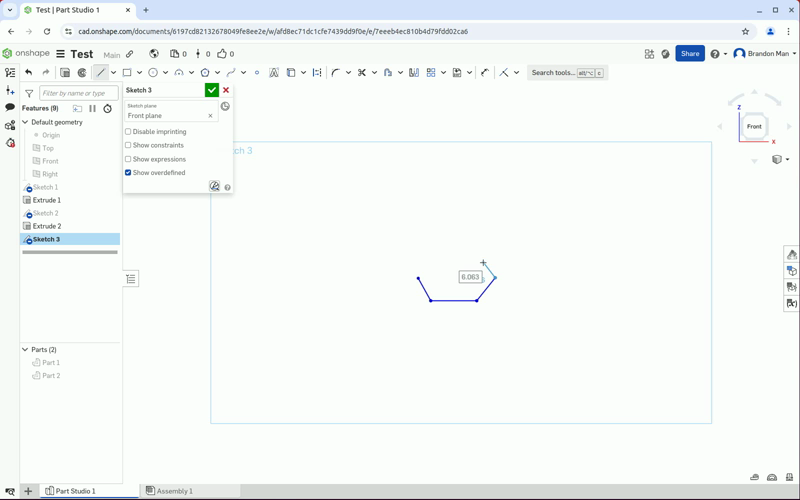
click(483, 262)
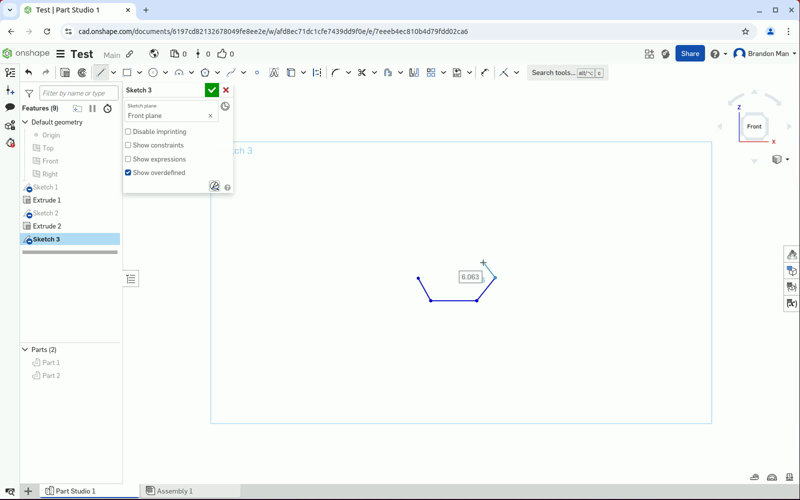
key_up(shift)
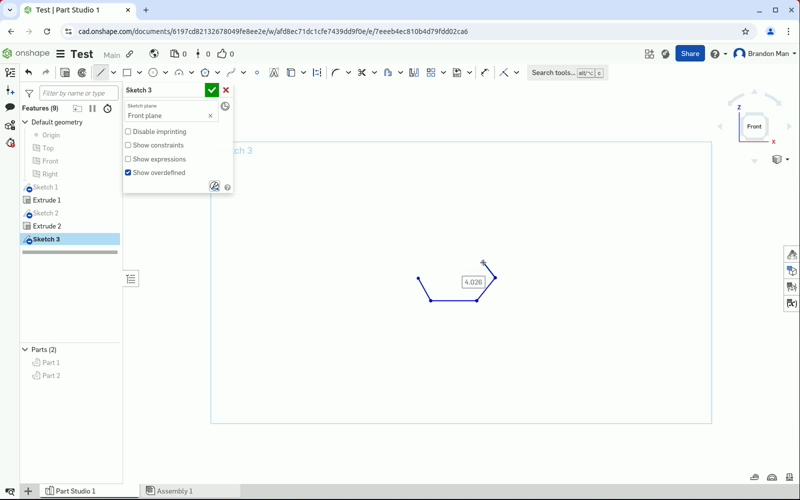
key_down(shift)
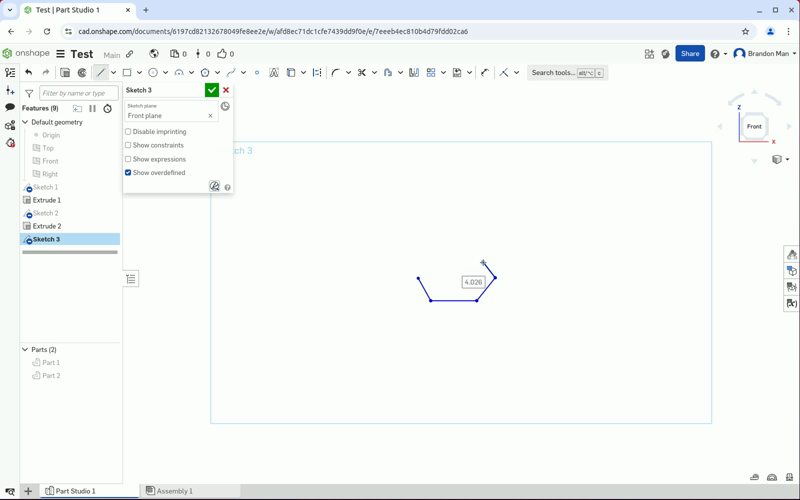
mouse_move(513, 262)
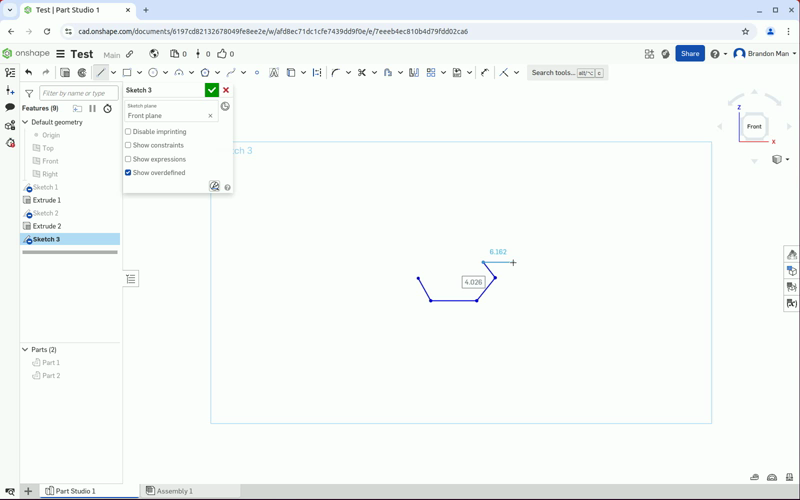
mouse_move(432, 262)
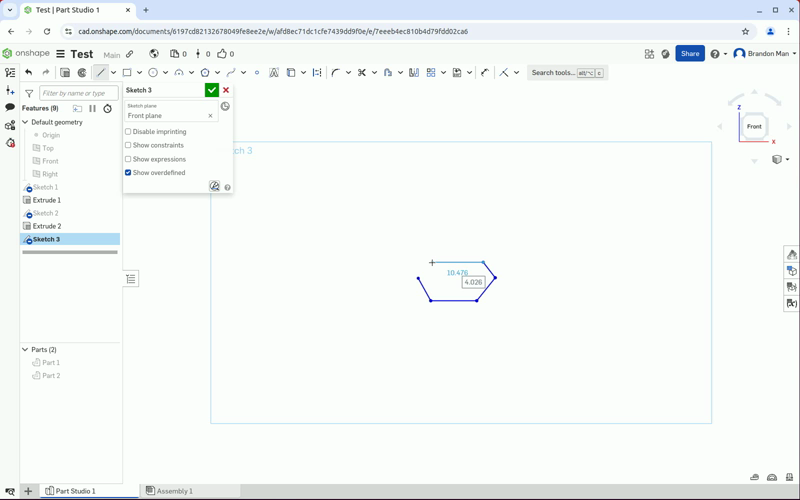
click(432, 262)
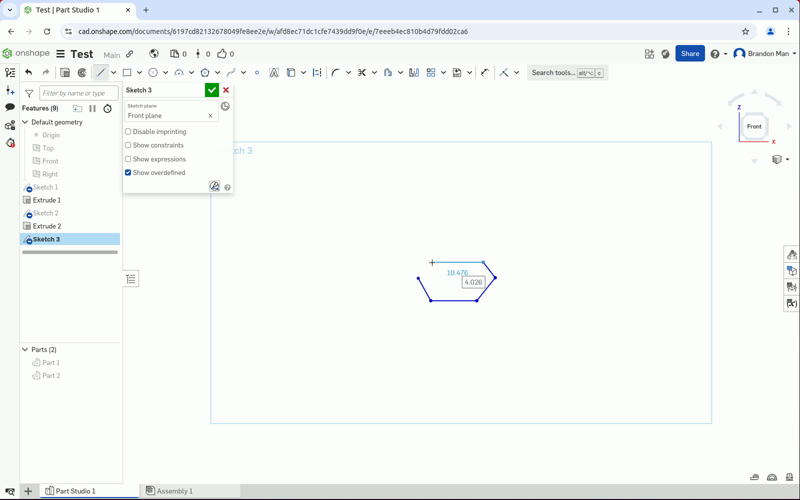
key_up(shift)
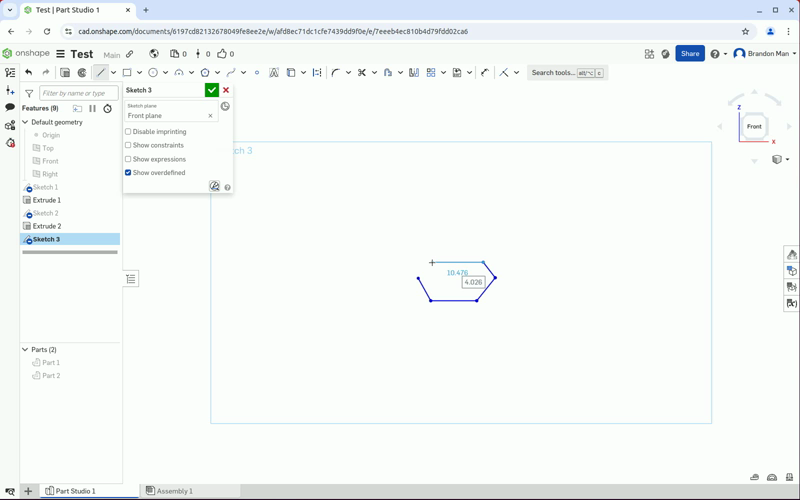
mouse_move(462, 262)
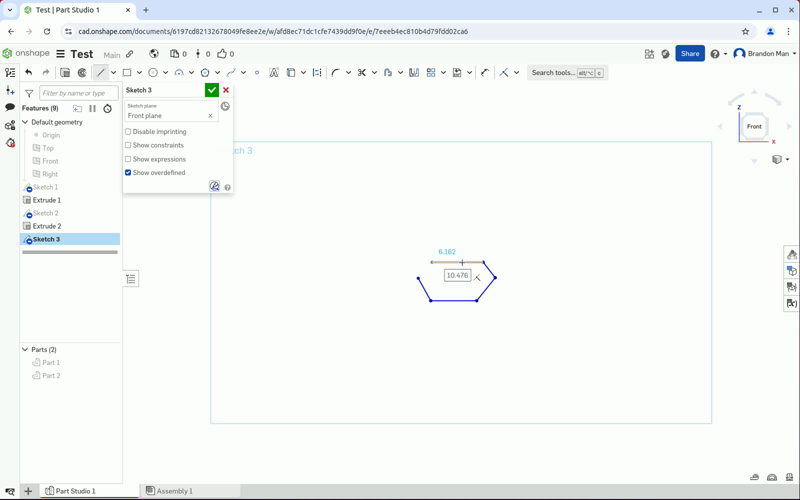
key_down(shift)
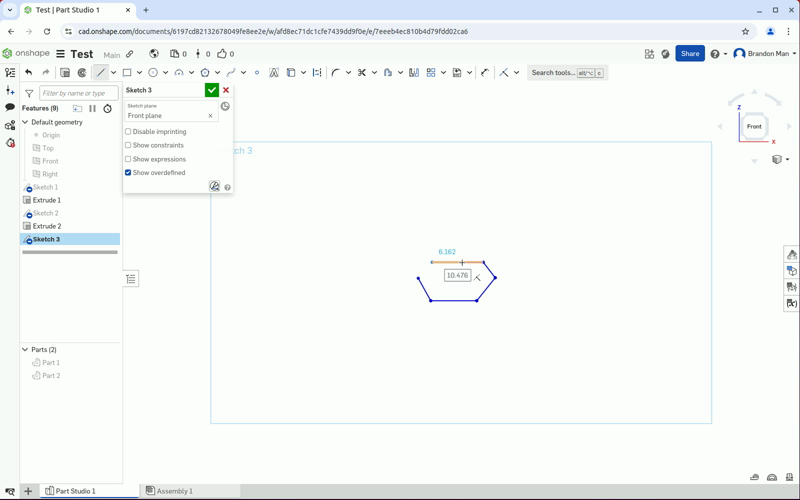
mouse_move(418, 278)
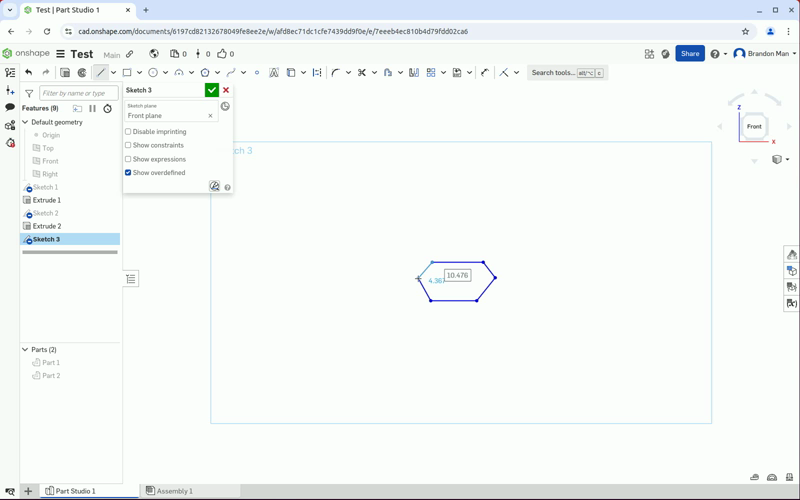
key_up(shift)
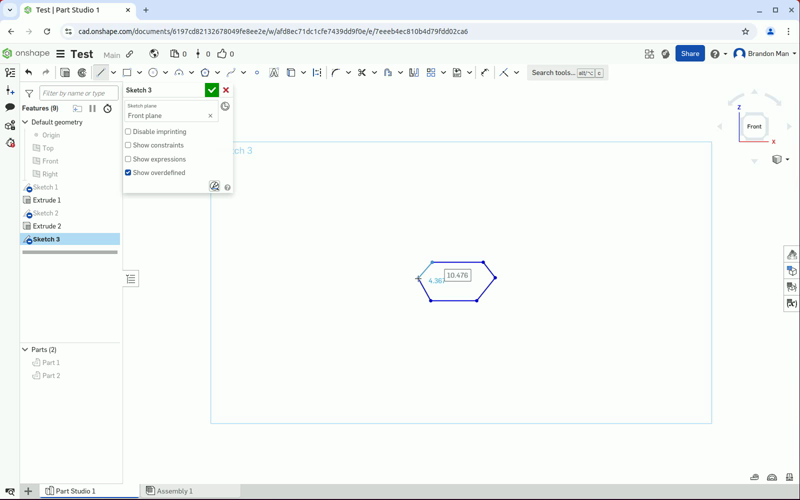
click(418, 278)
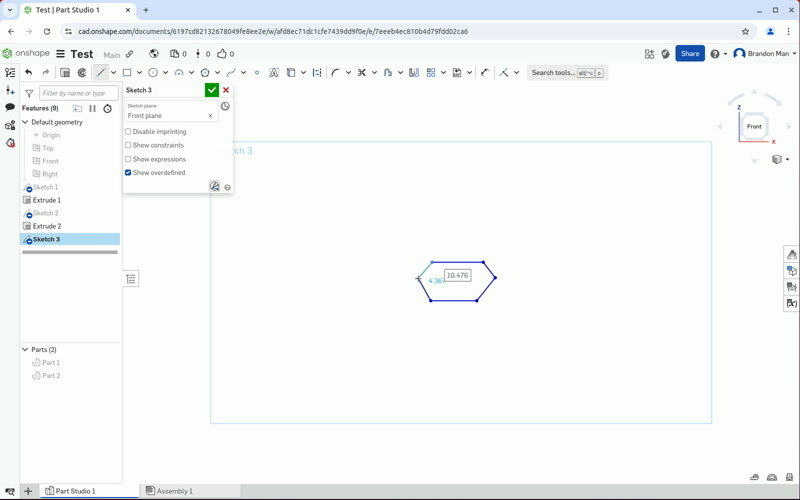
key(esc)
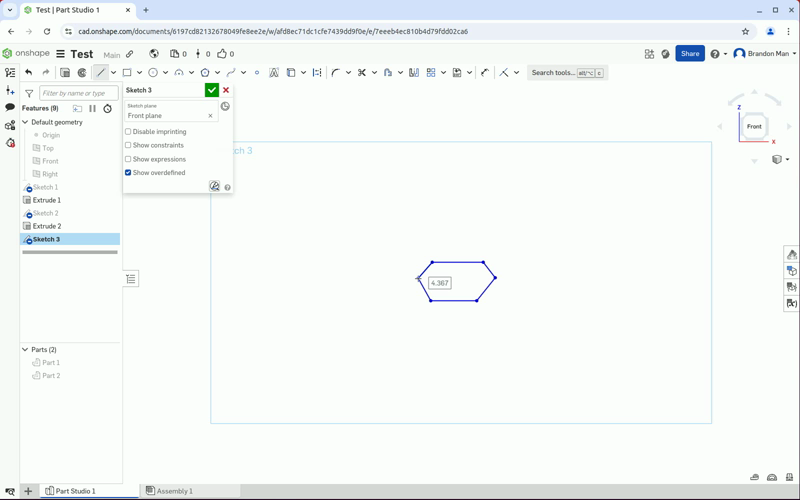
mouse_move(488, 273)
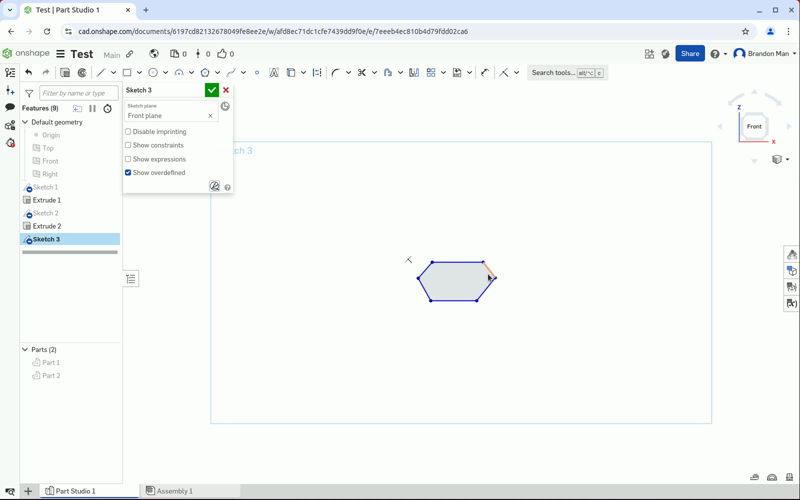
click(488, 273)
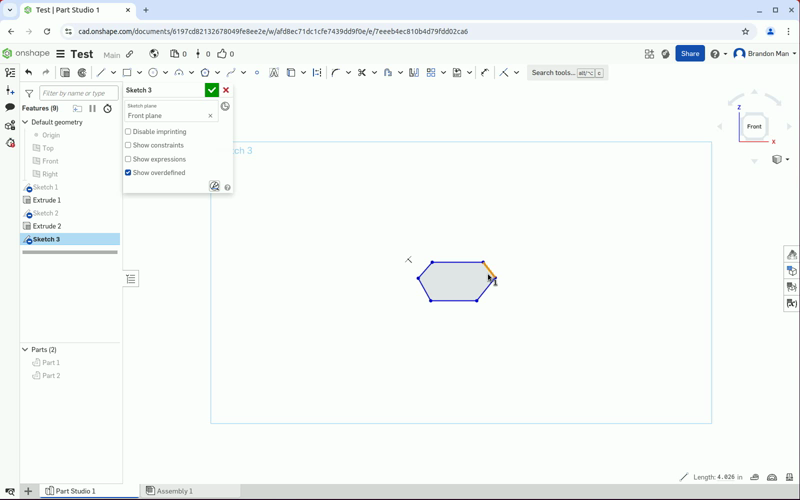
mouse_move(73, 352)
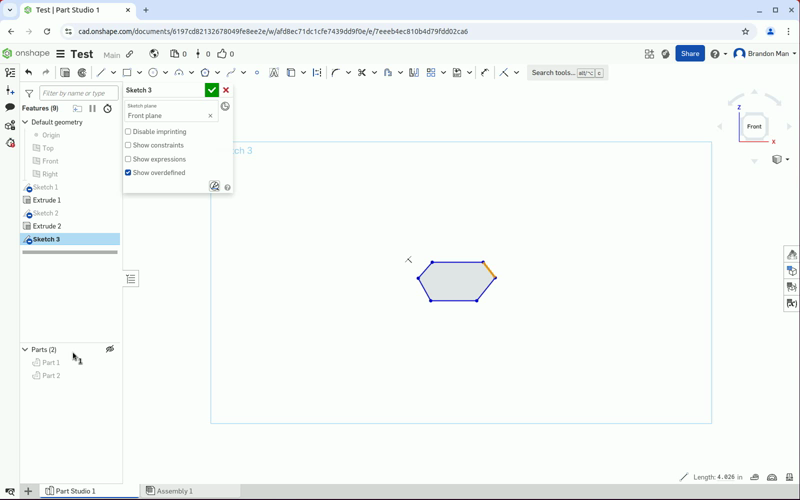
key(shift+y)
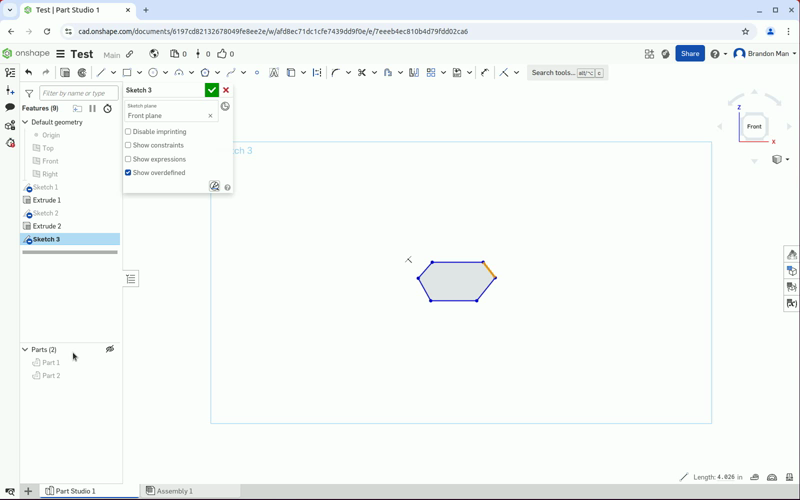
key(shift+e)
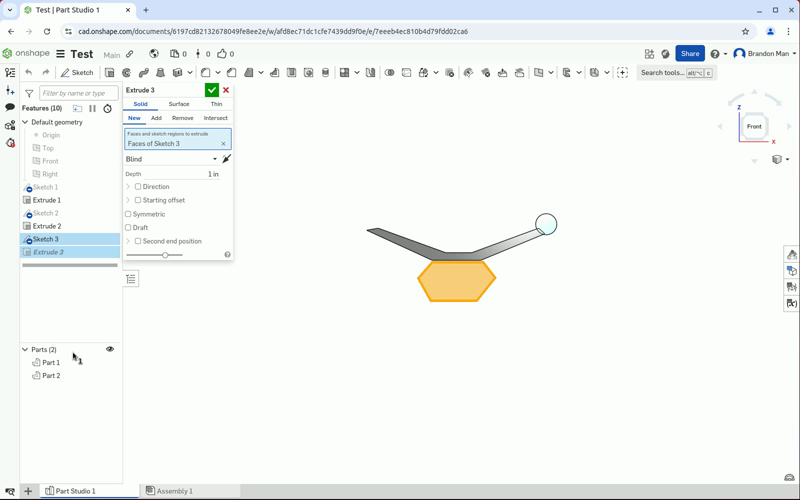
mouse_move(143, 106)
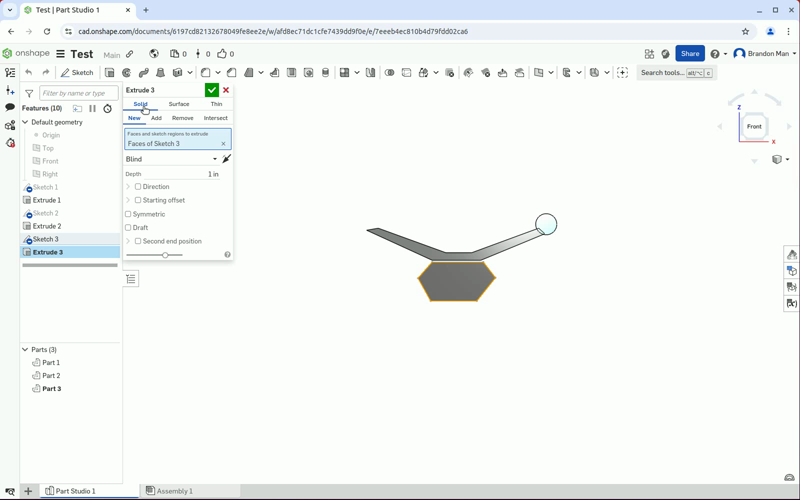
click(143, 106)
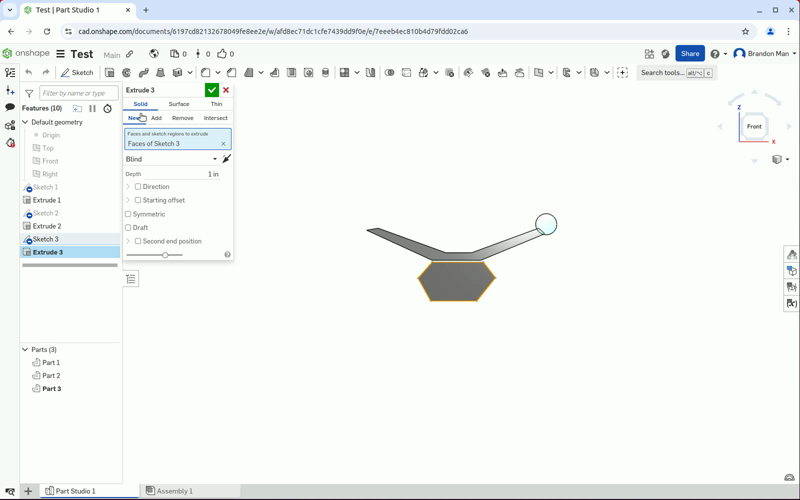
mouse_move(137, 120)
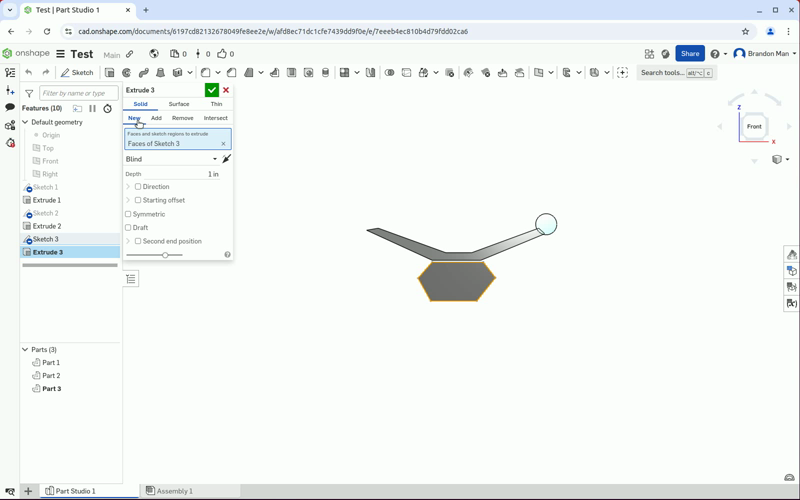
click(137, 120)
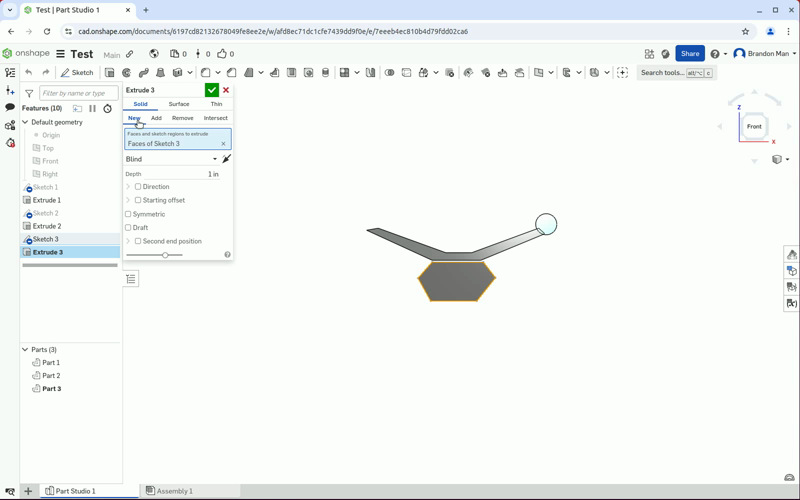
key(tab, 4)
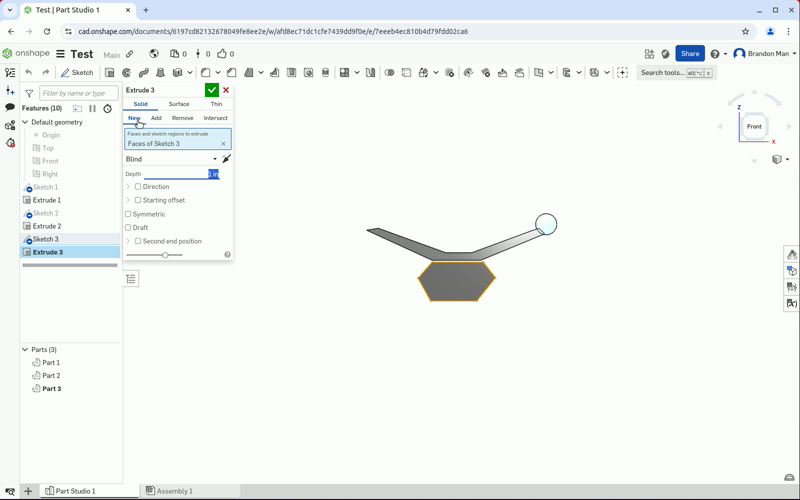
text(13.239)
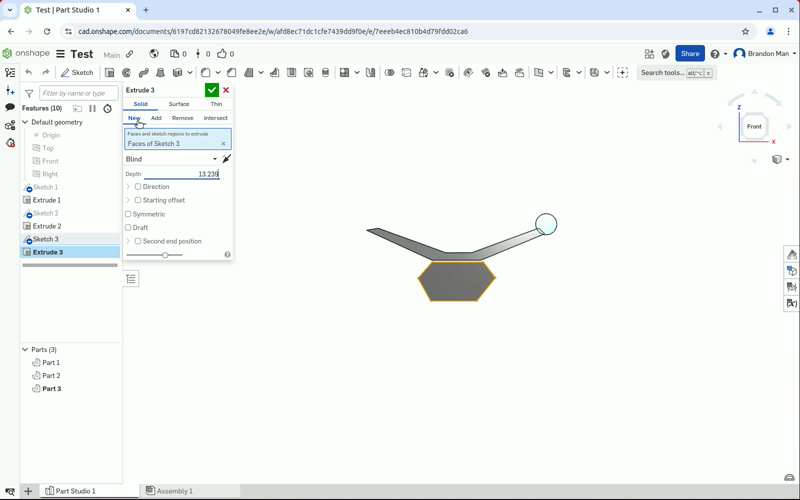
key(enter)
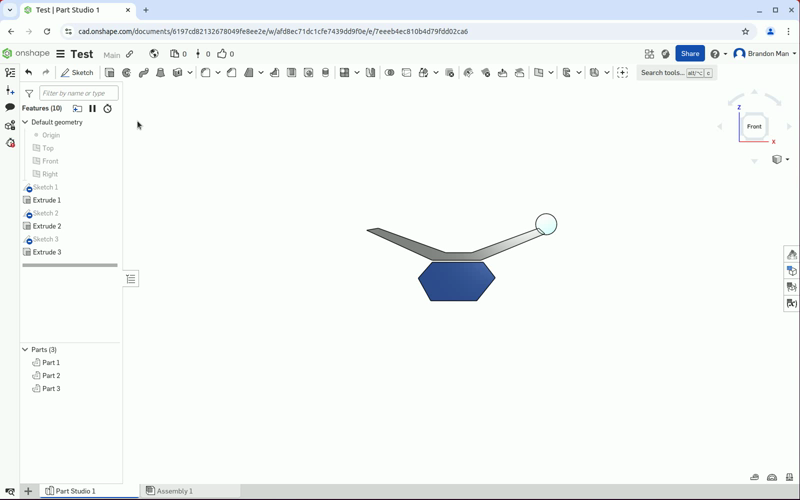
key(shift+h)
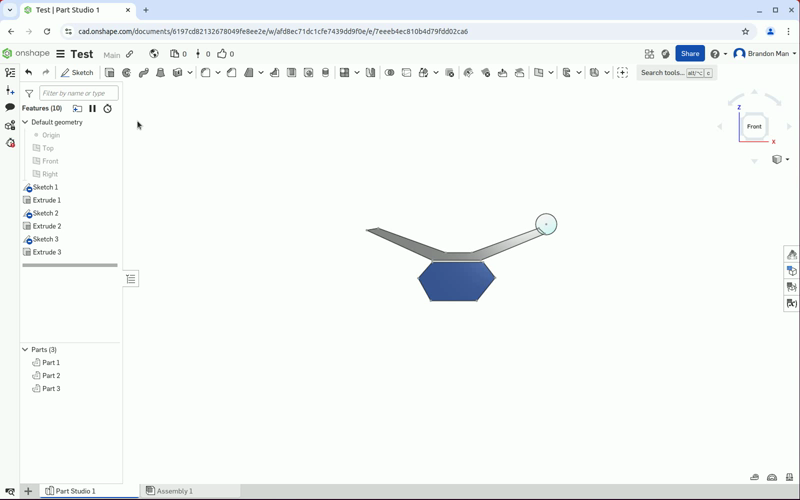
key(shift+h)
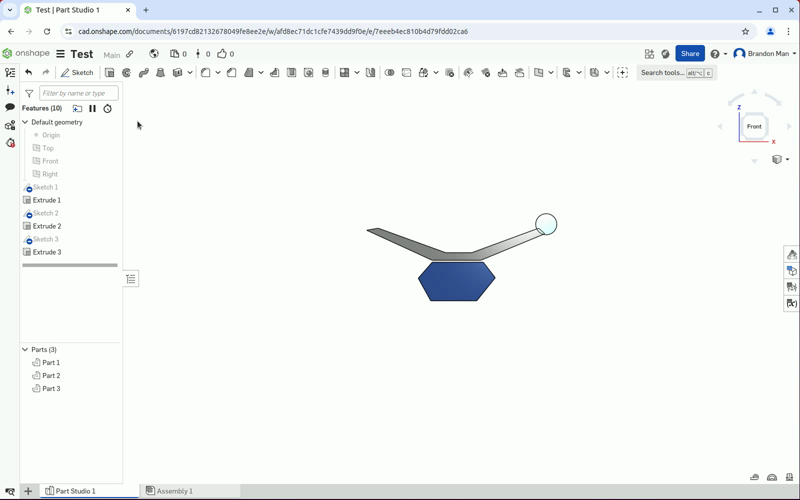
mouse_move(73, 189)
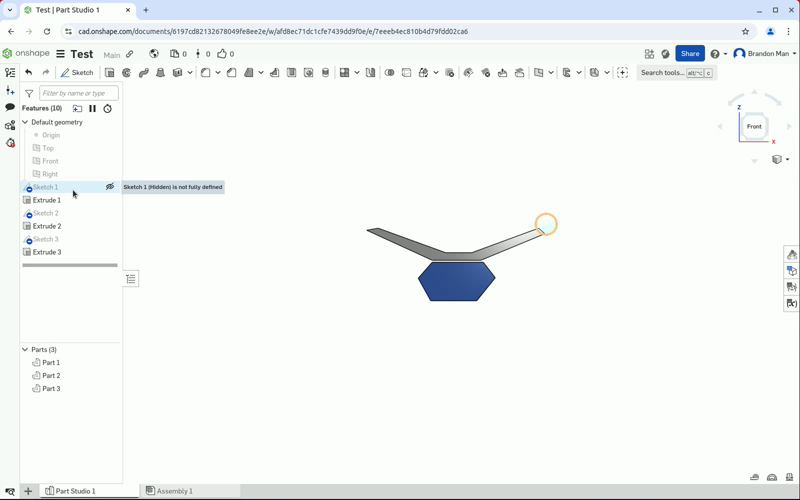
click(73, 189)
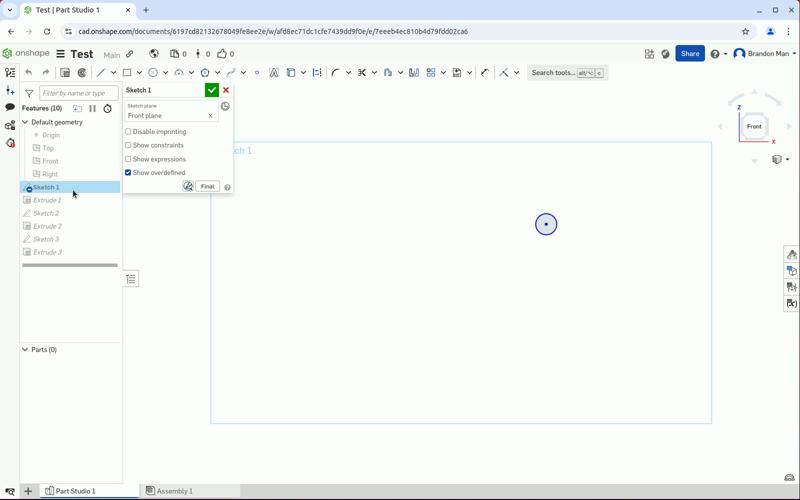
mouse_move(229, 92)
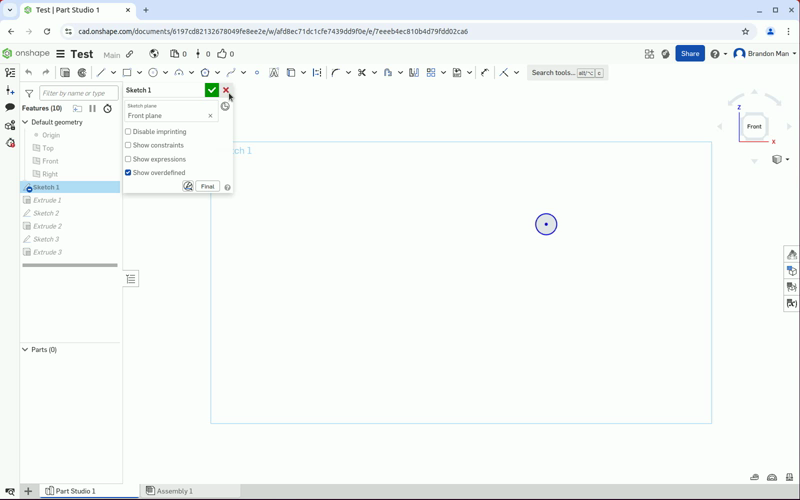
click(229, 92)
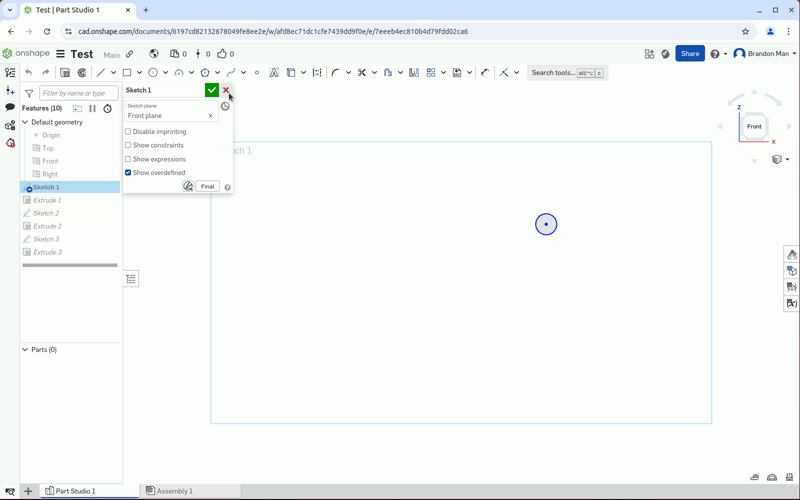
key(shift+s)
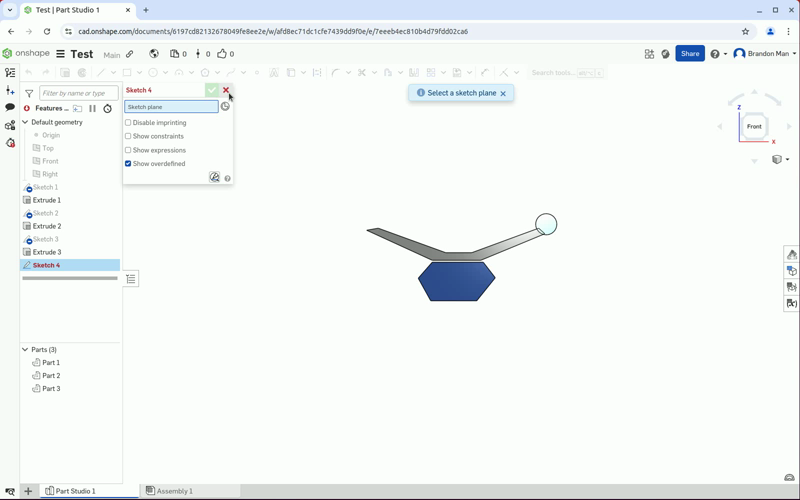
mouse_move(73, 163)
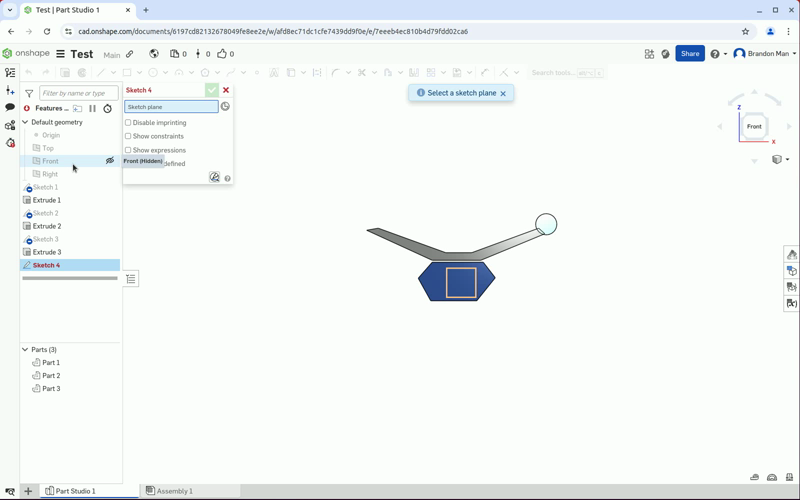
click(73, 163)
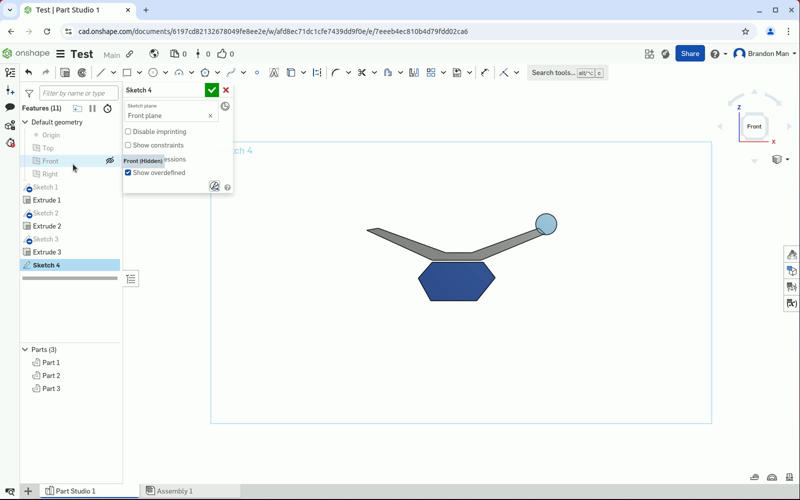
mouse_move(73, 352)
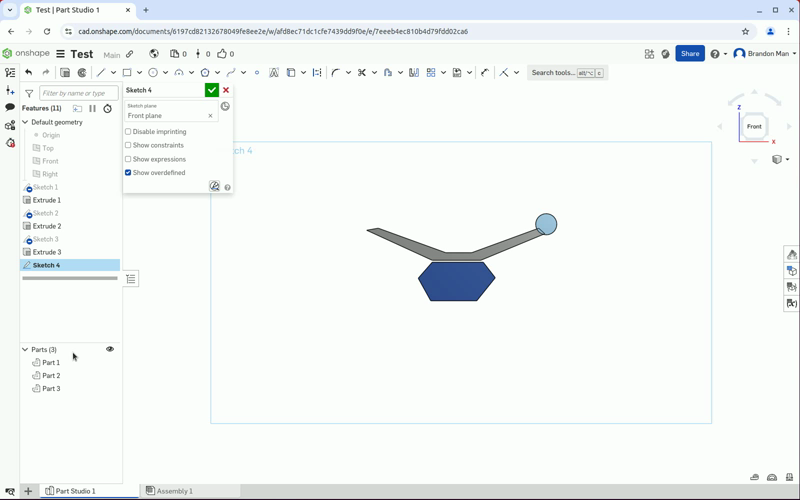
key(y)
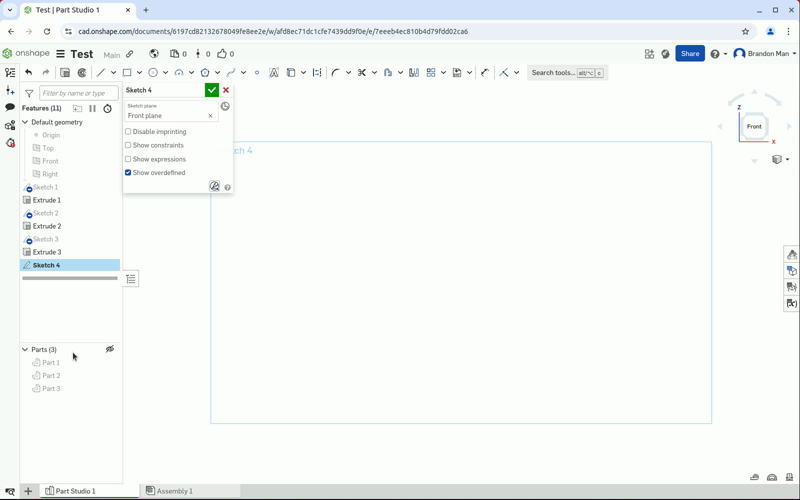
key(l)
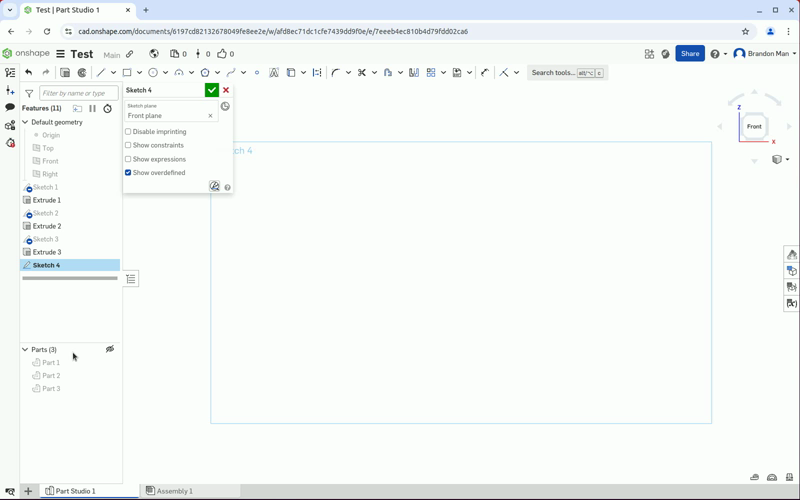
key_down(shift)
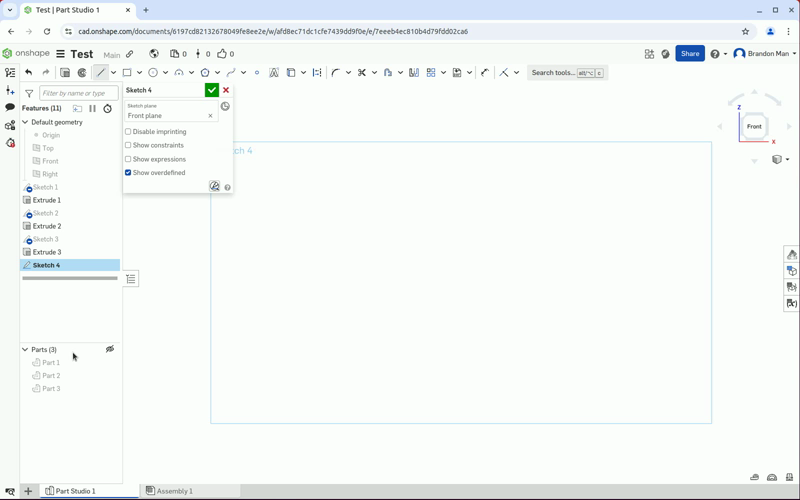
mouse_move(348, 291)
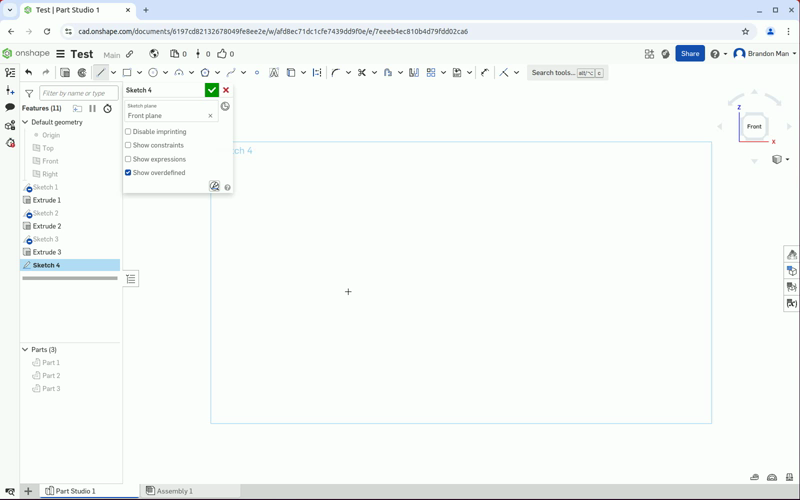
click(348, 291)
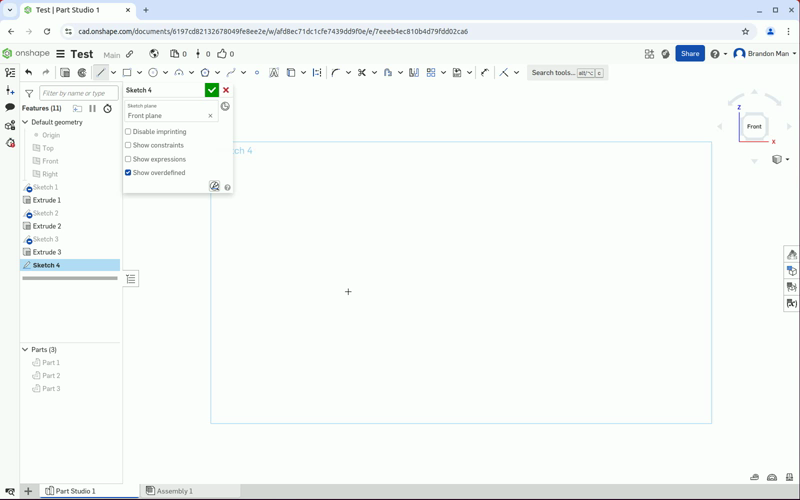
key_up(shift)
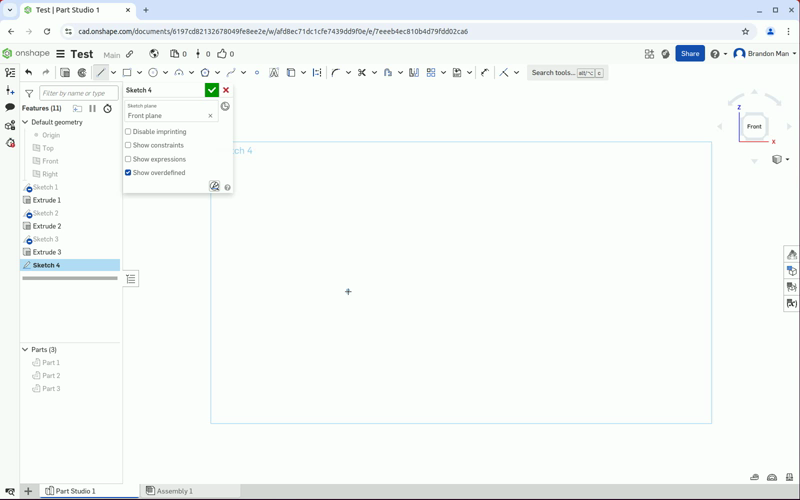
key_down(shift)
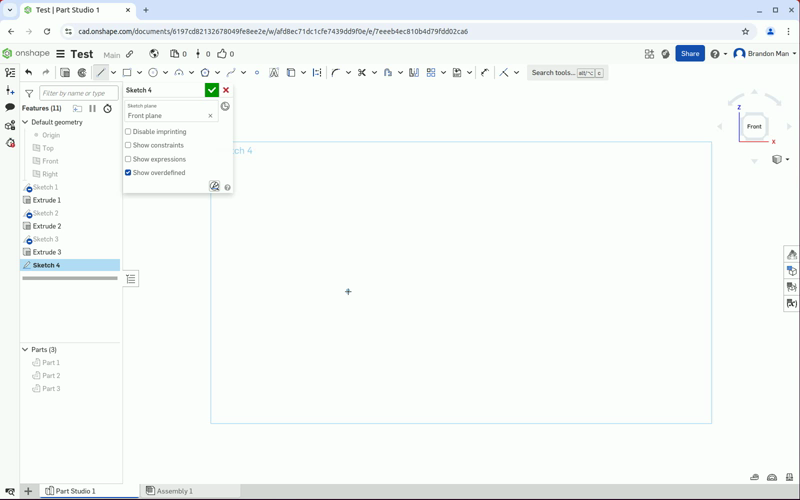
mouse_move(378, 291)
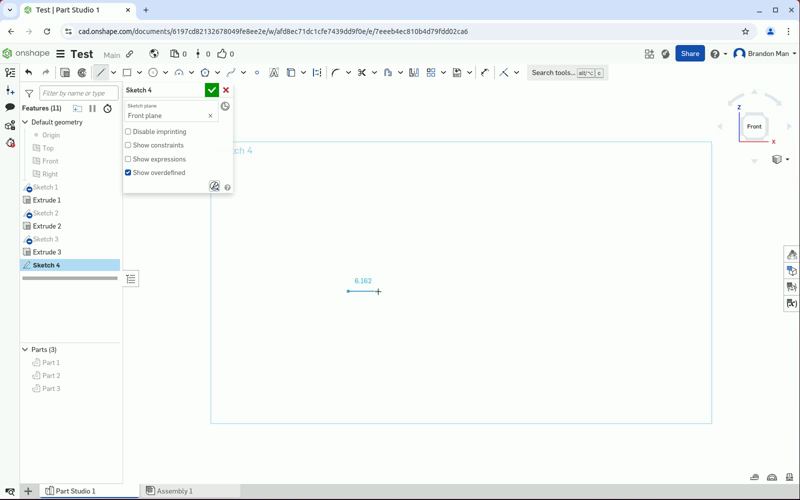
mouse_move(355, 300)
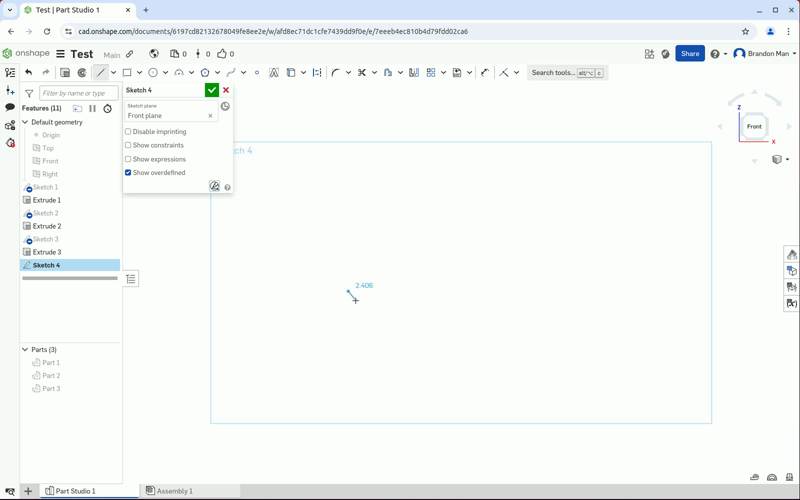
click(355, 300)
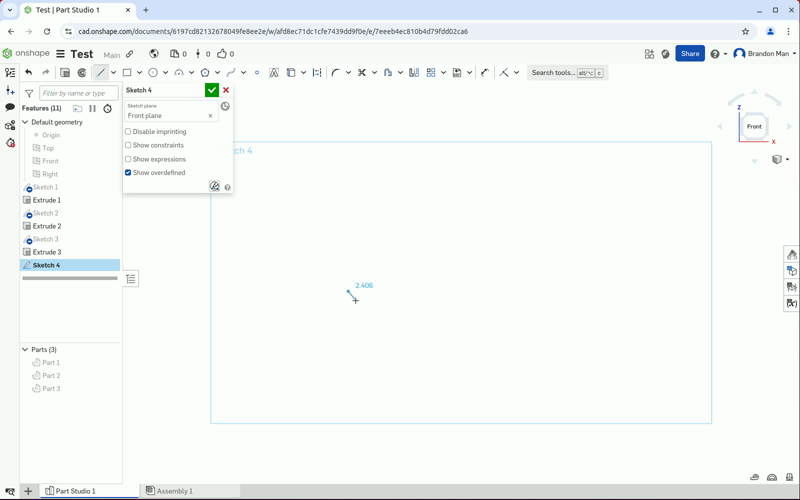
key_up(shift)
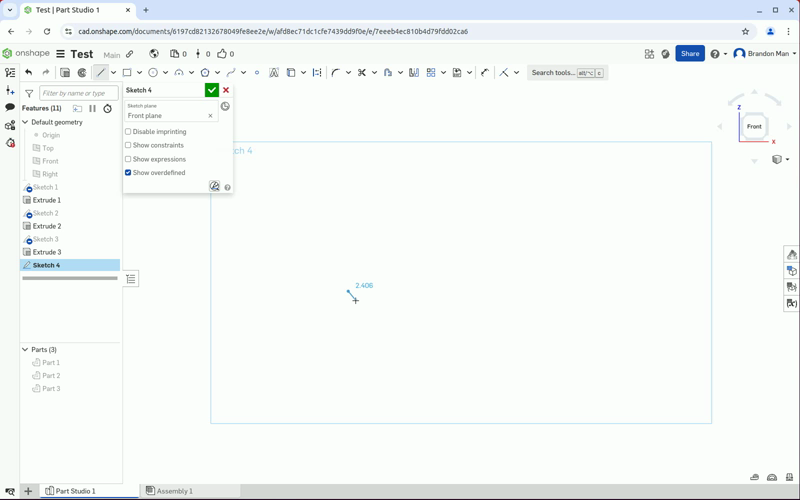
key_down(shift)
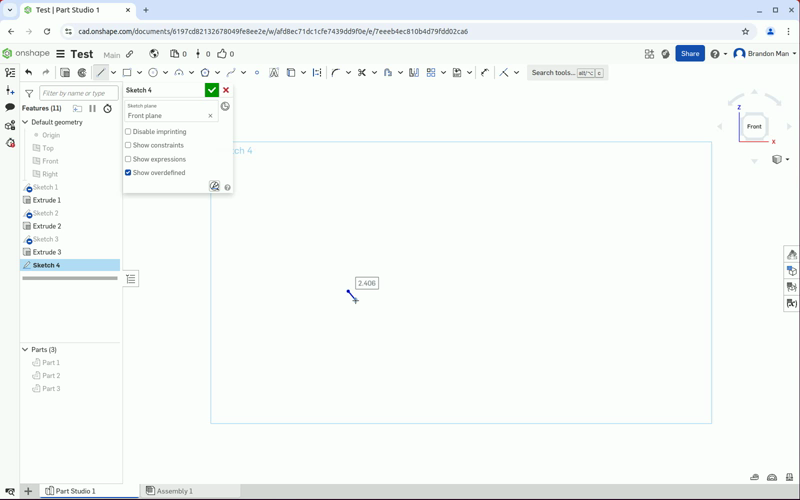
mouse_move(427, 291)
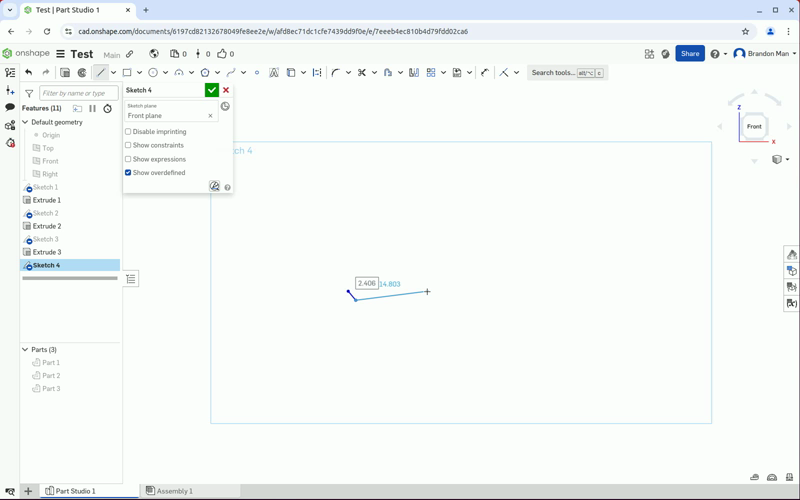
click(427, 291)
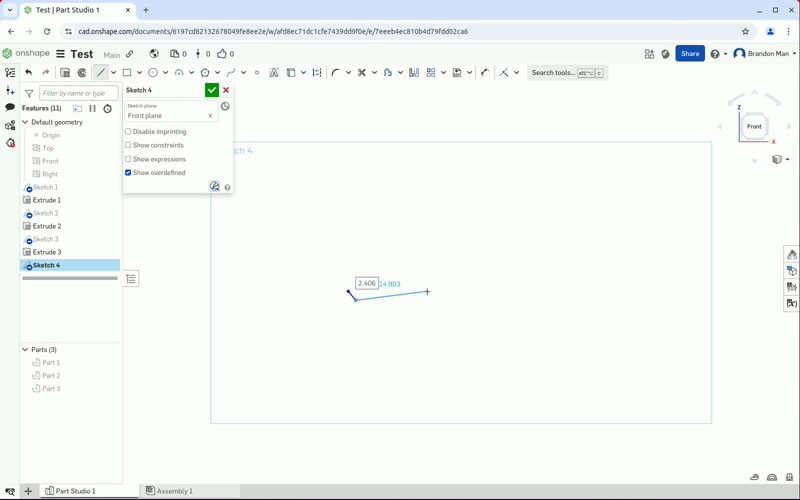
key_up(shift)
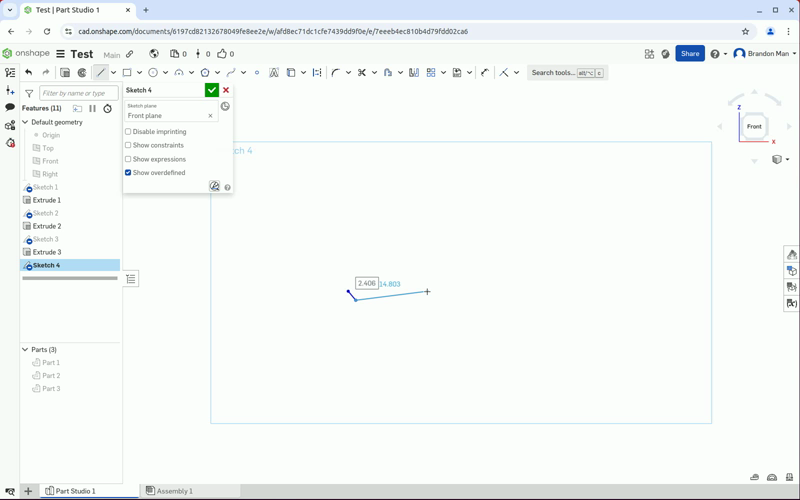
key_down(shift)
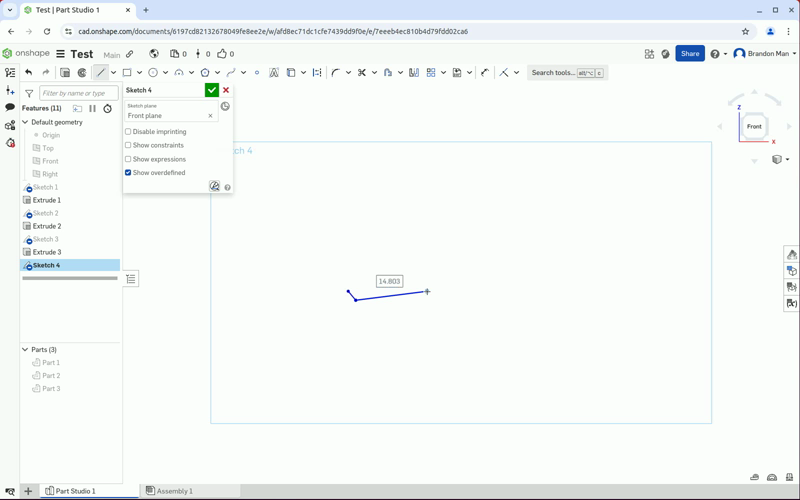
mouse_move(457, 291)
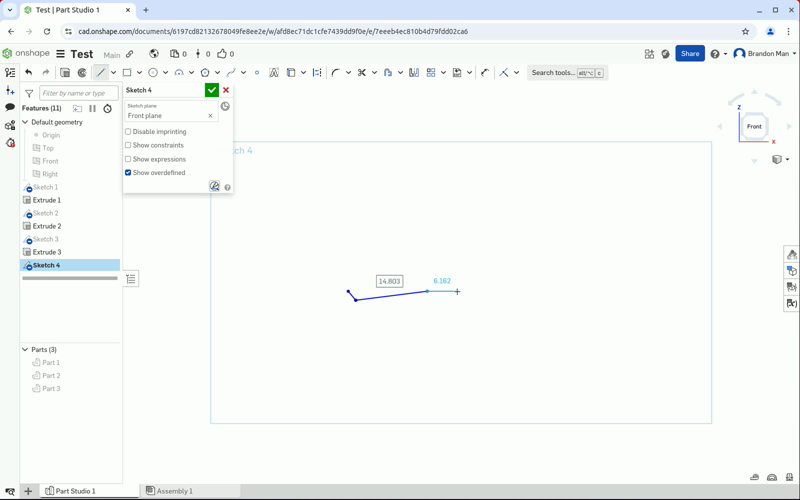
mouse_move(423, 282)
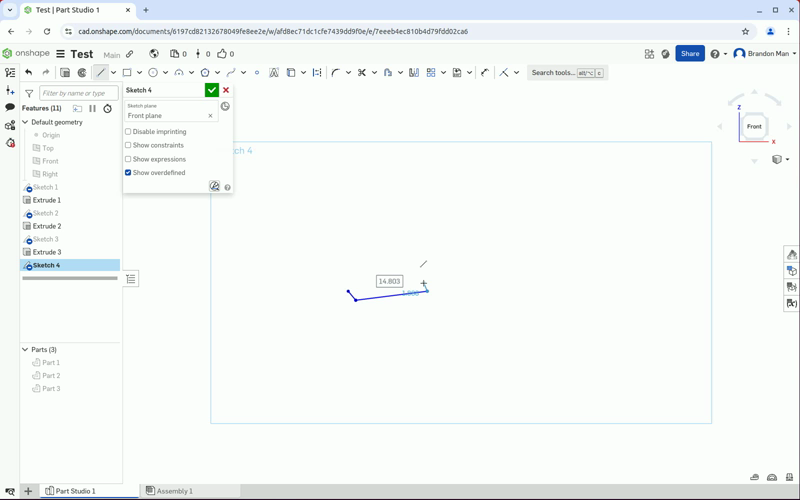
click(423, 282)
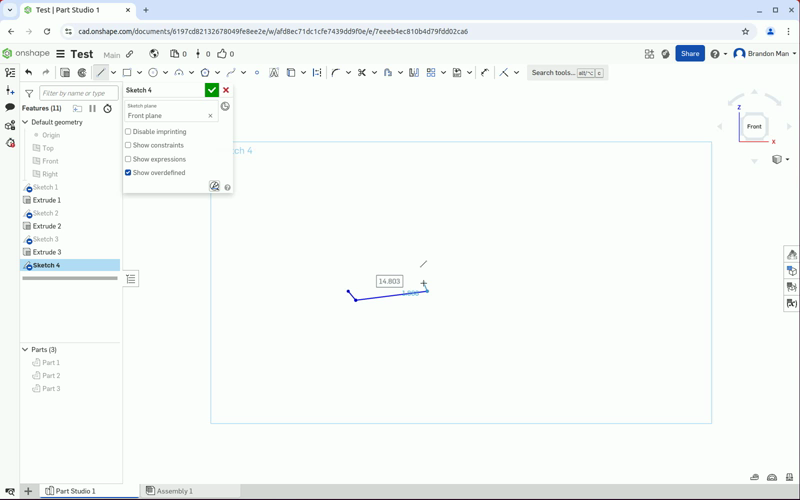
key_up(shift)
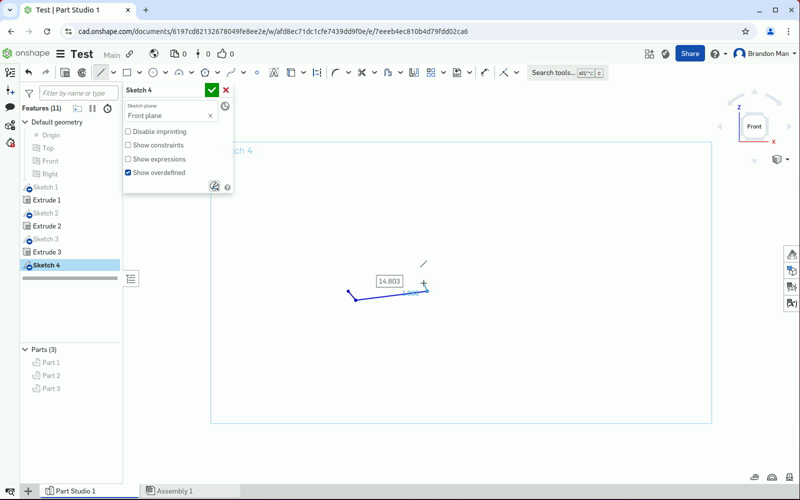
key_down(shift)
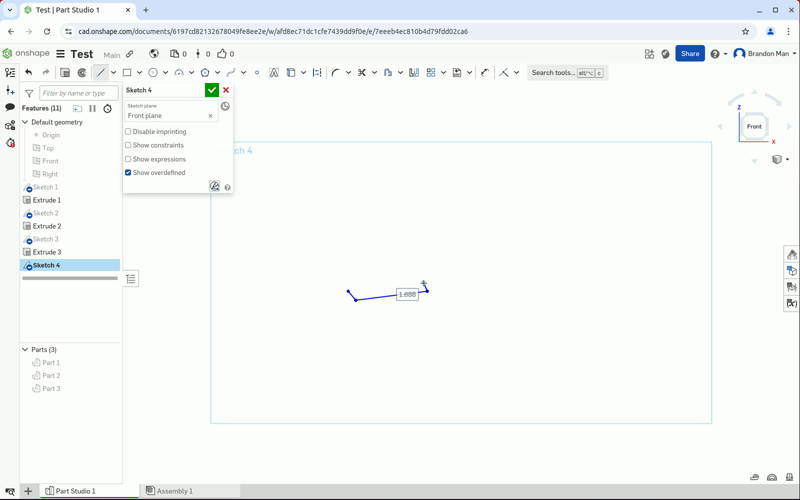
mouse_move(348, 291)
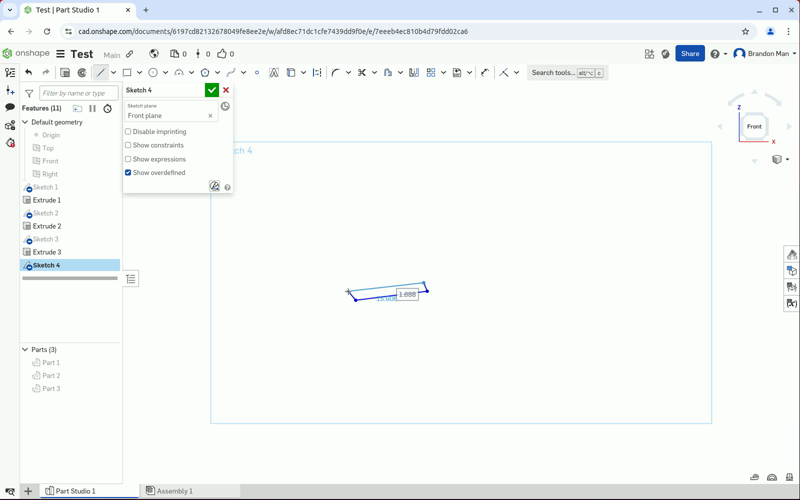
key_up(shift)
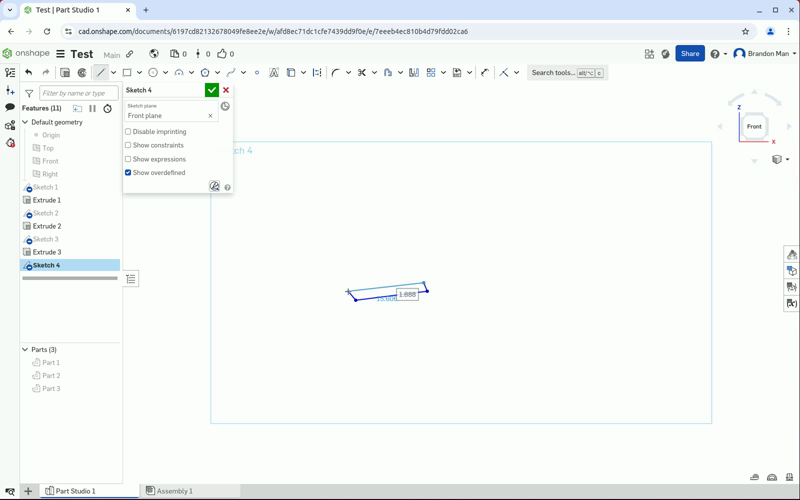
click(348, 291)
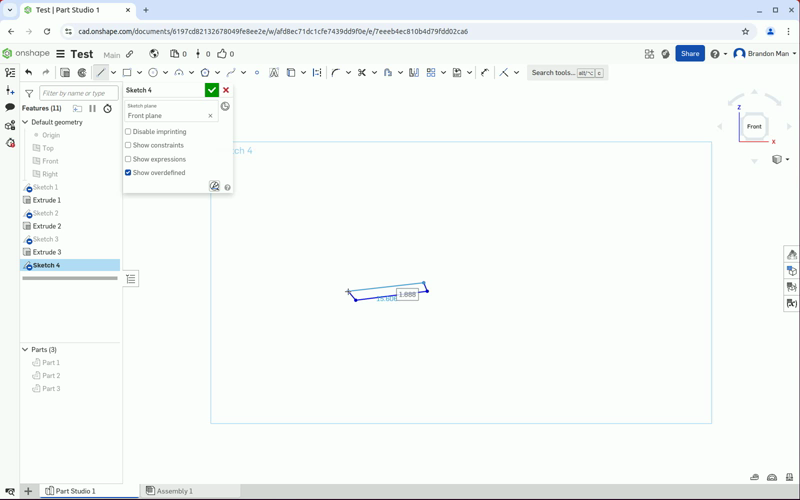
key(esc)
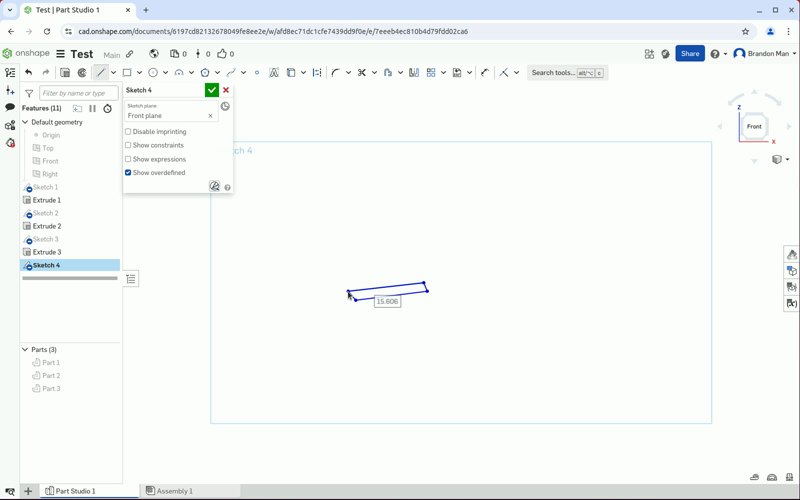
mouse_move(374, 296)
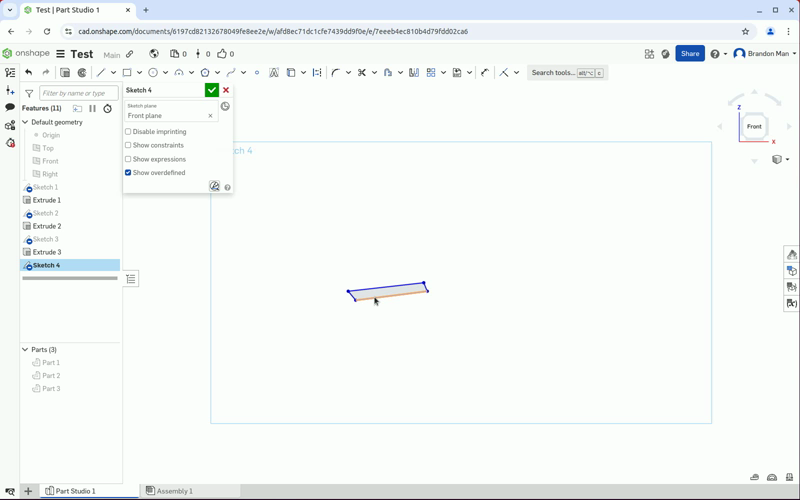
scroll(6)
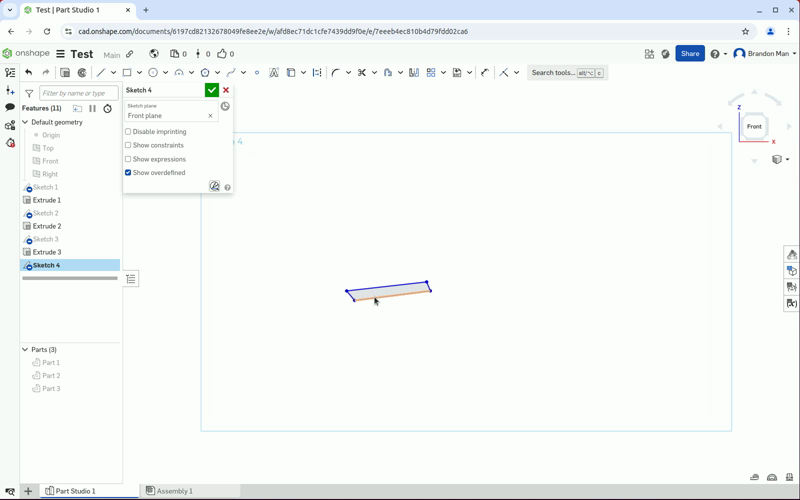
scroll(6)
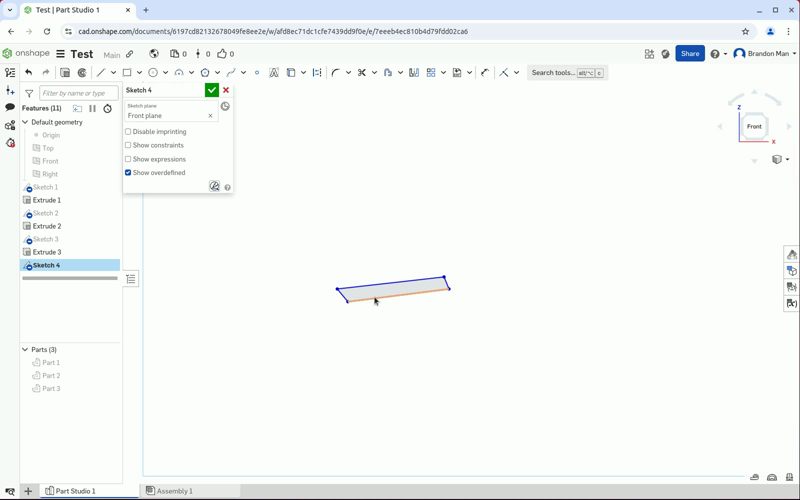
scroll(6)
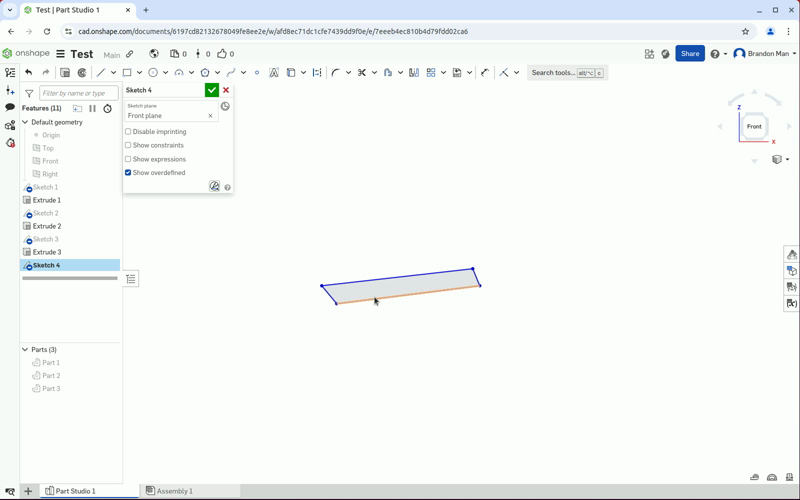
scroll(6)
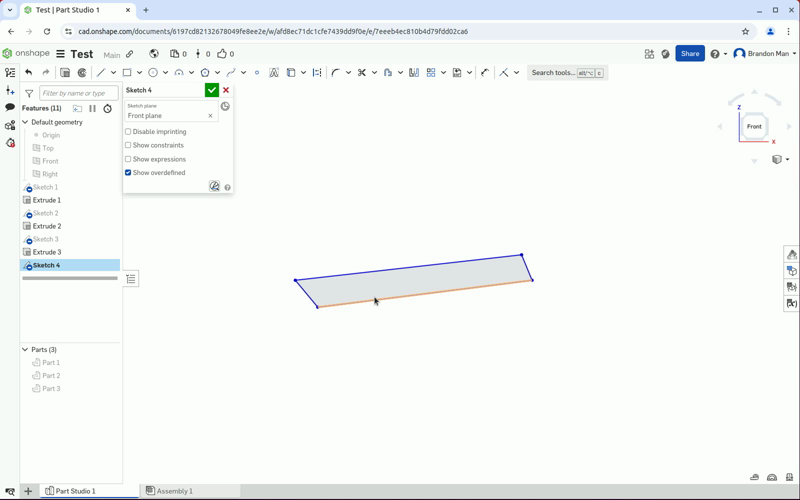
scroll(6)
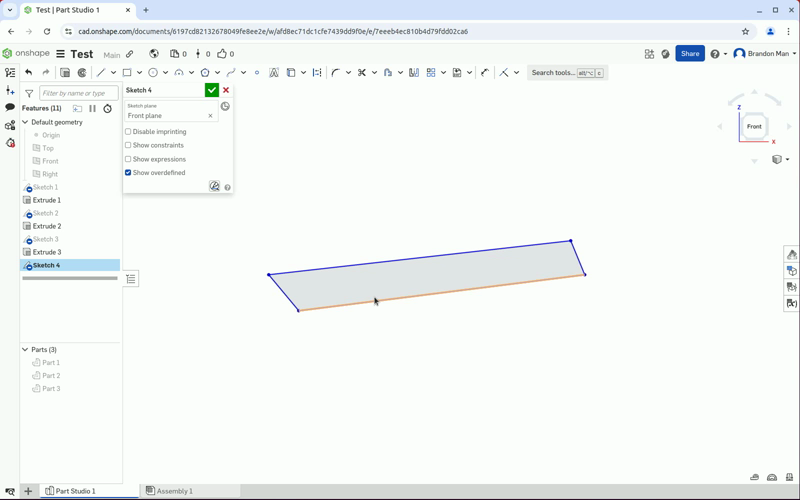
scroll(6)
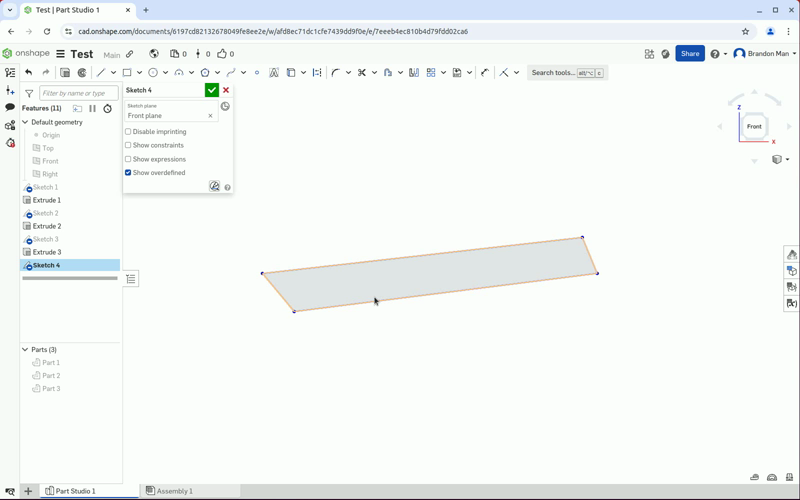
scroll(6)
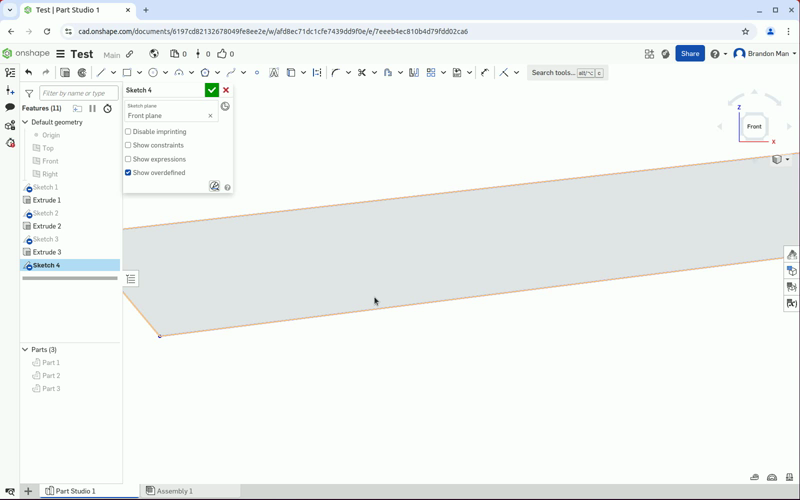
click(374, 296)
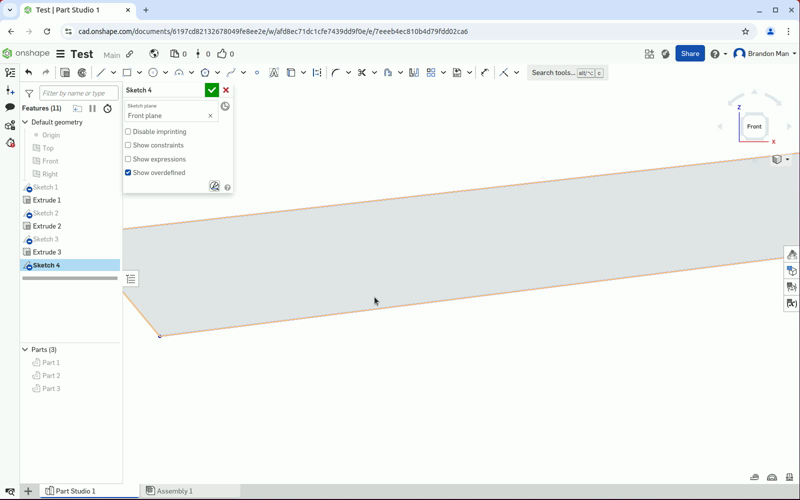
scroll(-6)
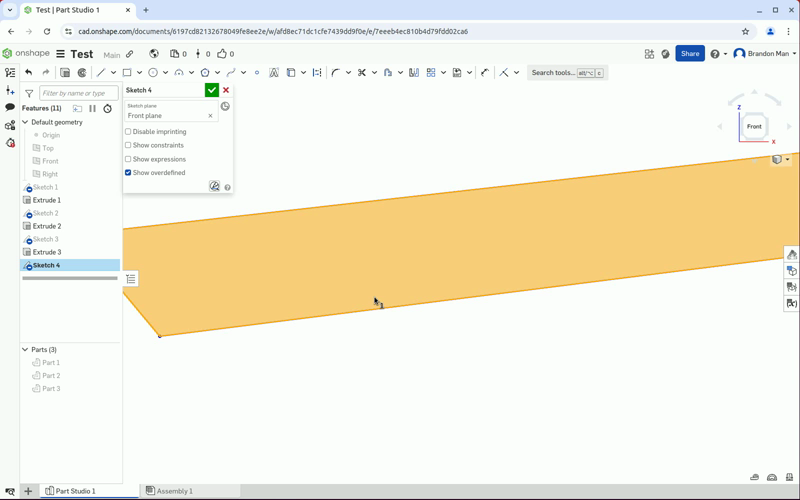
scroll(-6)
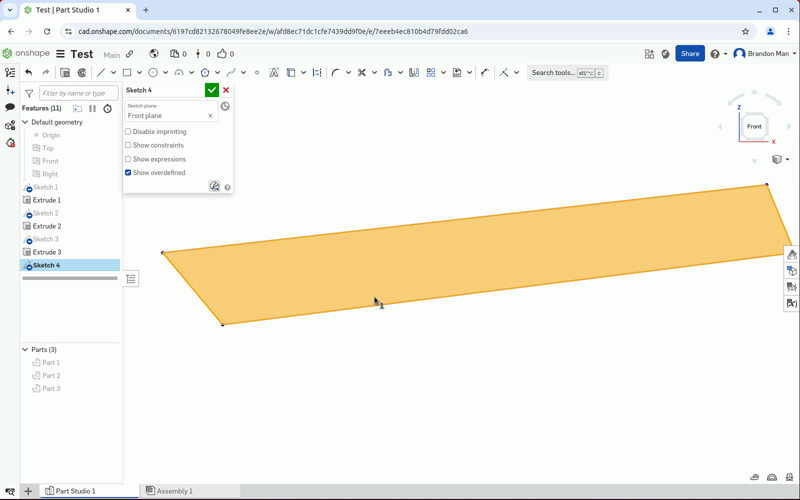
scroll(-6)
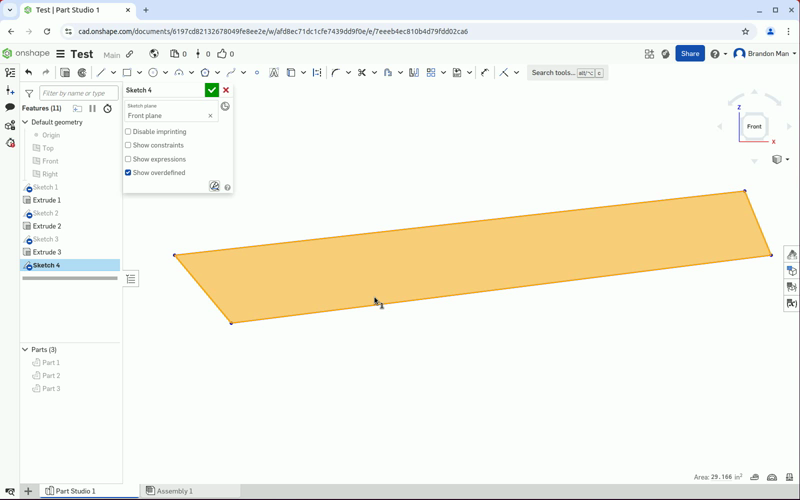
scroll(-6)
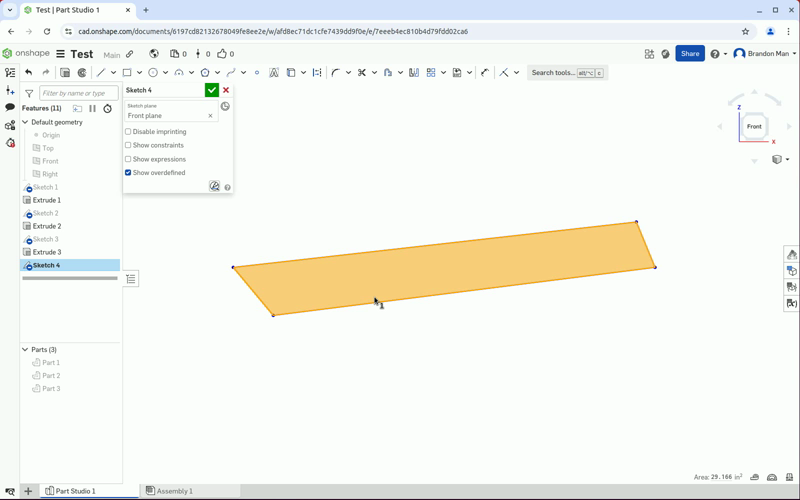
scroll(-6)
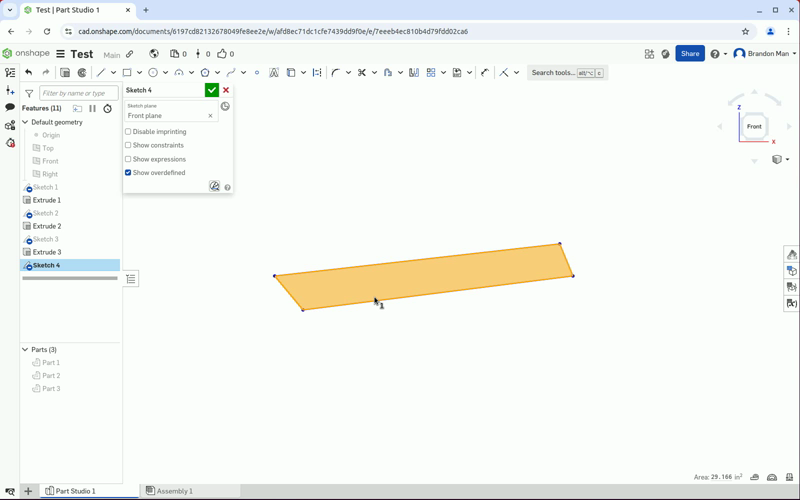
scroll(-6)
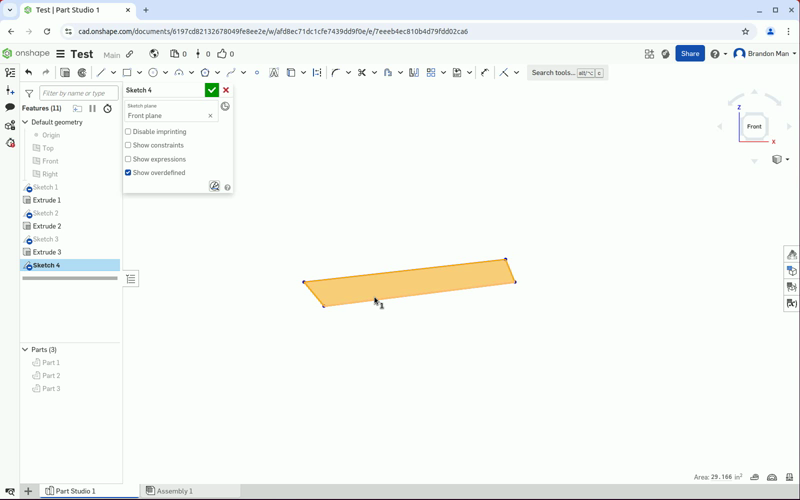
scroll(-6)
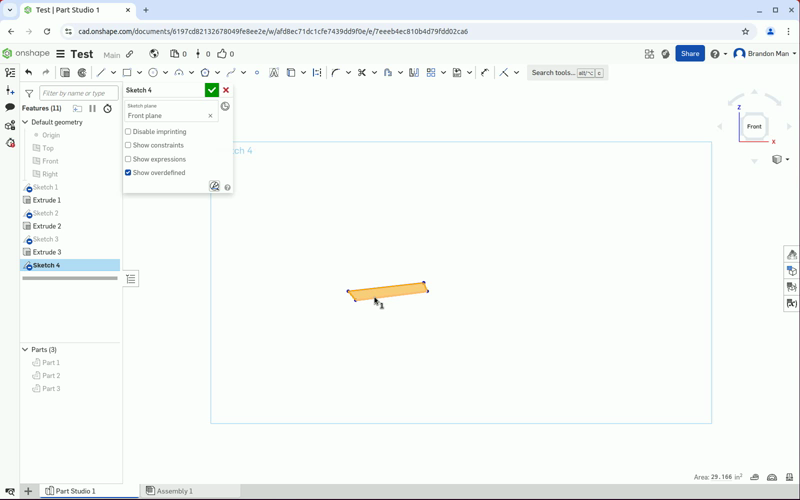
mouse_move(73, 352)
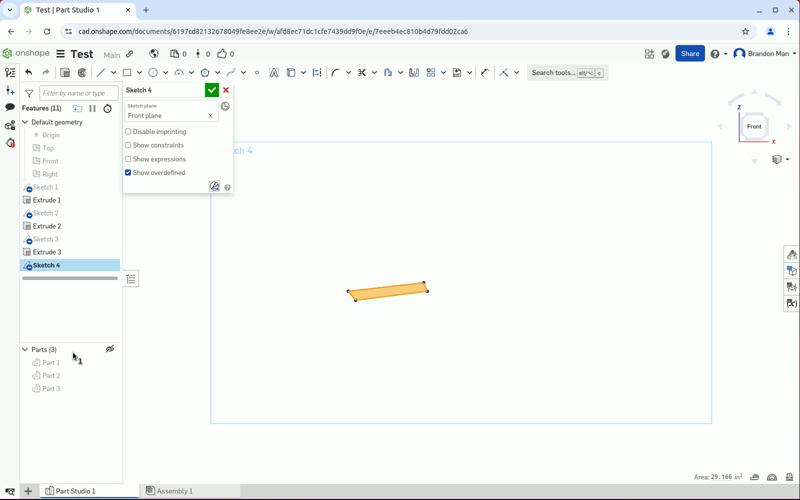
key(shift+y)
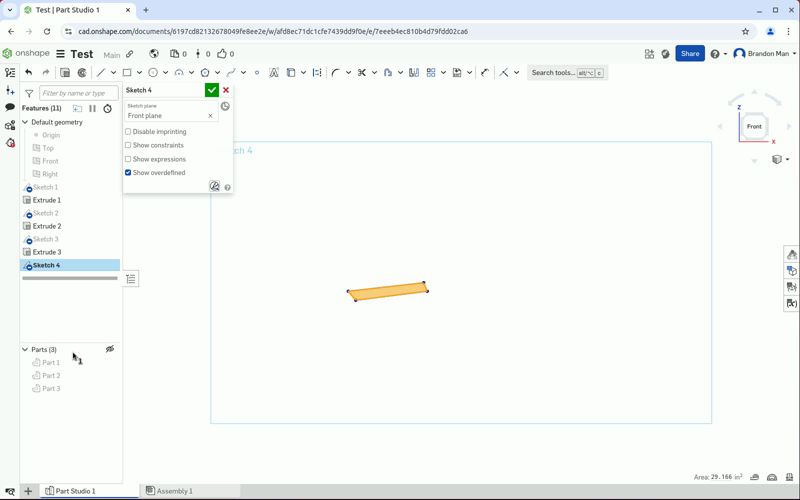
key(shift+e)
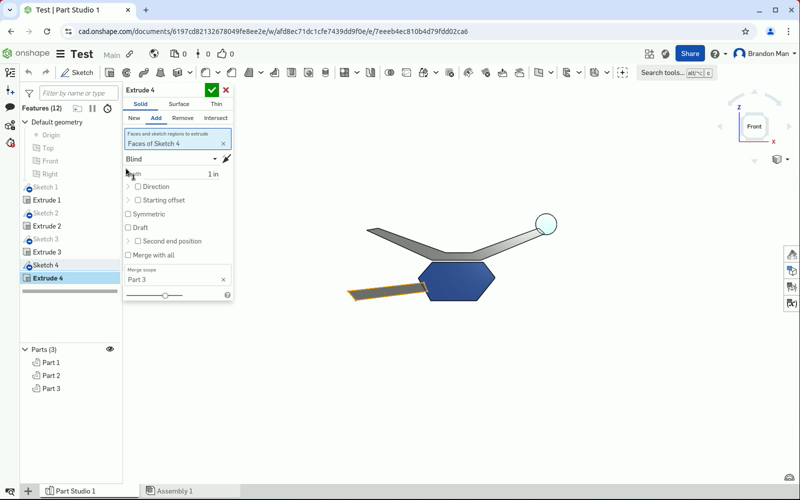
mouse_move(143, 106)
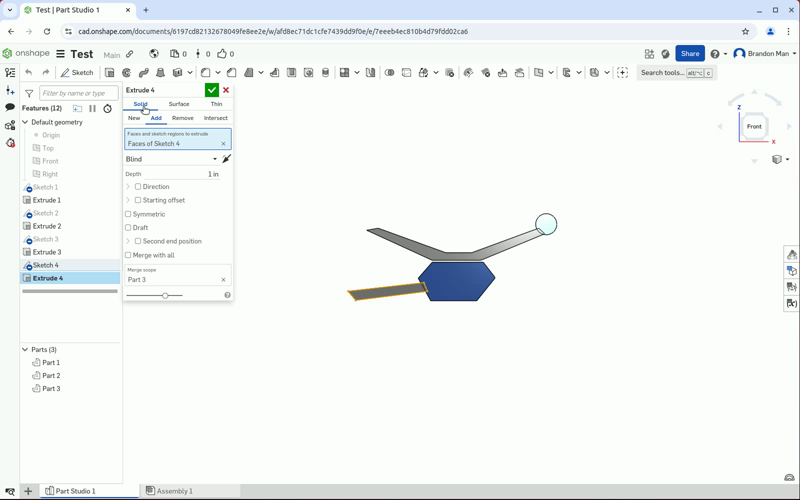
click(143, 106)
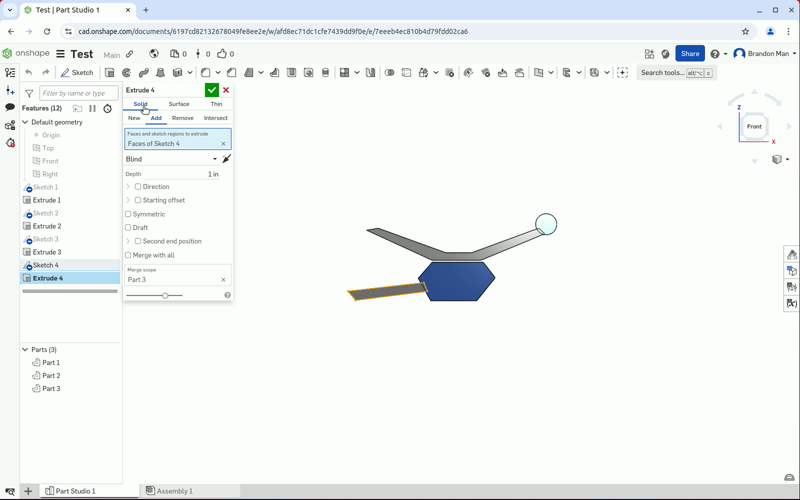
mouse_move(137, 120)
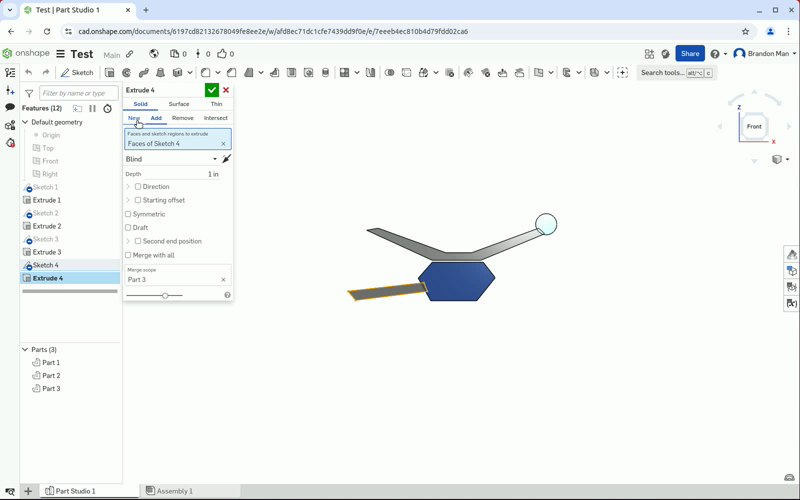
click(137, 120)
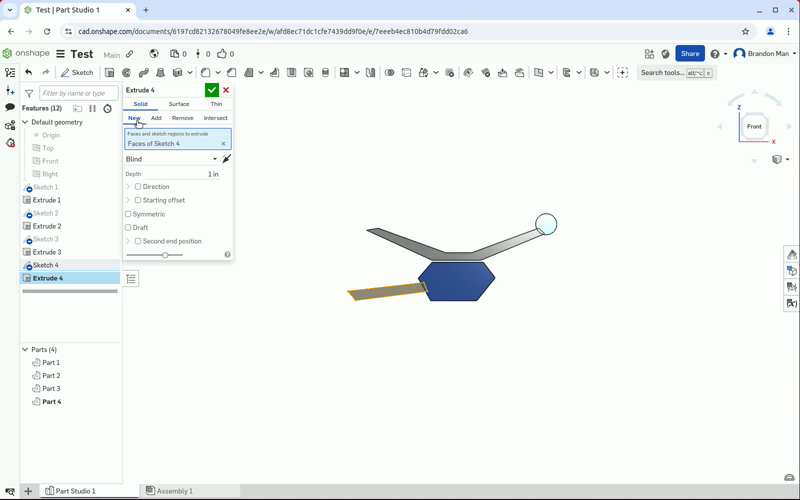
key(tab, 4)
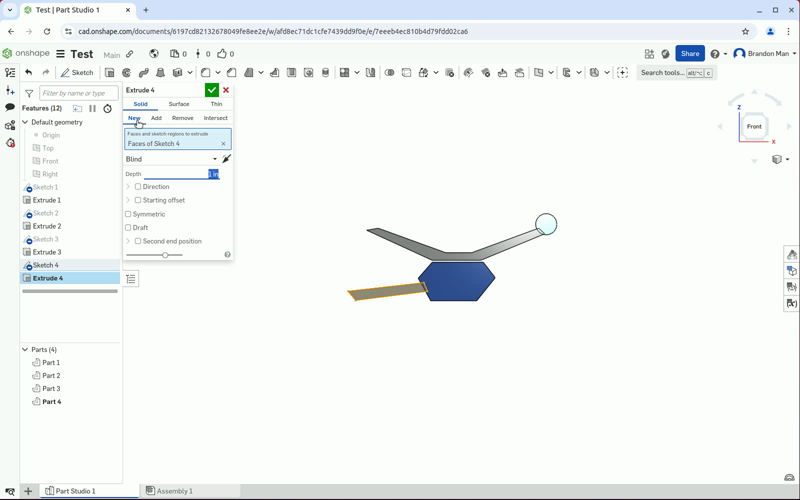
text(13.239)
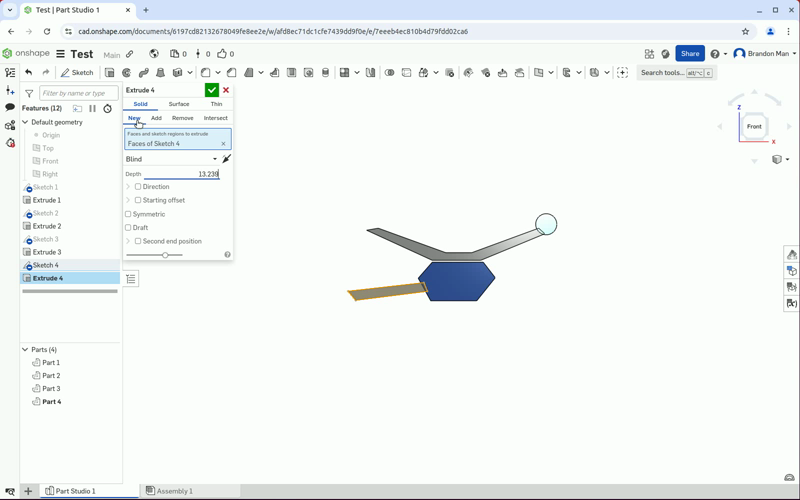
key(enter)
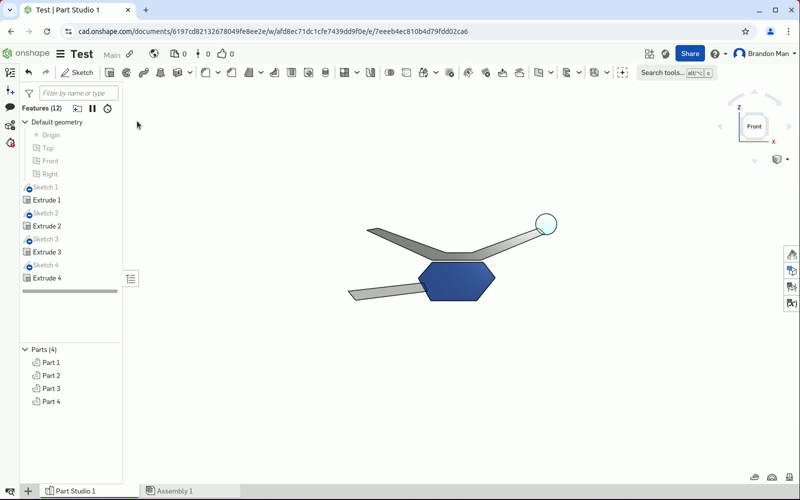
key(shift+h)
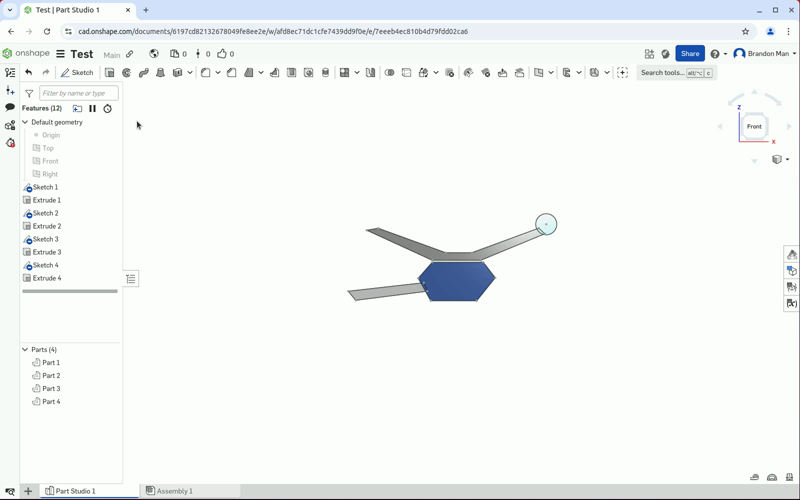
key(shift+h)
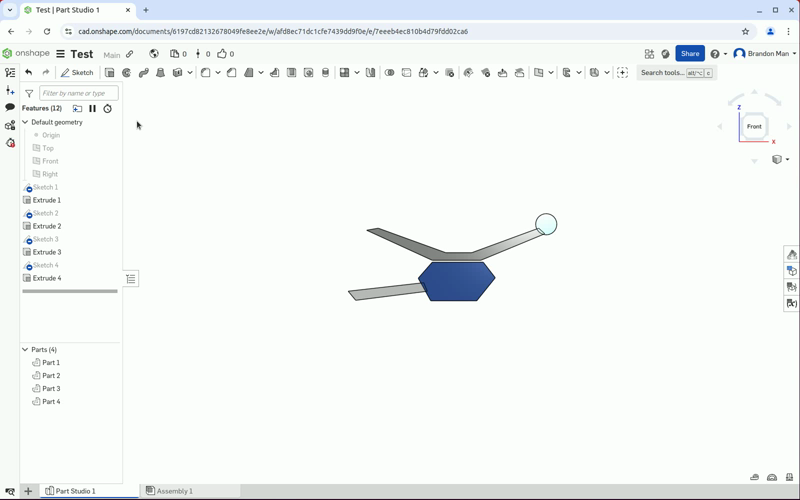
mouse_move(73, 189)
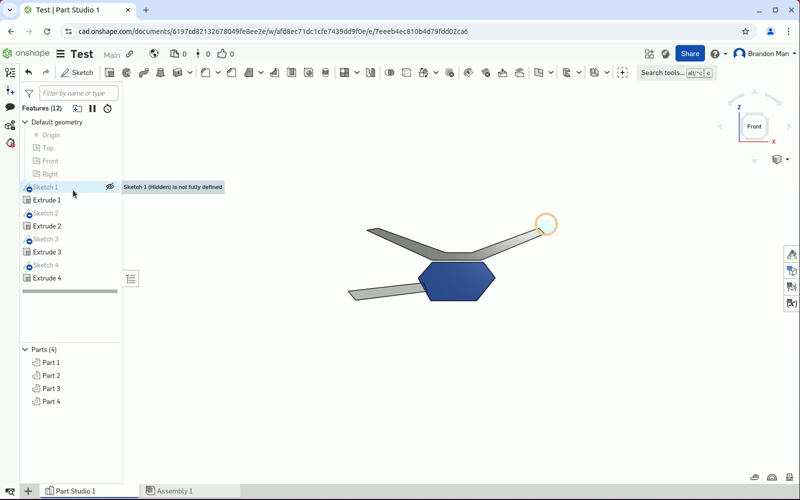
click(73, 189)
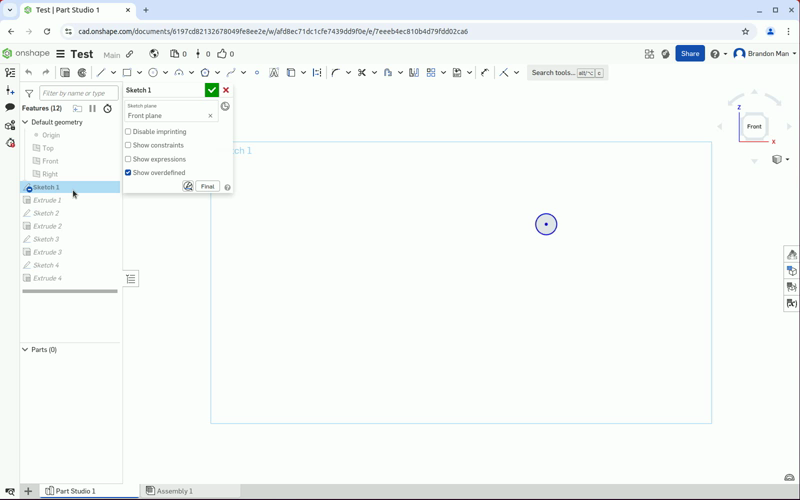
mouse_move(229, 92)
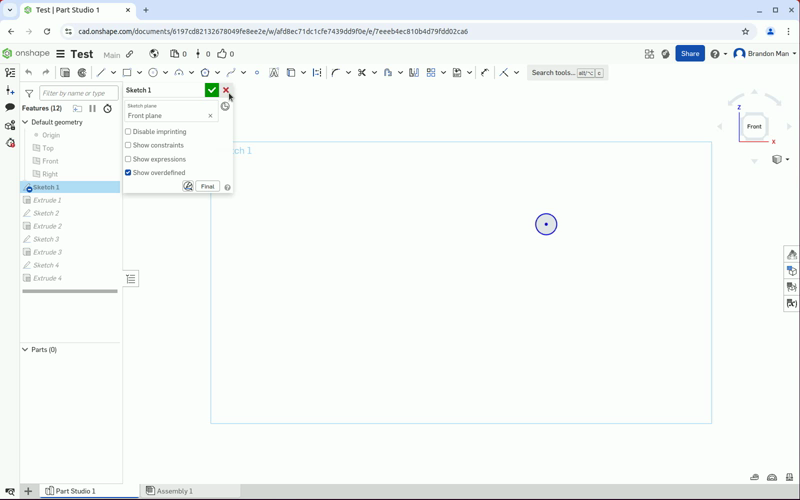
click(229, 92)
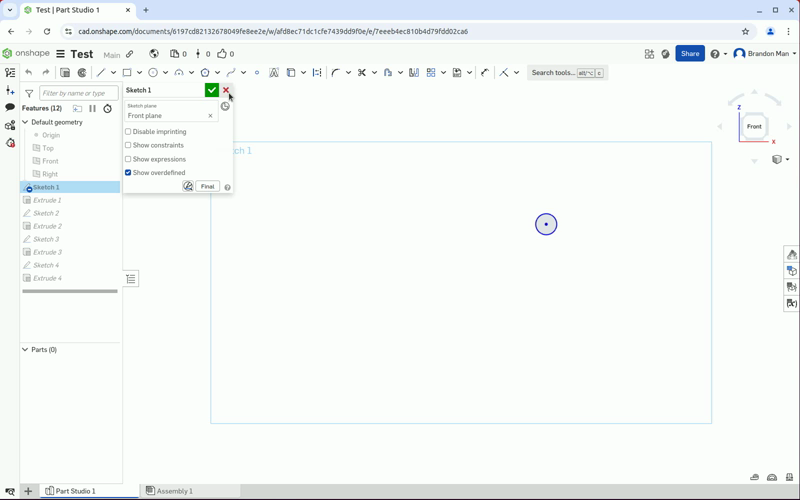
key(shift+s)
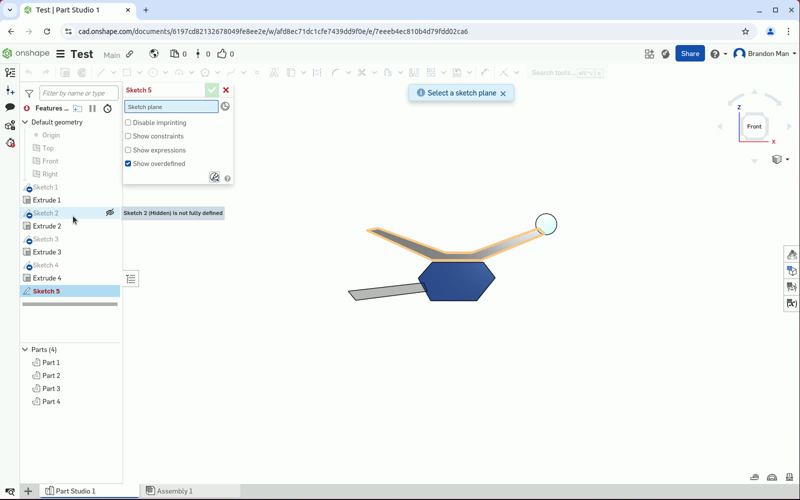
scroll(3)
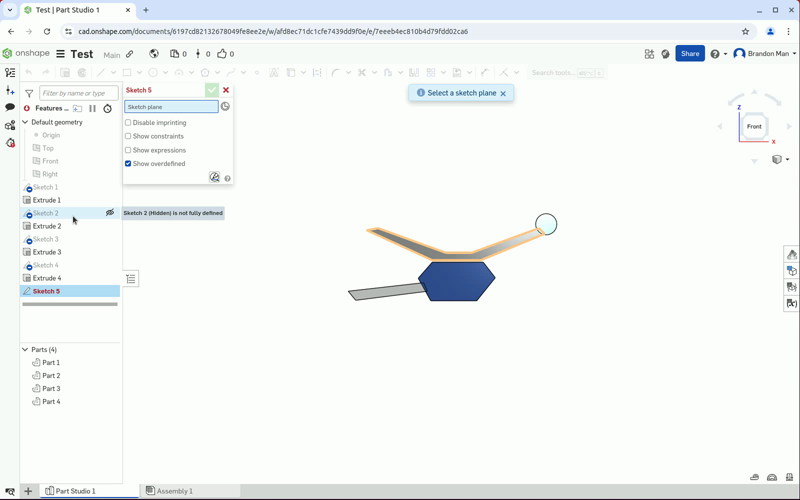
mouse_move(73, 163)
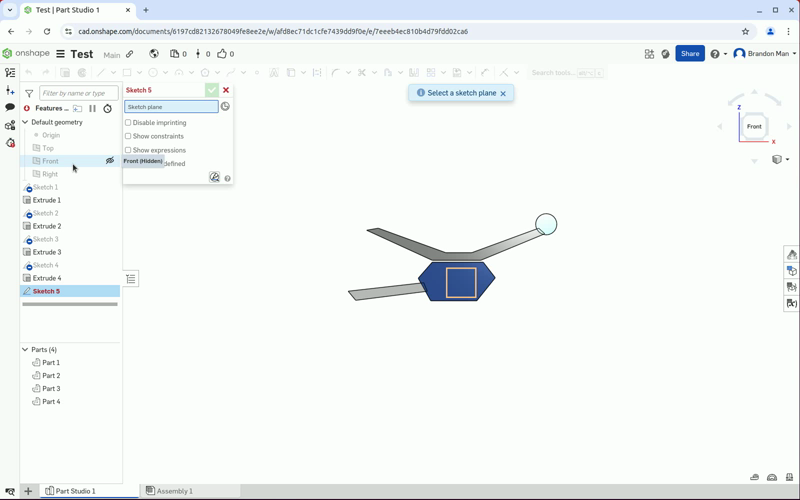
click(73, 163)
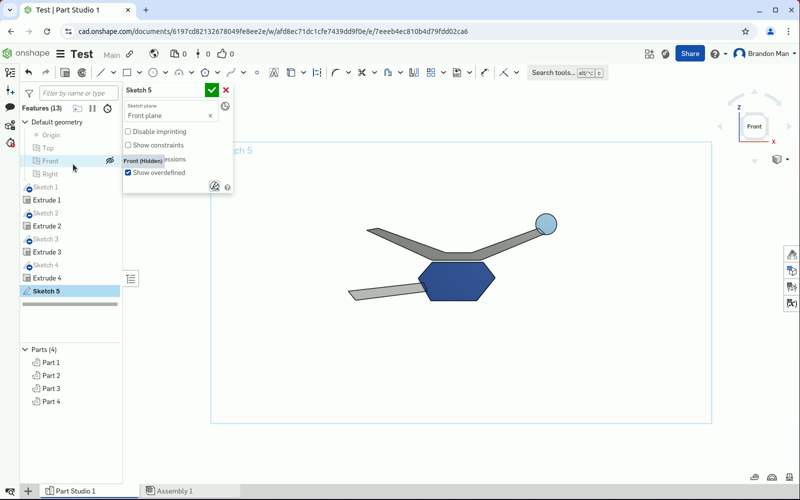
mouse_move(73, 352)
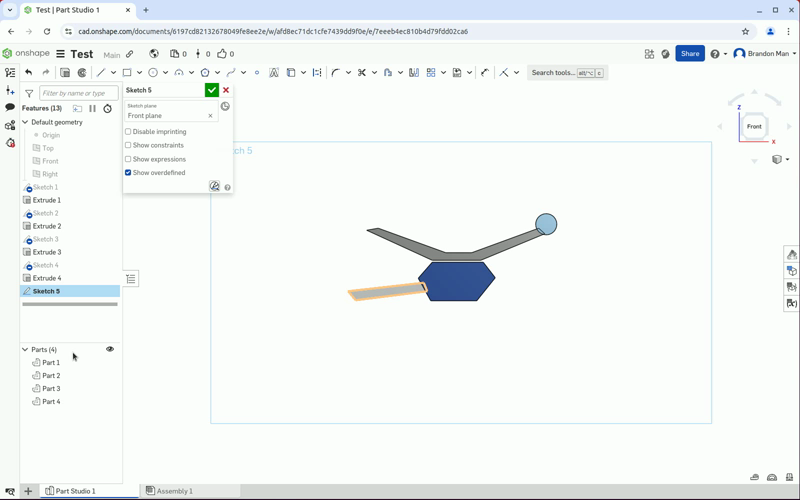
key(y)
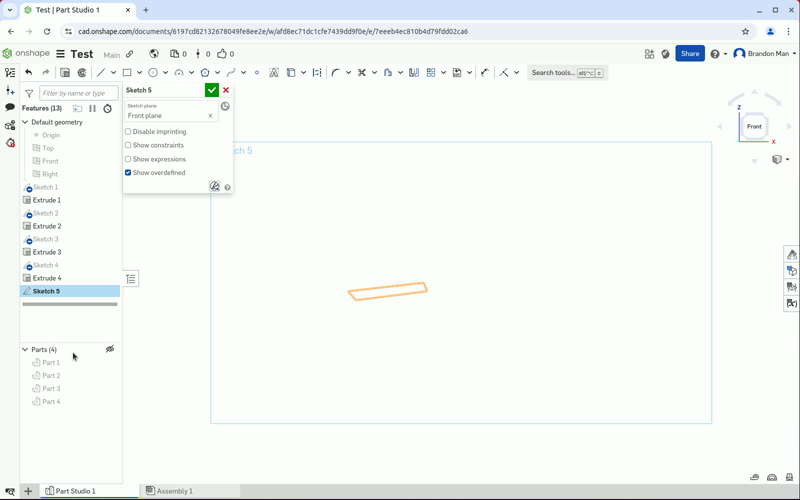
key(l)
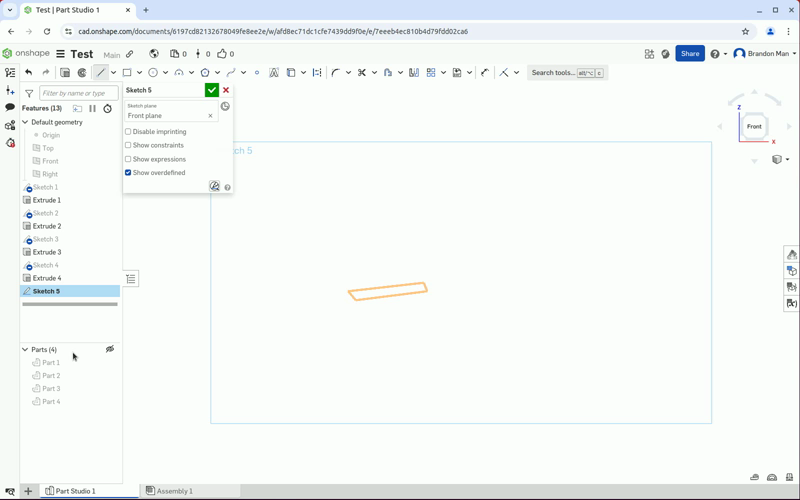
key_down(shift)
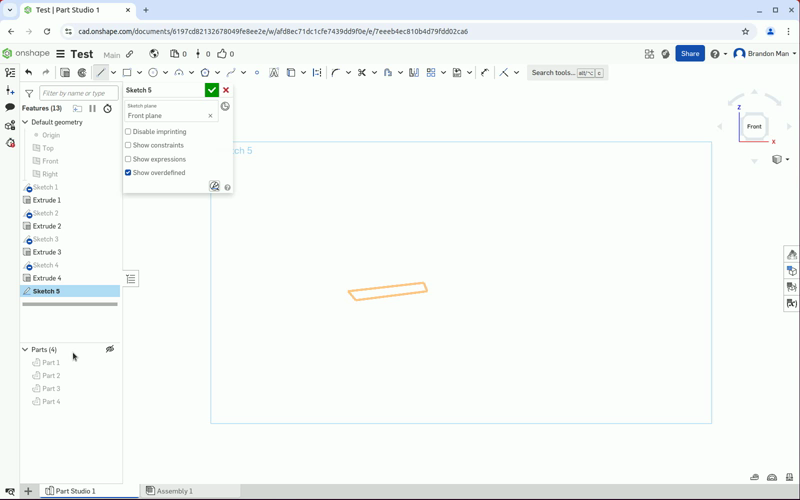
mouse_move(484, 292)
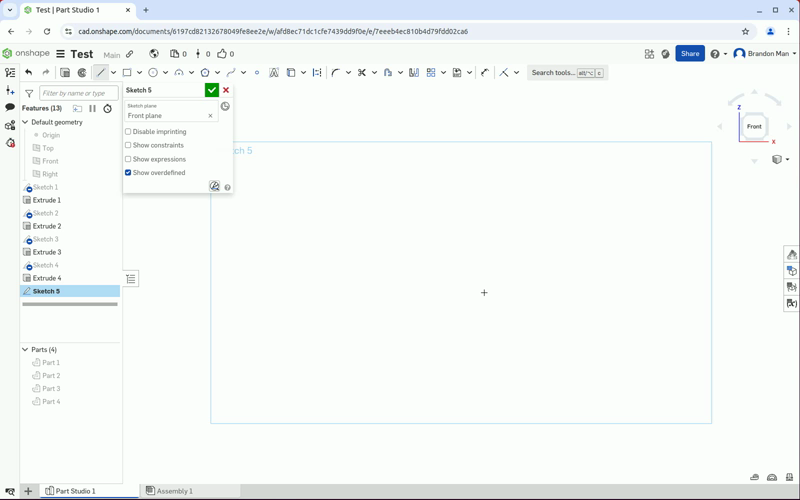
click(484, 292)
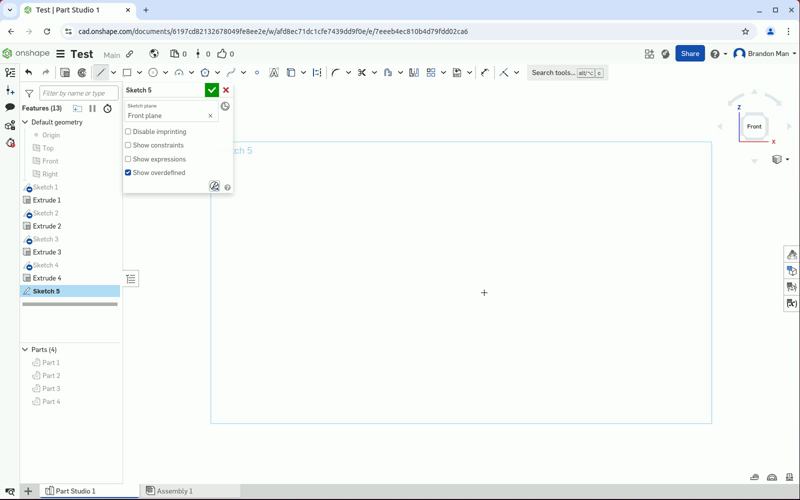
key_up(shift)
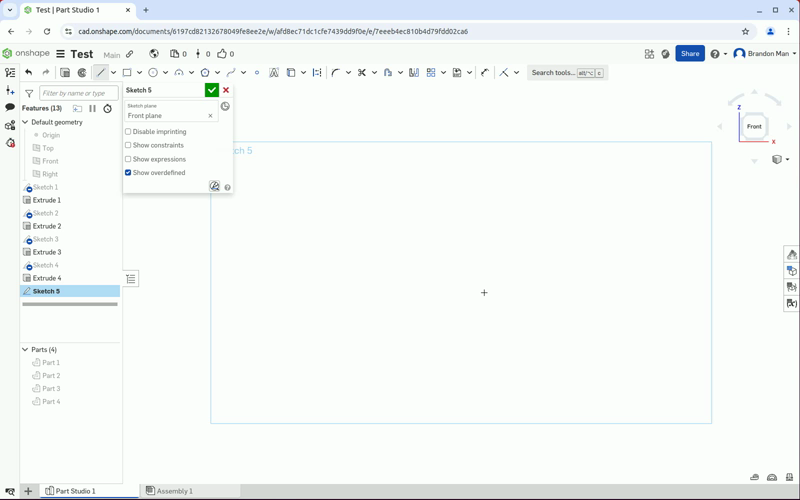
key_down(shift)
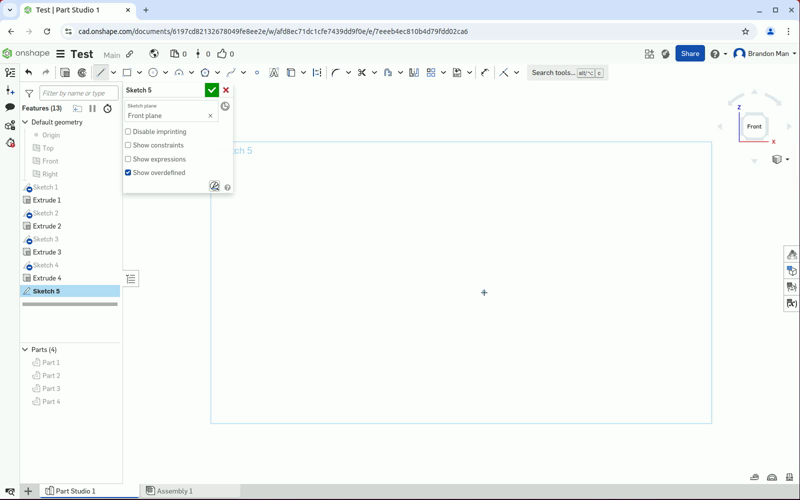
mouse_move(553, 301)
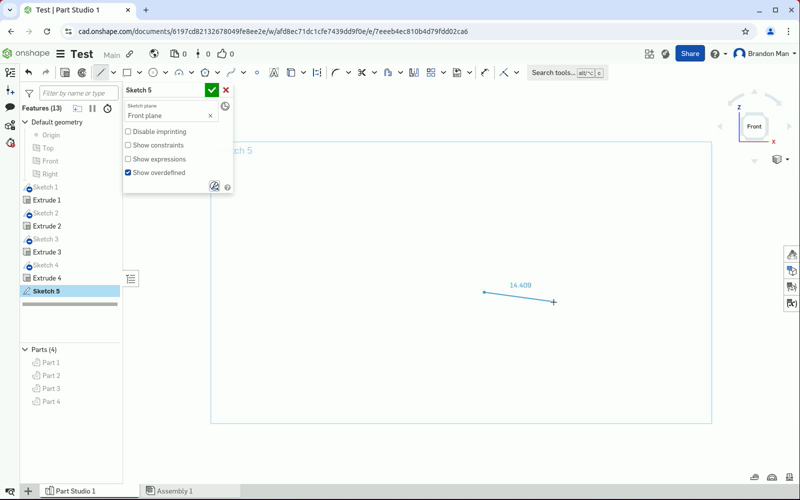
click(553, 301)
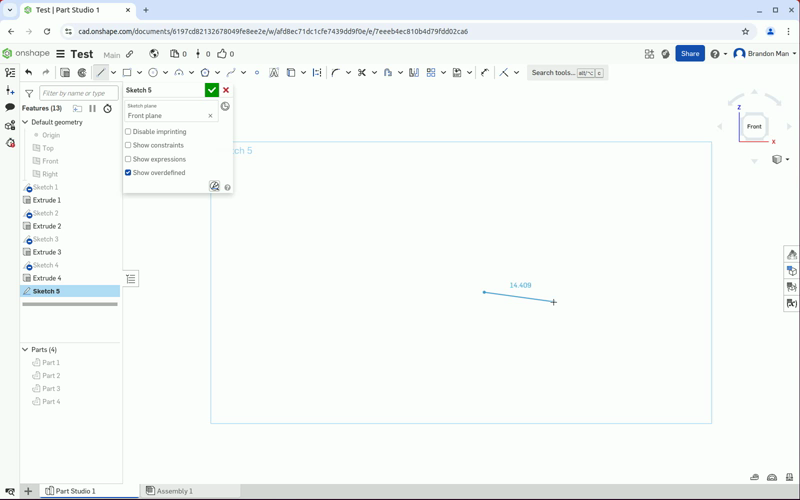
key_up(shift)
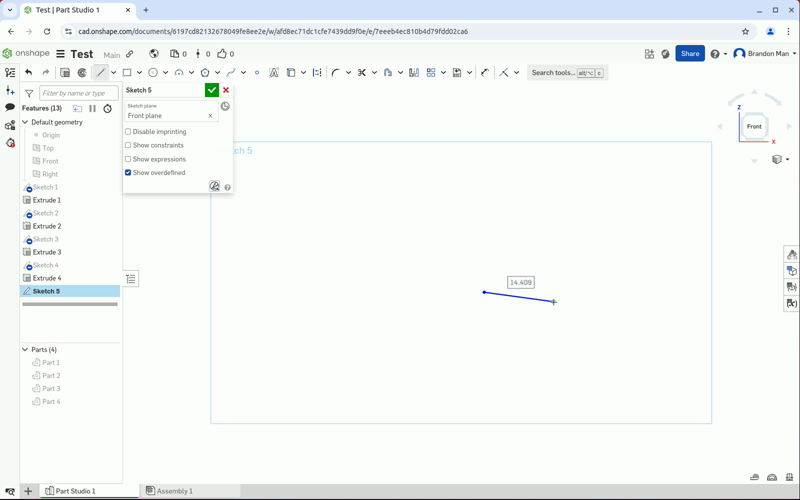
key_down(shift)
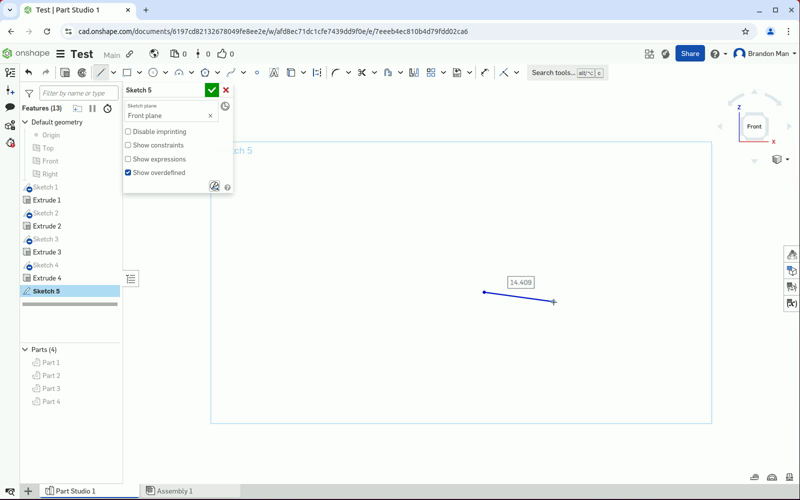
mouse_move(583, 301)
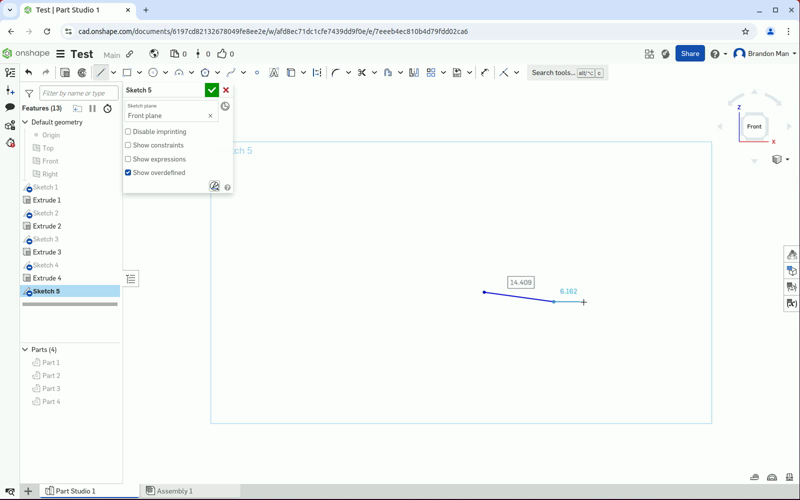
mouse_move(560, 292)
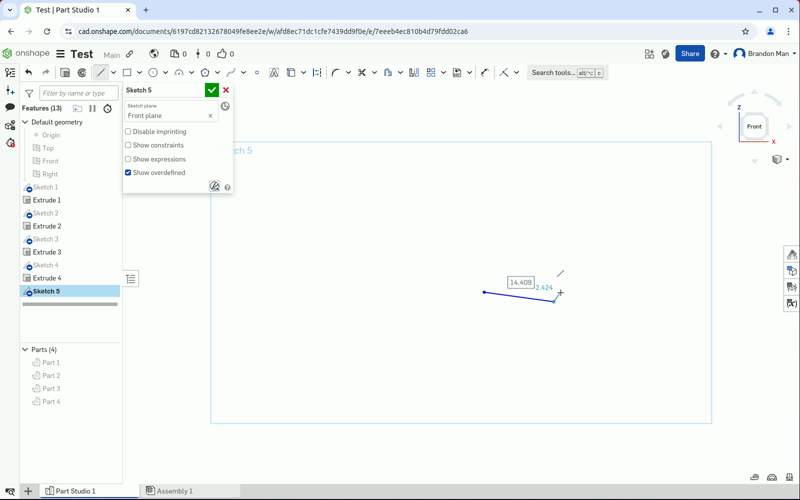
click(560, 292)
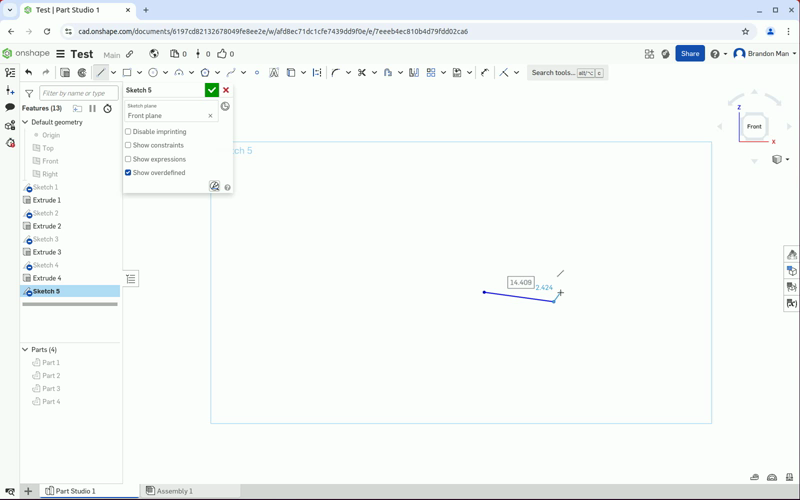
key_up(shift)
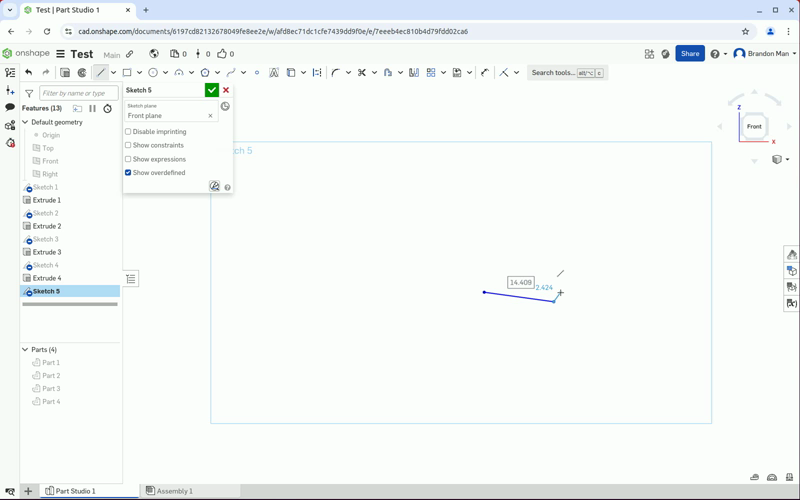
key_down(shift)
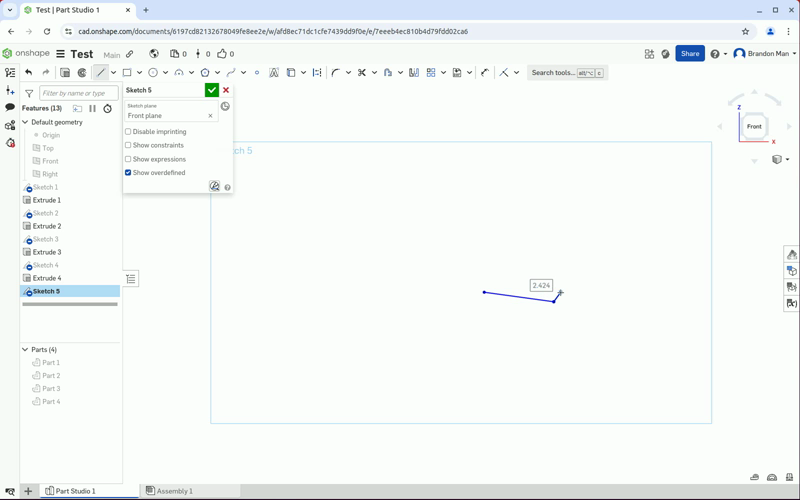
mouse_move(489, 282)
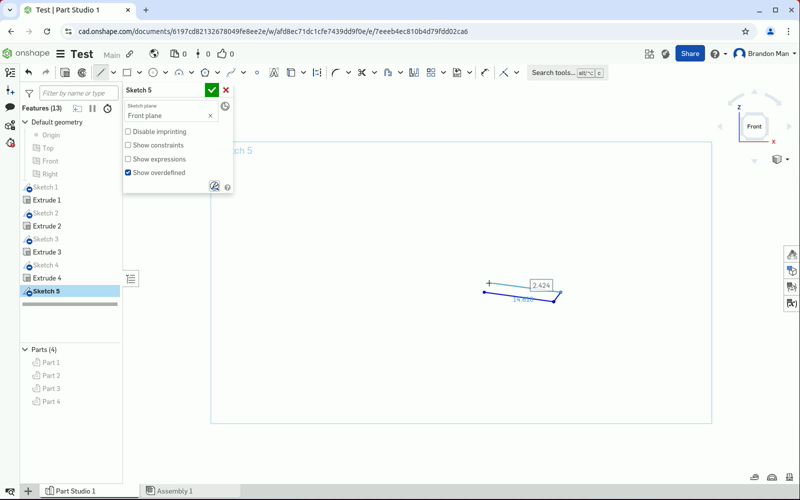
click(489, 282)
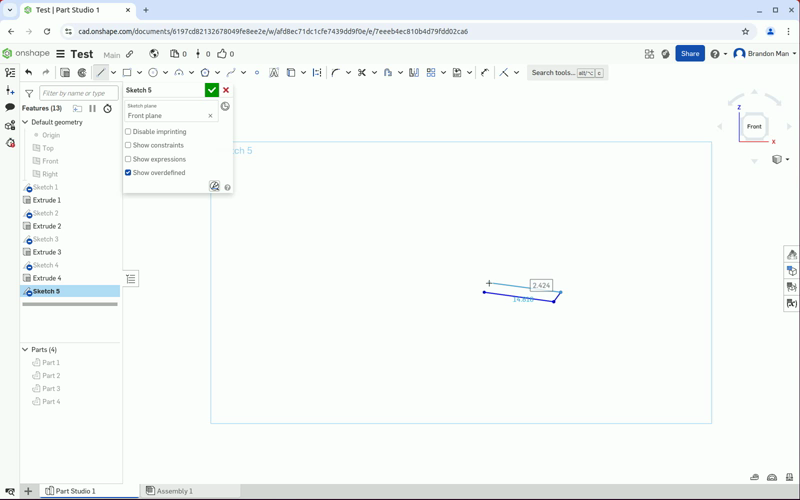
key_up(shift)
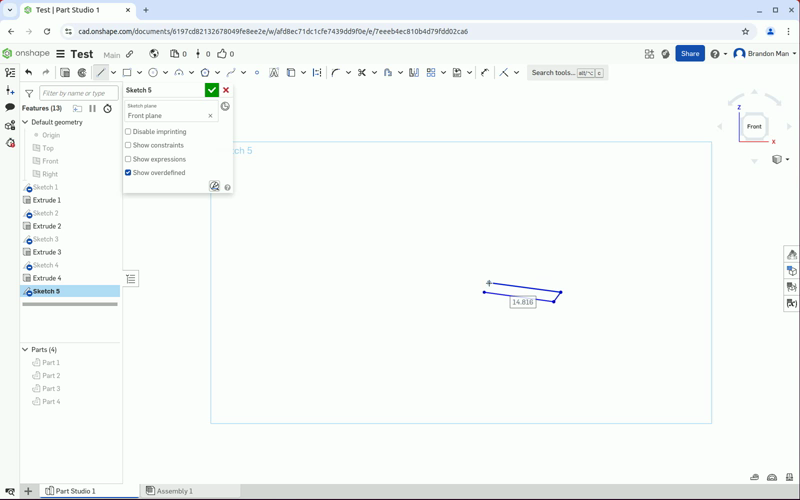
mouse_move(519, 282)
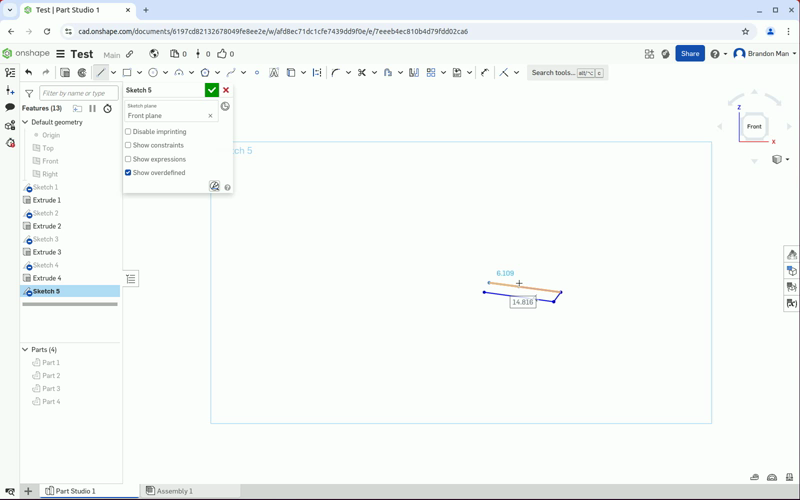
key_down(shift)
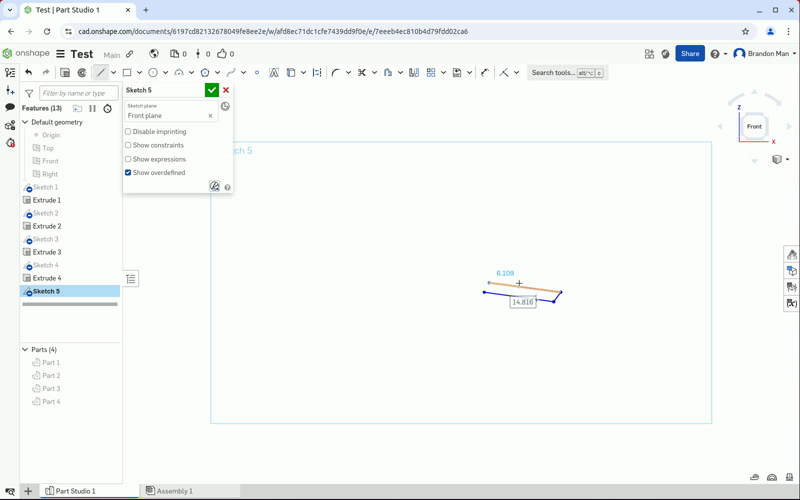
mouse_move(484, 292)
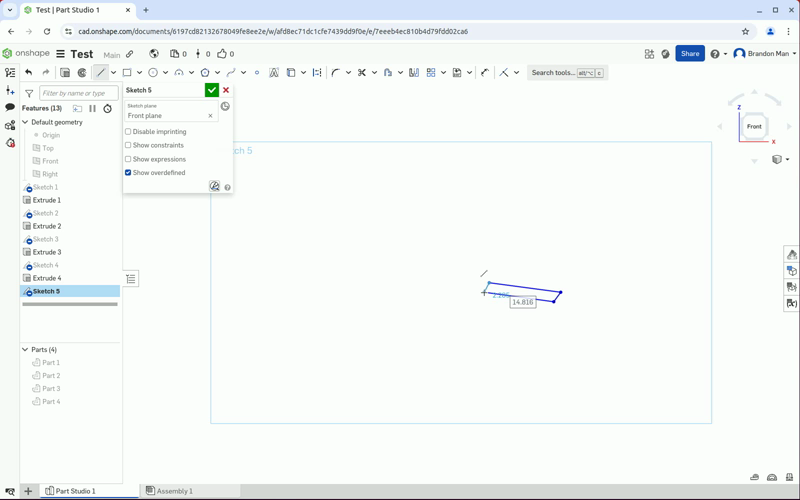
key_up(shift)
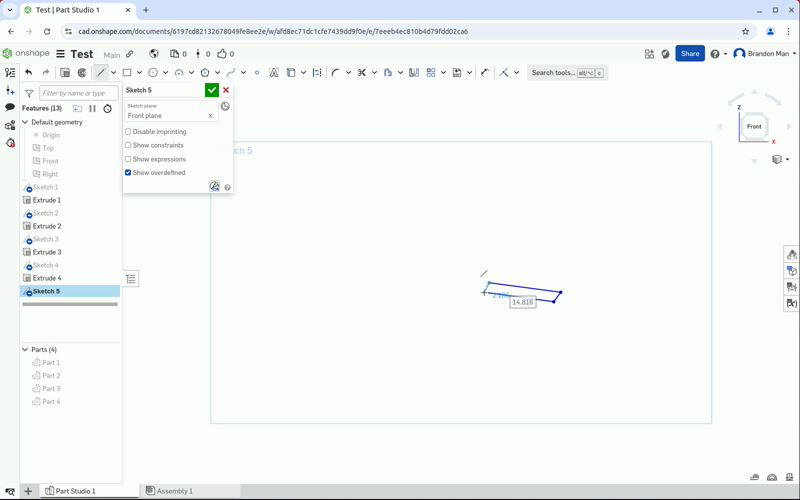
click(484, 292)
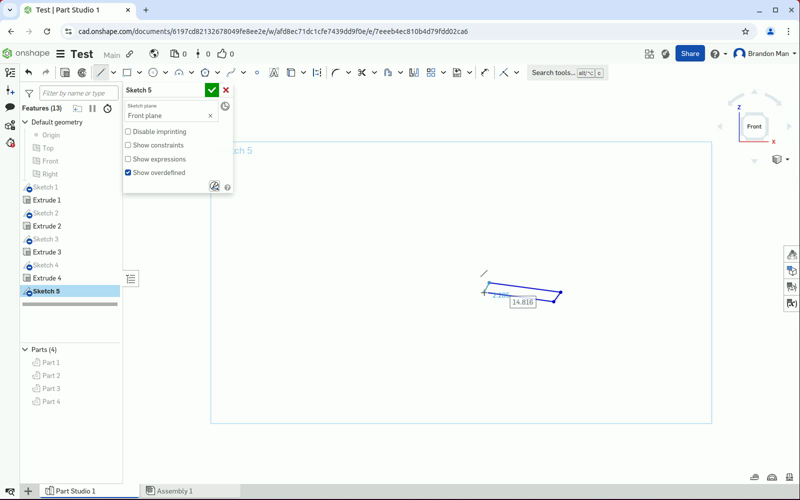
key(esc)
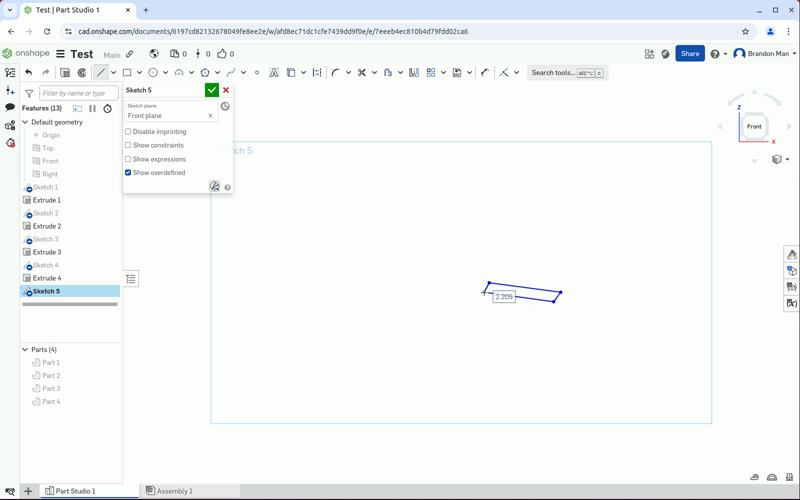
mouse_move(524, 292)
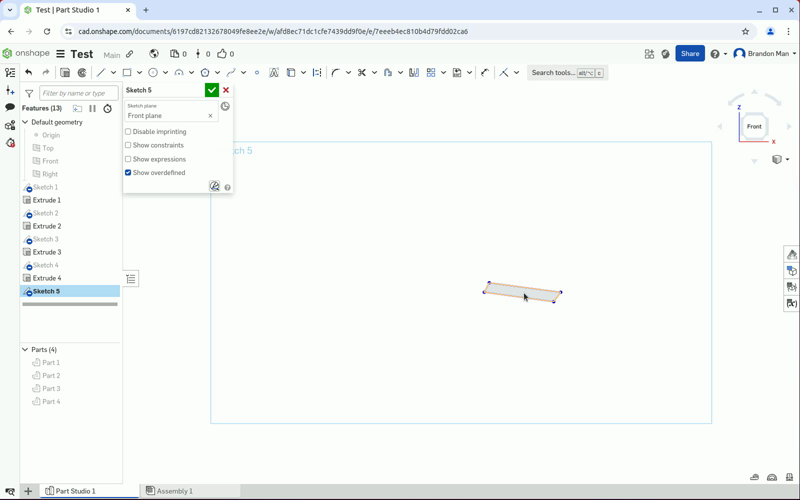
scroll(6)
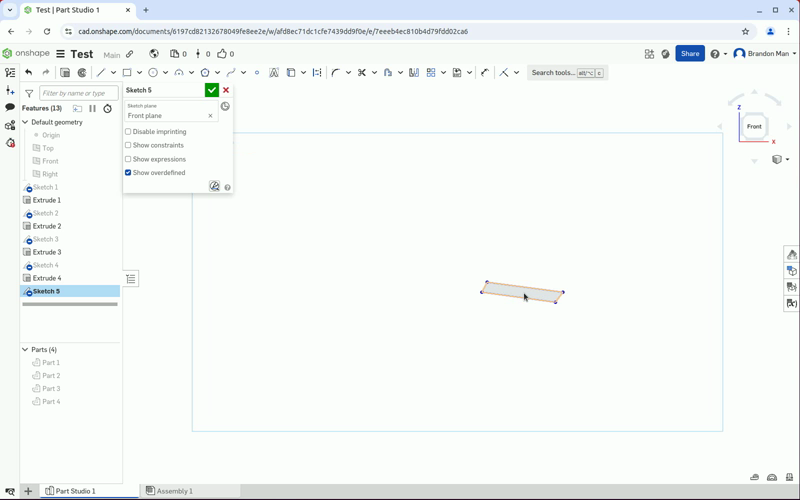
scroll(6)
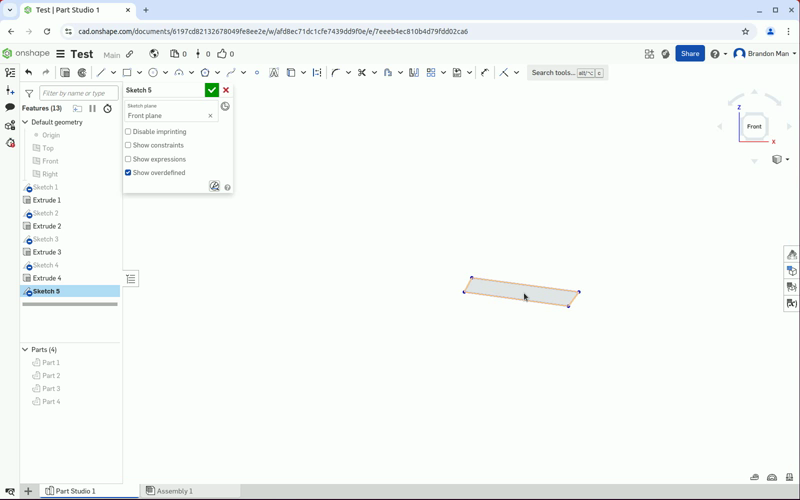
scroll(6)
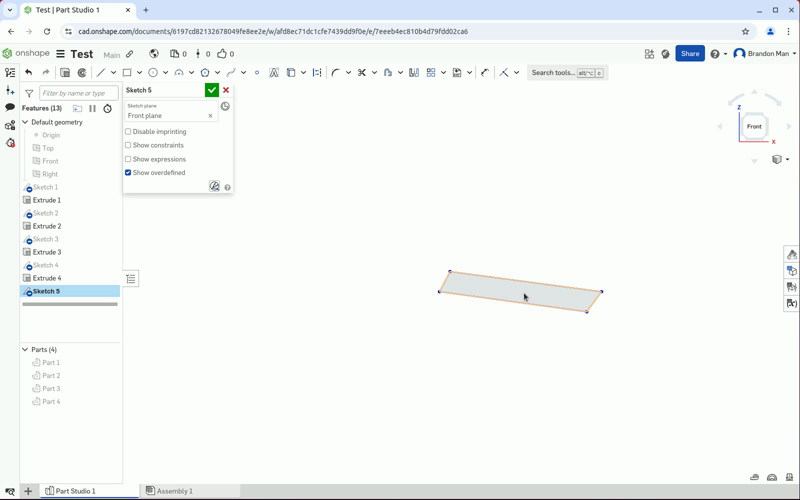
scroll(6)
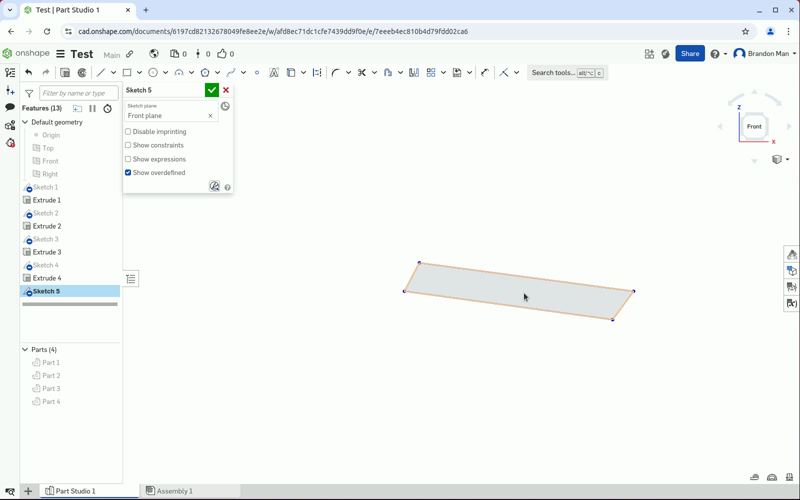
scroll(6)
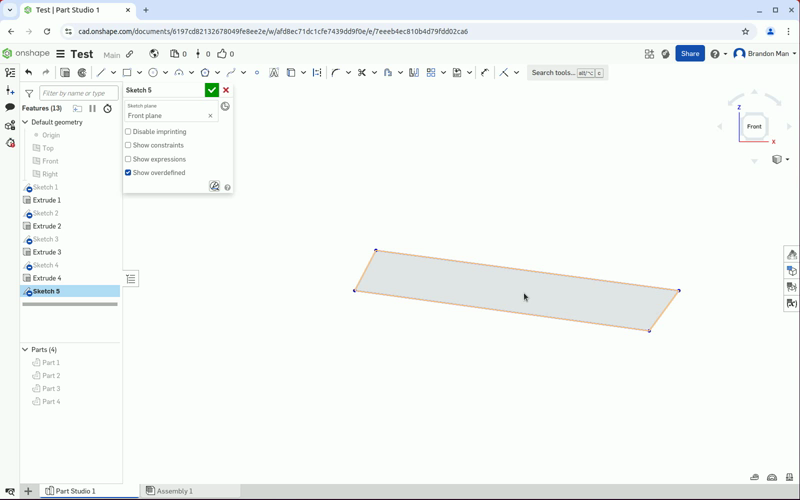
scroll(6)
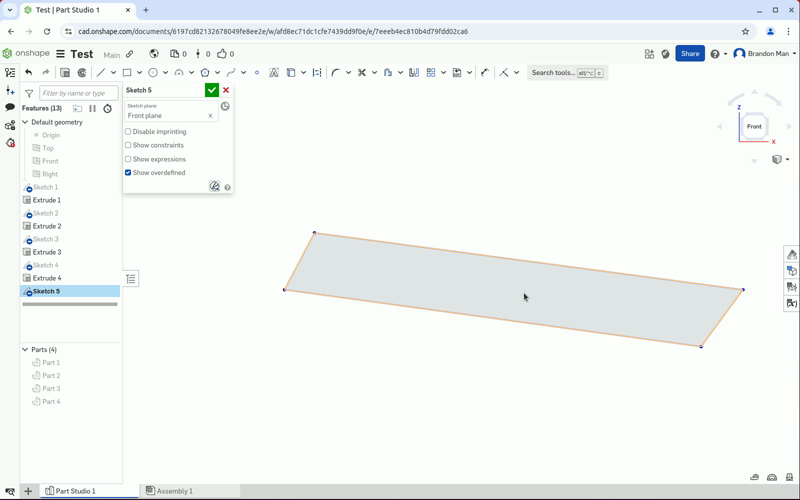
scroll(6)
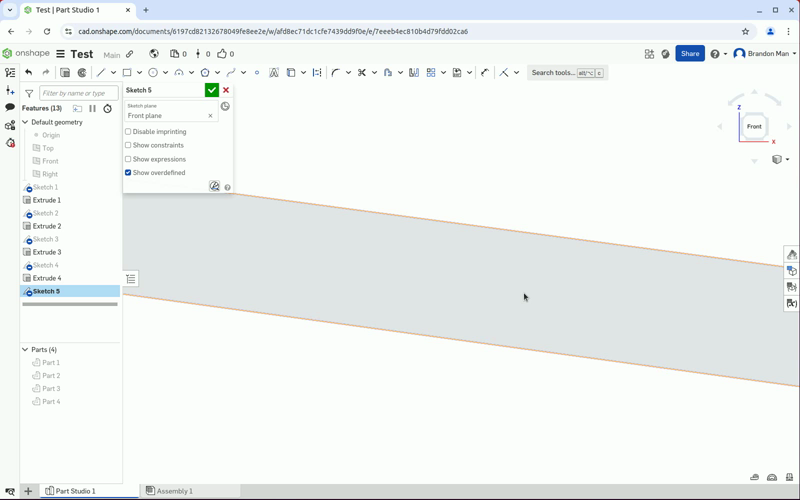
click(524, 292)
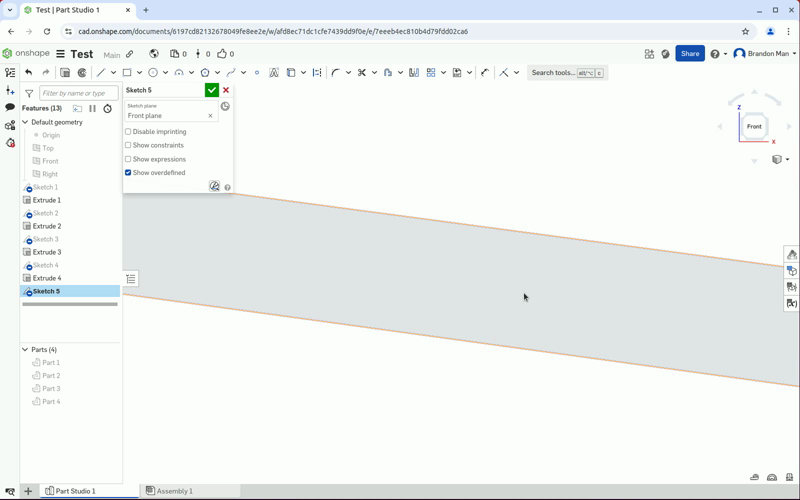
scroll(-6)
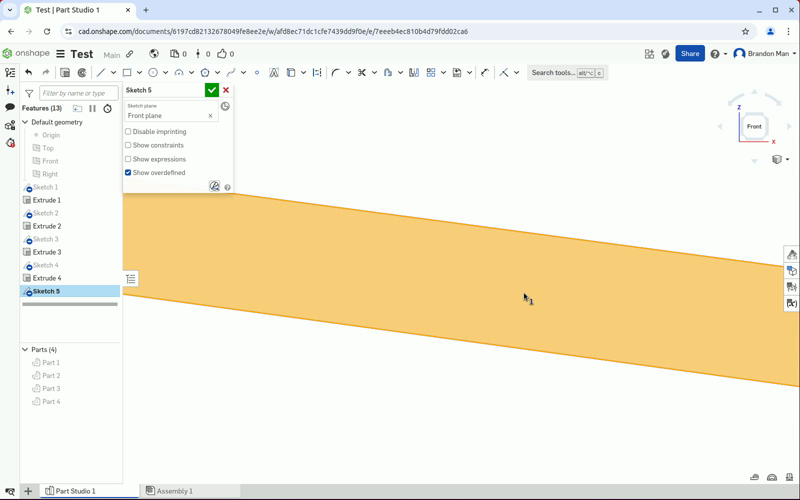
scroll(-6)
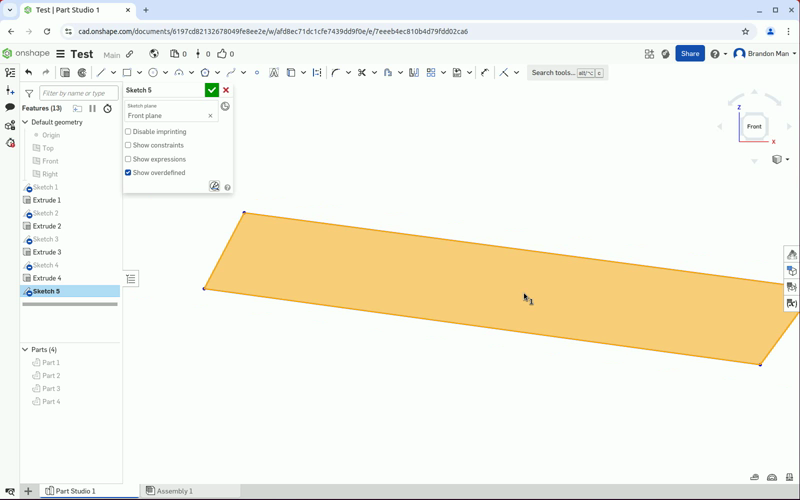
scroll(-6)
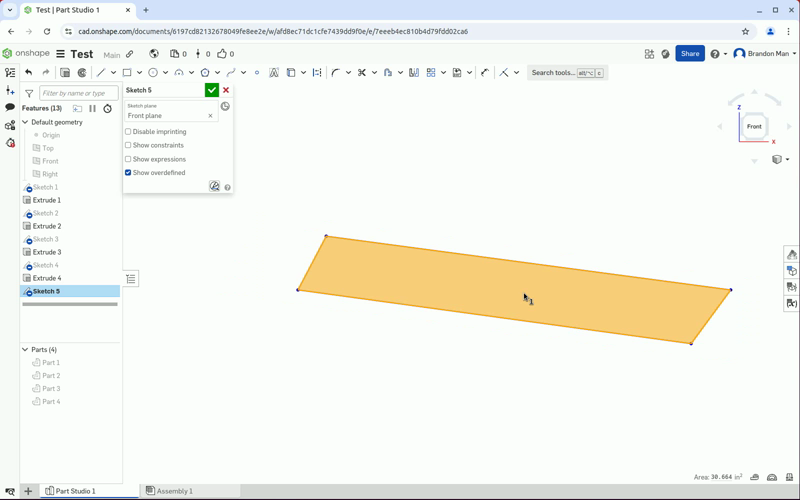
scroll(-6)
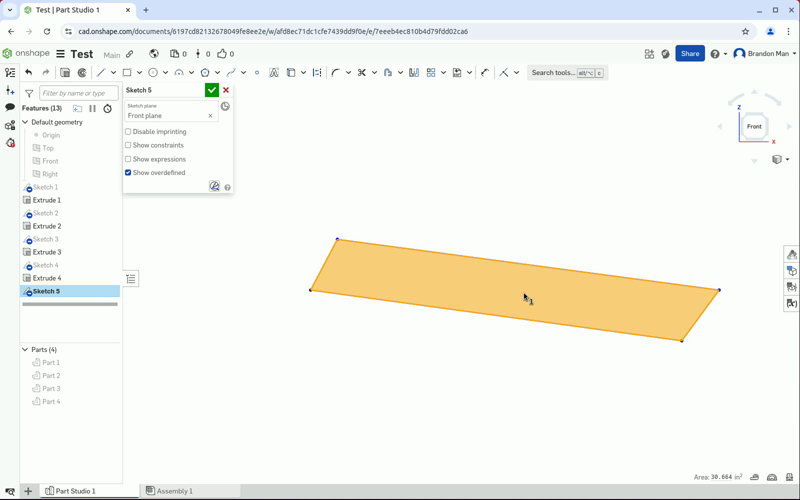
scroll(-6)
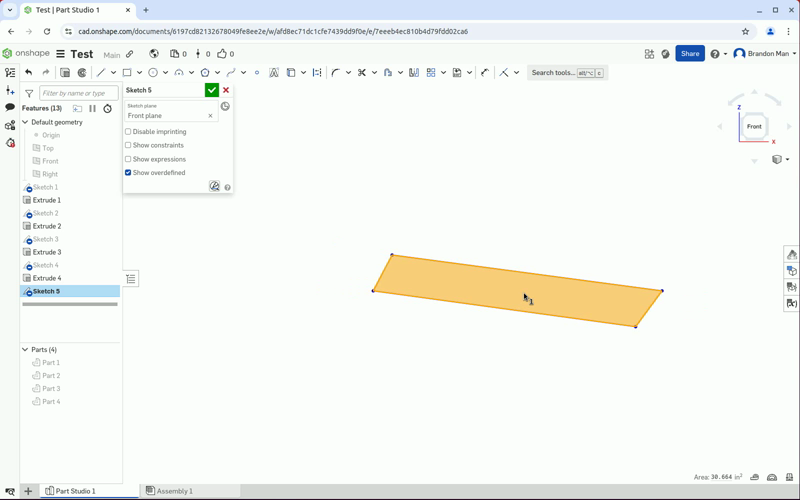
scroll(-6)
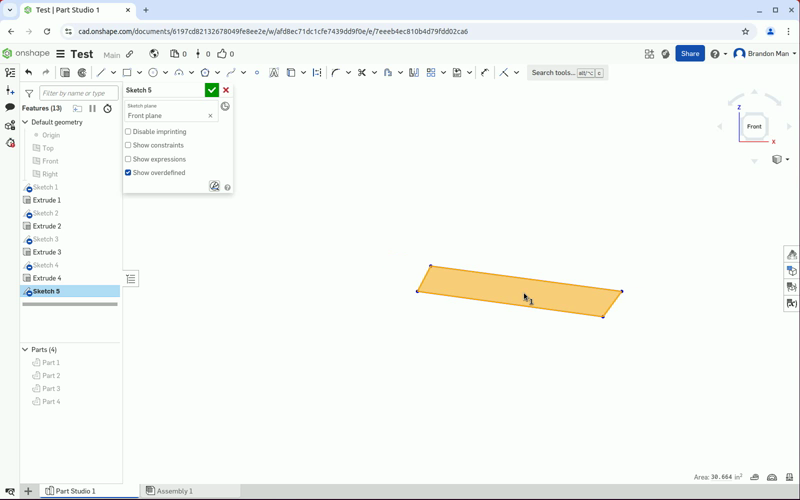
scroll(-6)
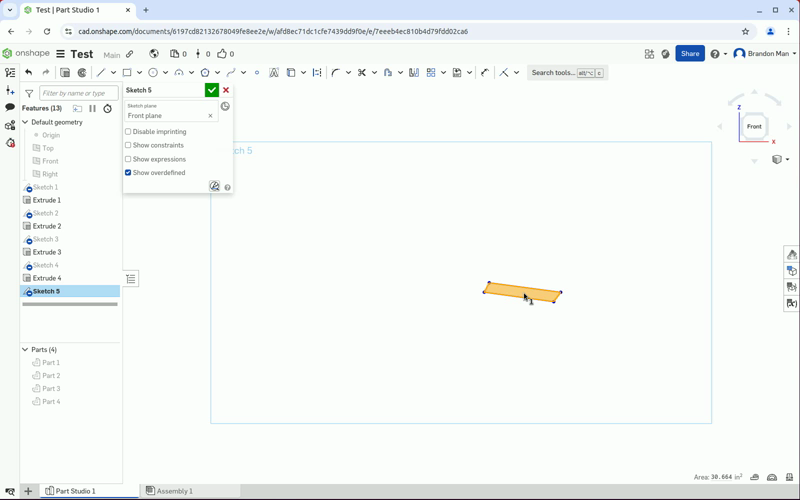
mouse_move(73, 352)
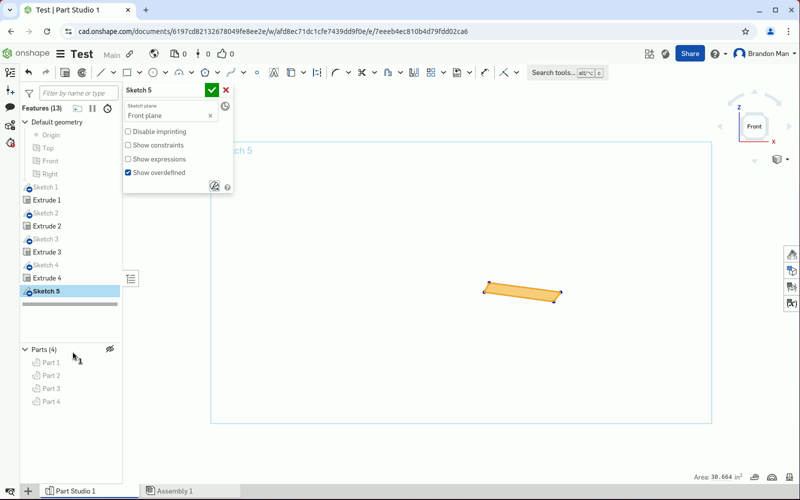
key(shift+y)
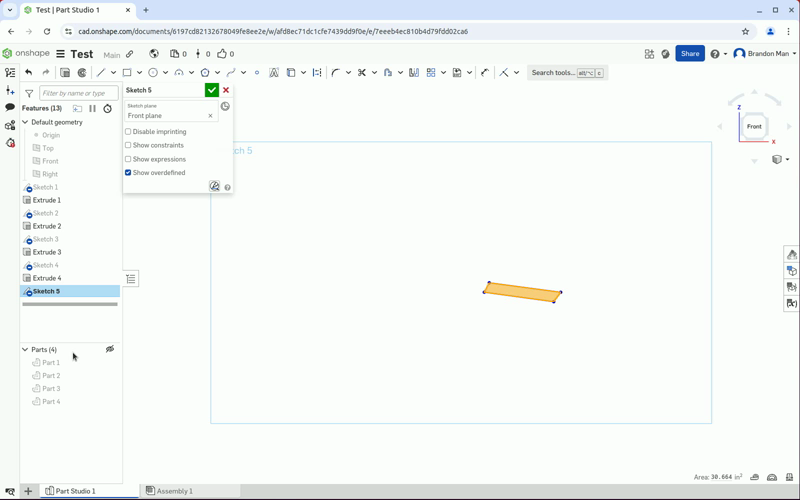
key(shift+e)
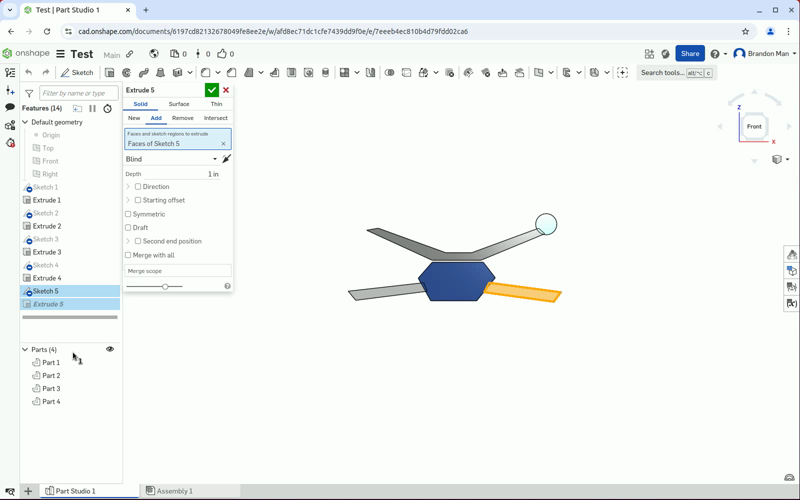
mouse_move(143, 106)
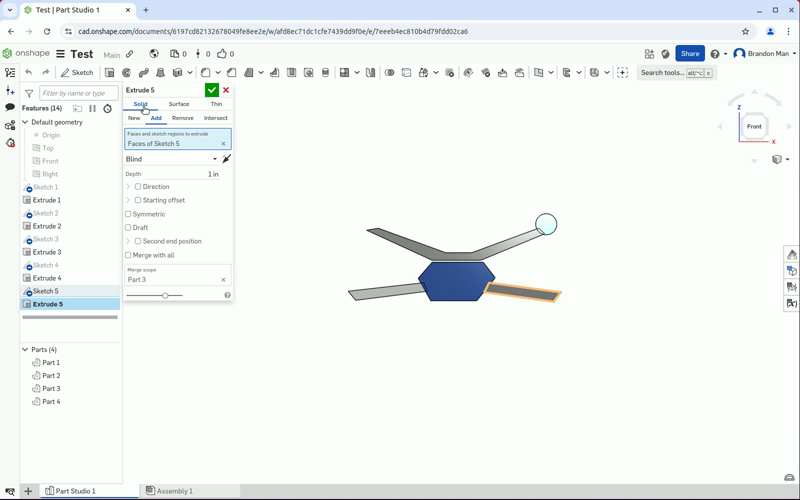
click(143, 106)
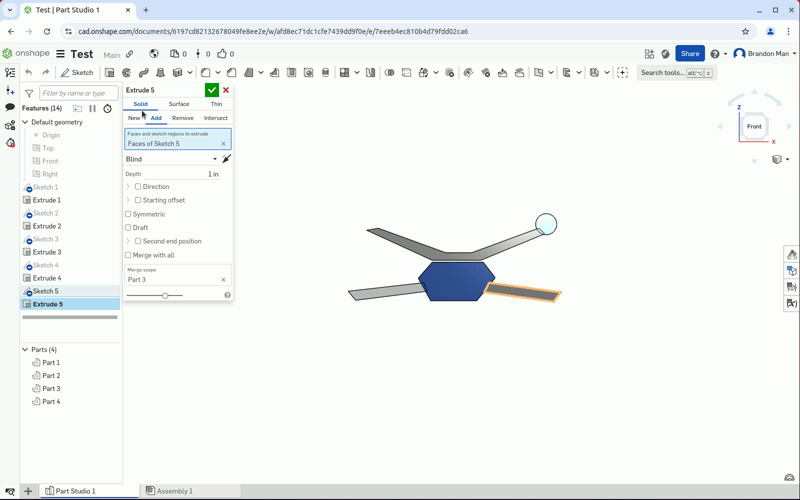
mouse_move(137, 120)
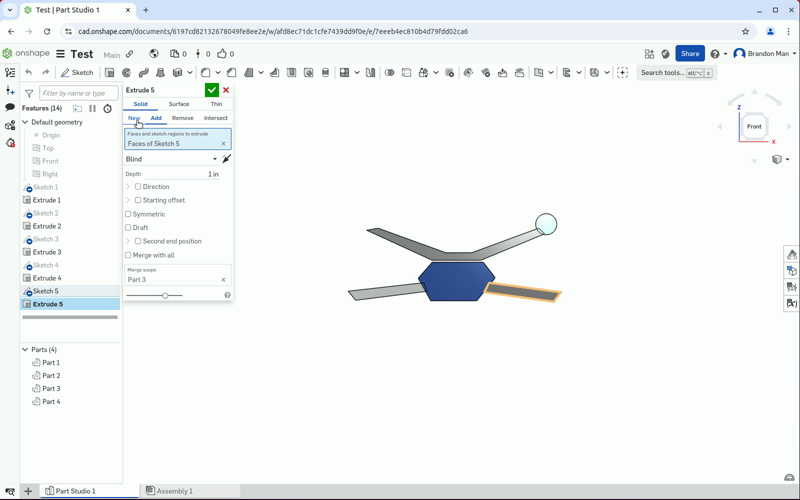
click(137, 120)
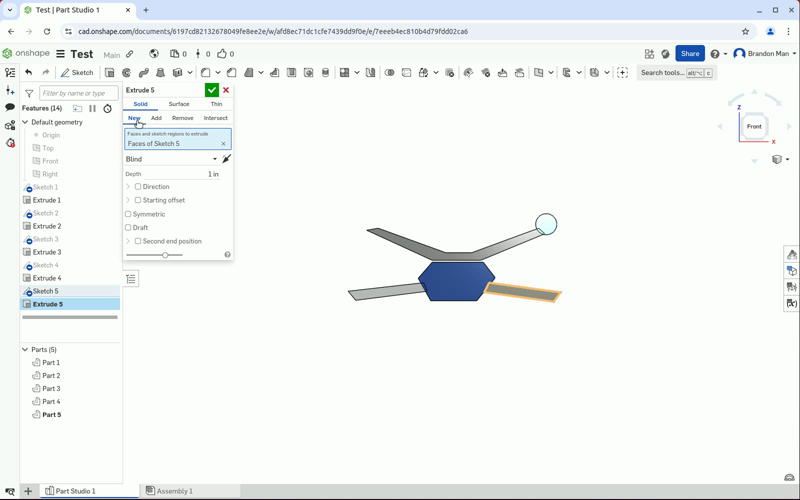
key(tab, 4)
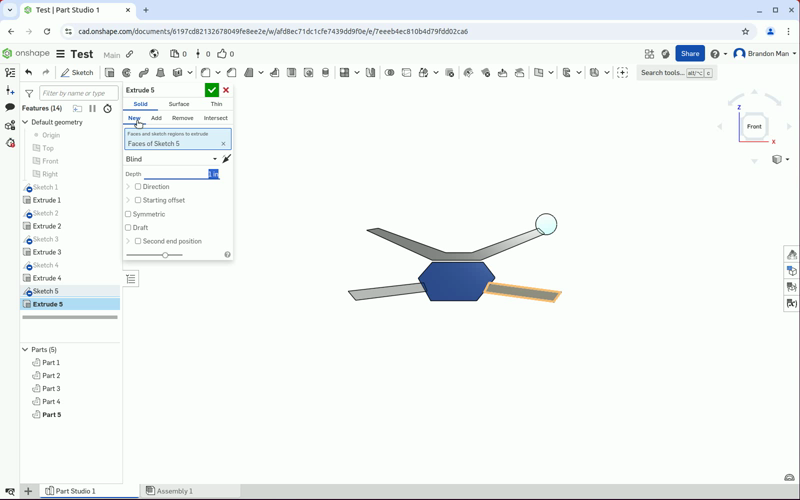
text(13.239)
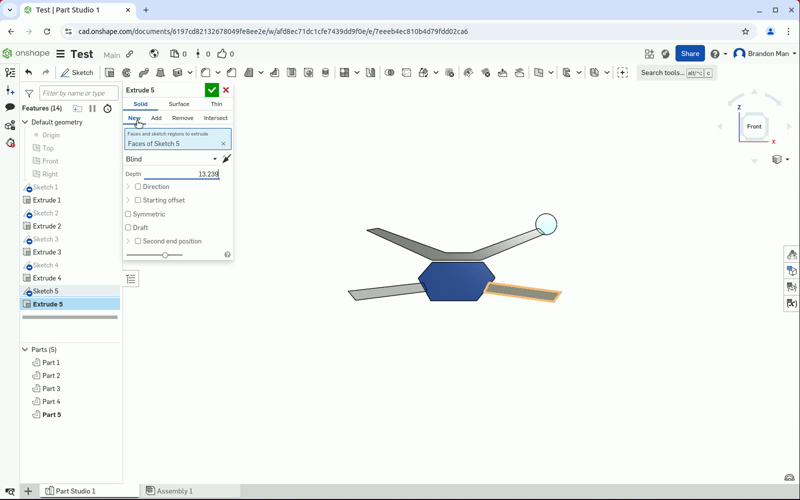
key(enter)
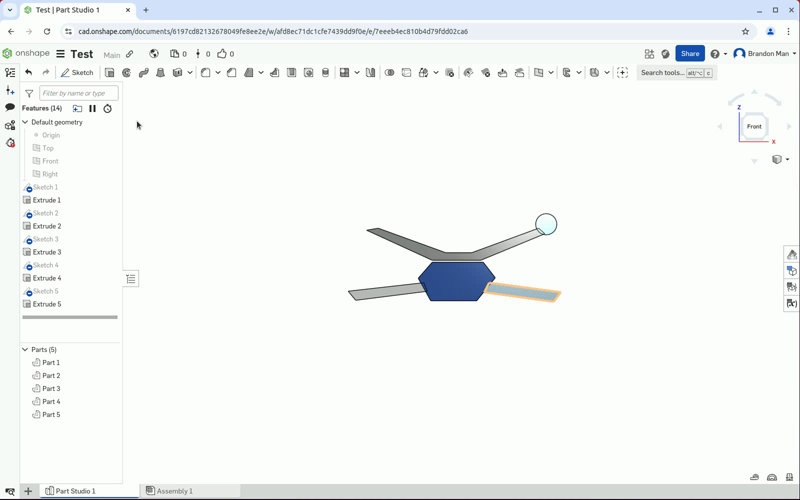
key(shift+h)
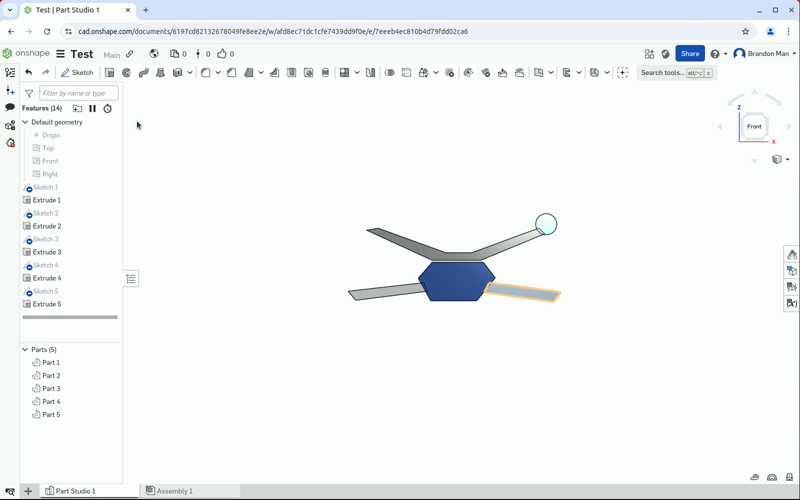
key(shift+h)
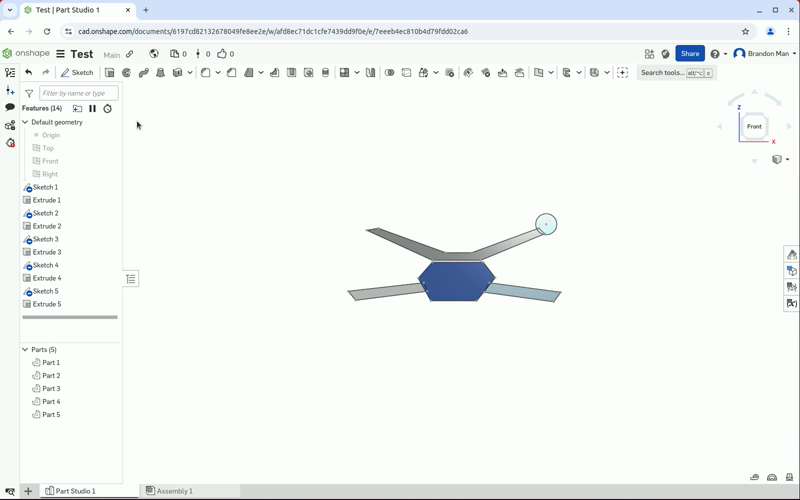
key(shift+7)
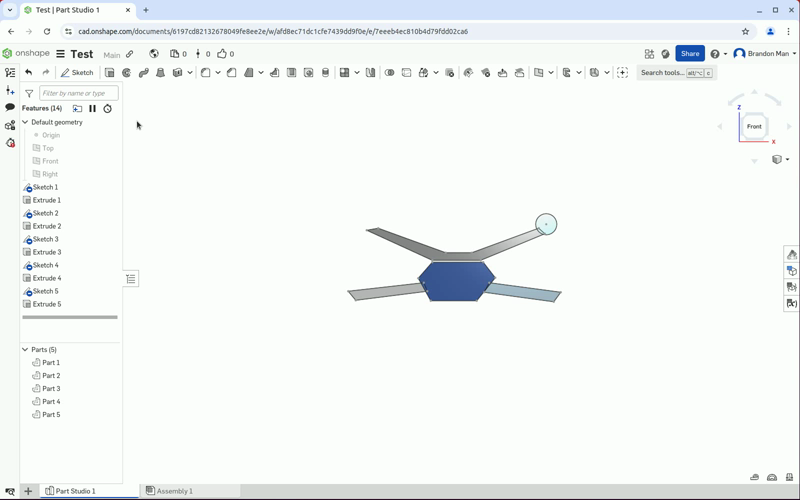
key(left, 2)
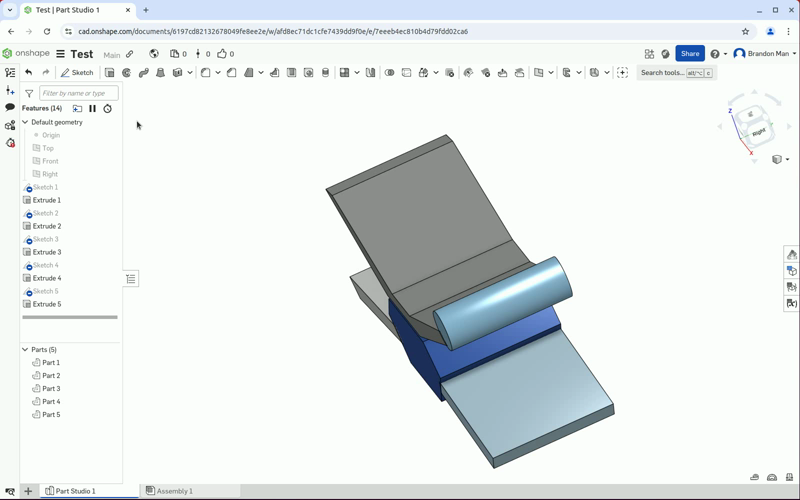
key(down, 2)
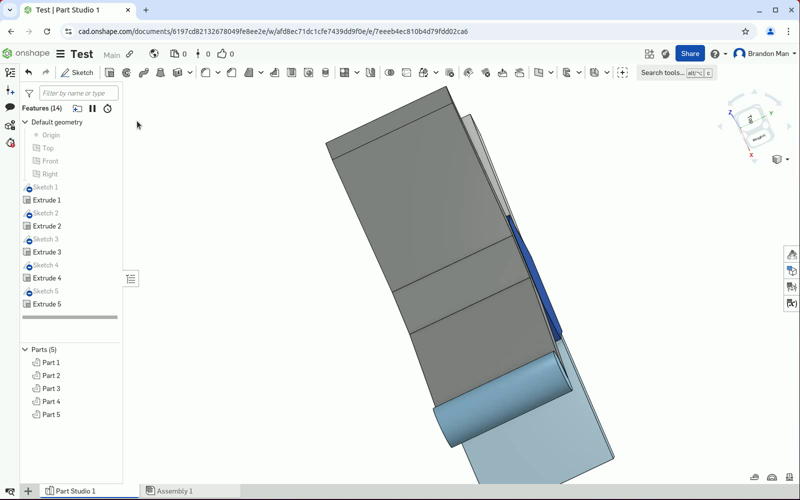
key(up, 2)
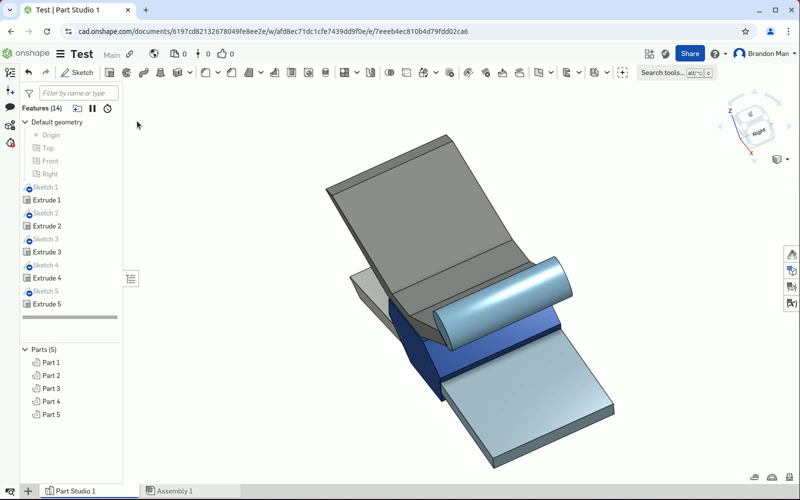
key(right, 2)
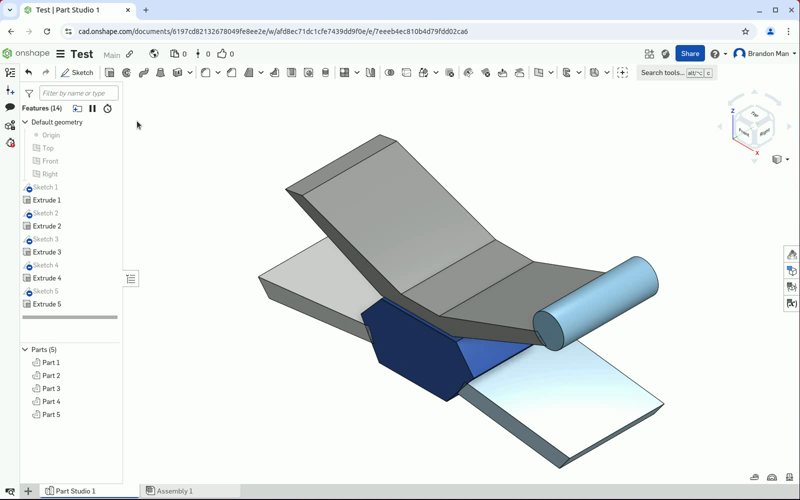
mouse_move(73, 189)
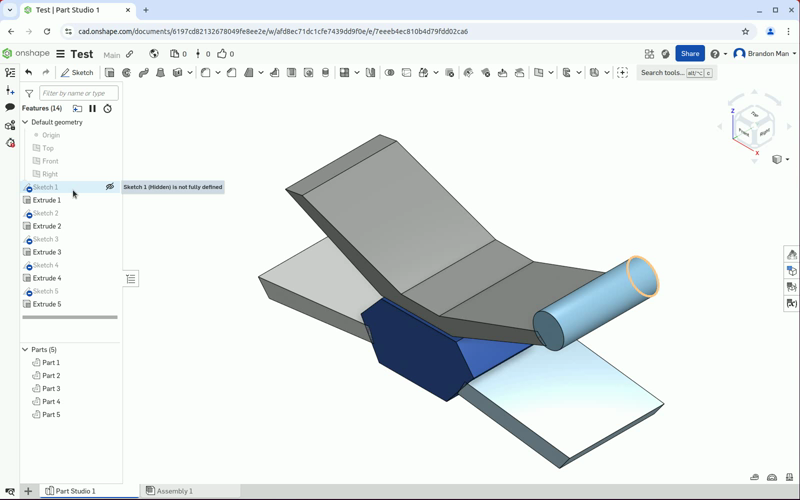
click(73, 189)